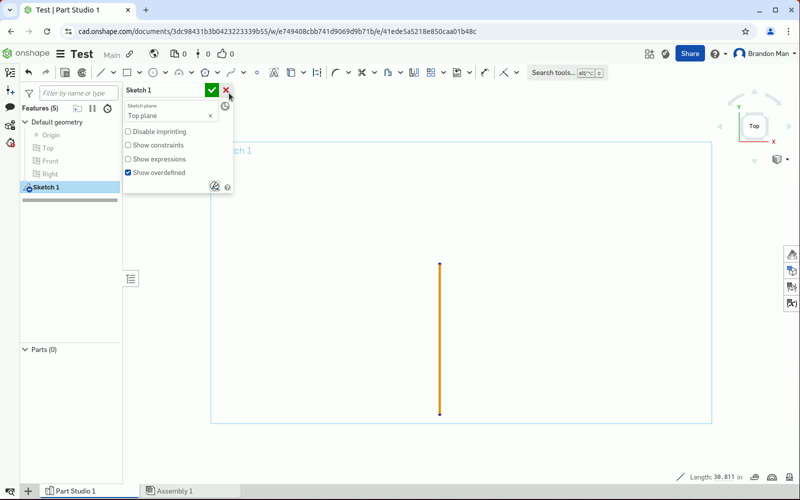
key(shift+h)
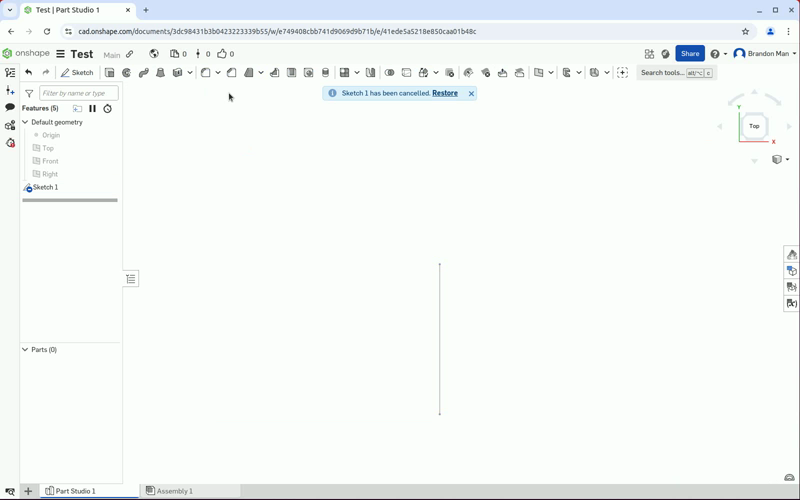
key(shift+s)
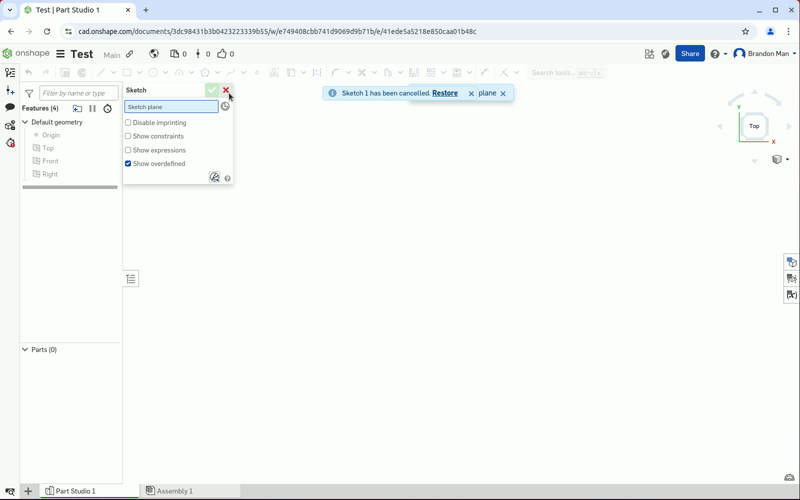
mouse_move(73, 150)
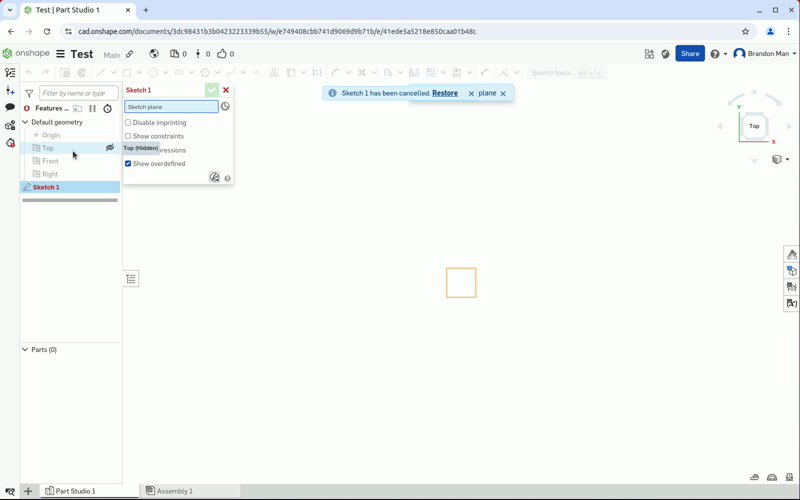
click(73, 150)
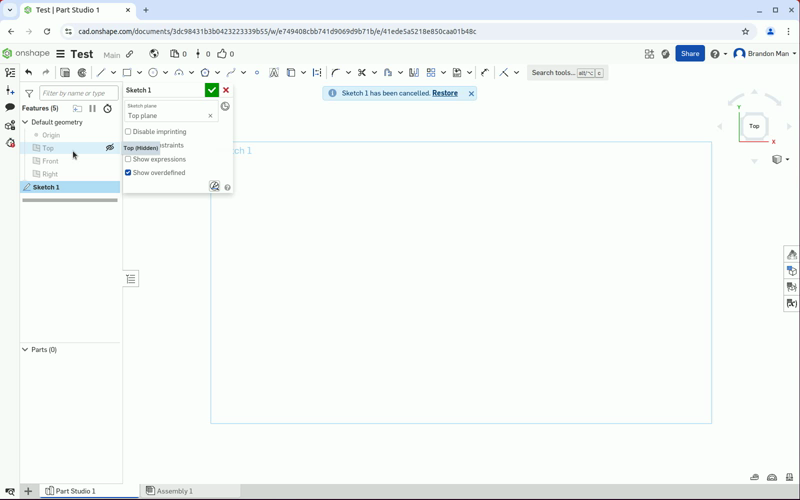
mouse_move(73, 352)
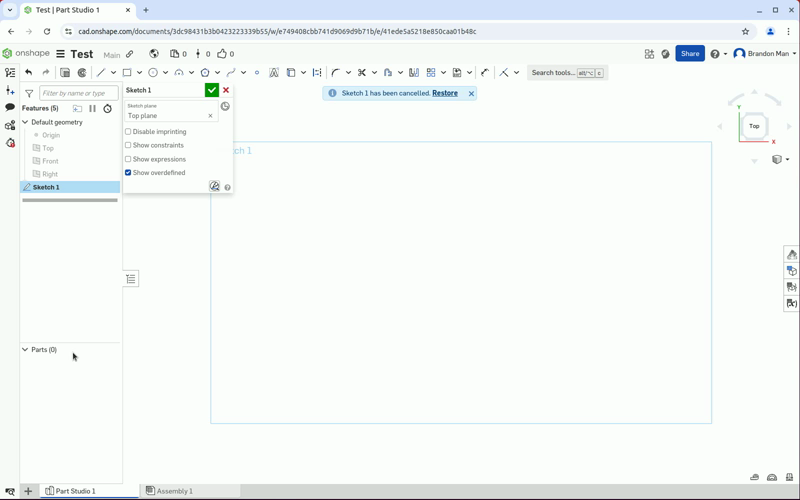
key(y)
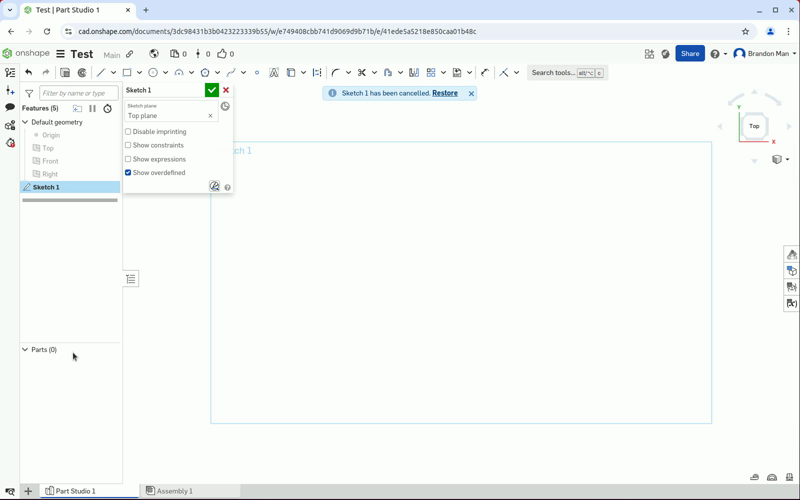
key(l)
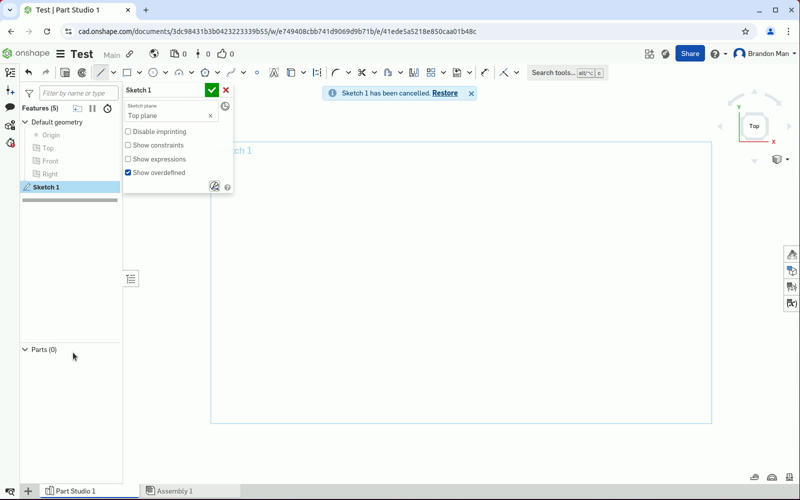
key_down(shift)
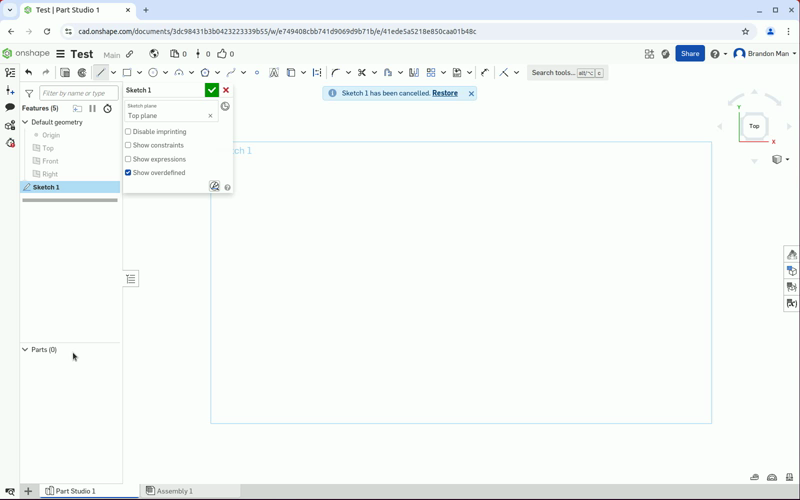
mouse_move(396, 330)
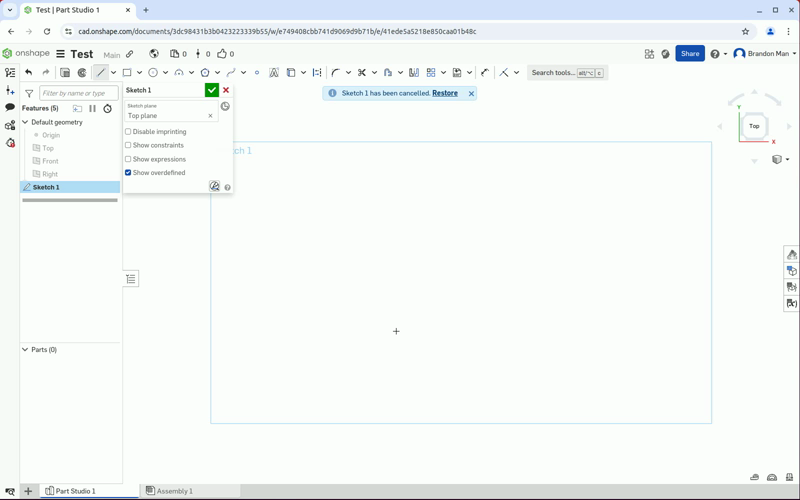
click(396, 330)
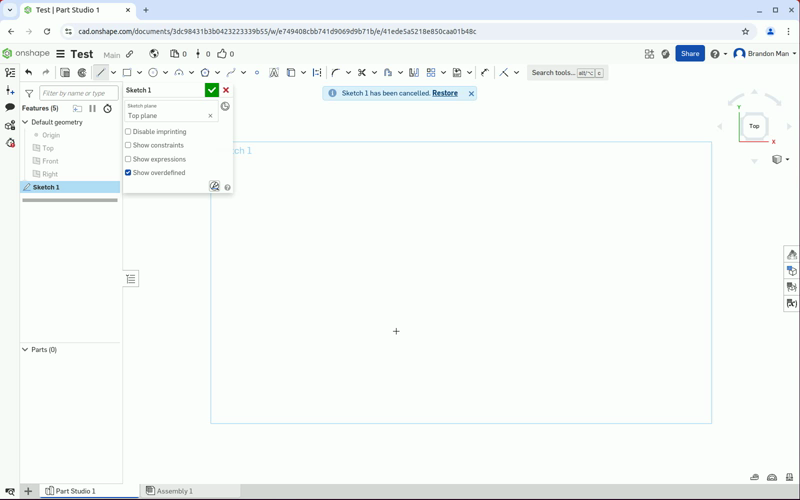
key_up(shift)
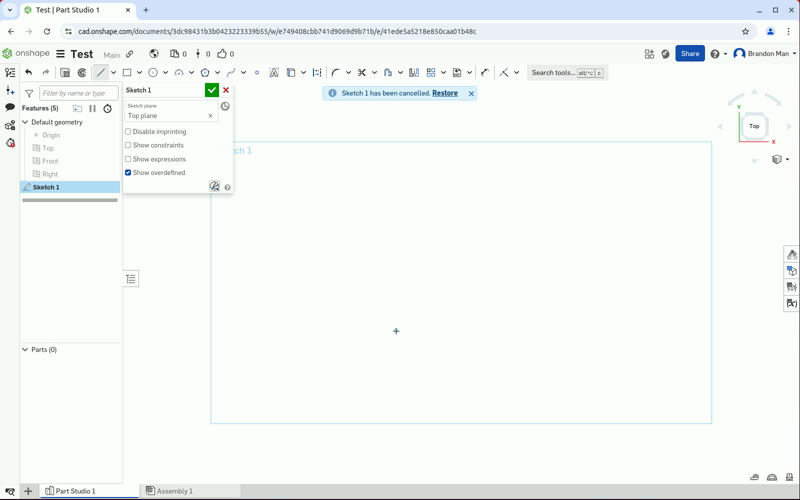
key_down(shift)
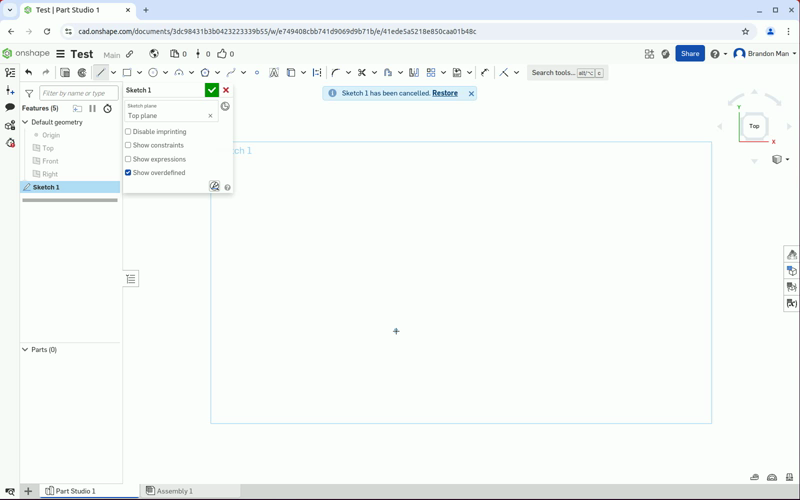
mouse_move(426, 330)
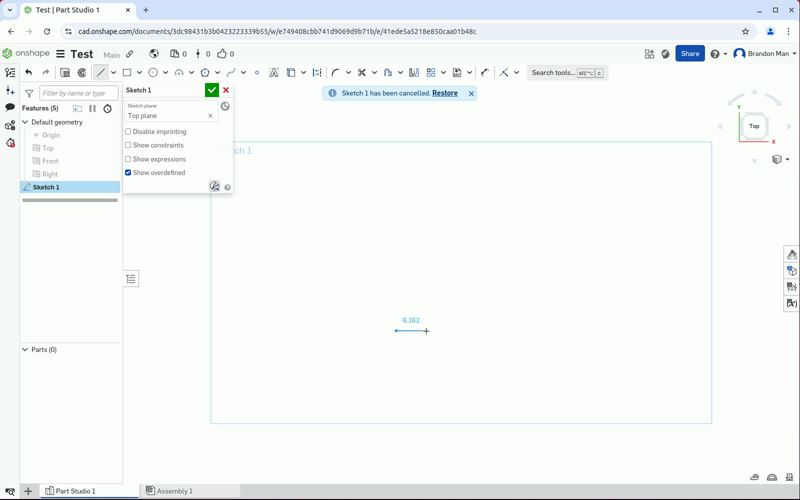
mouse_move(435, 330)
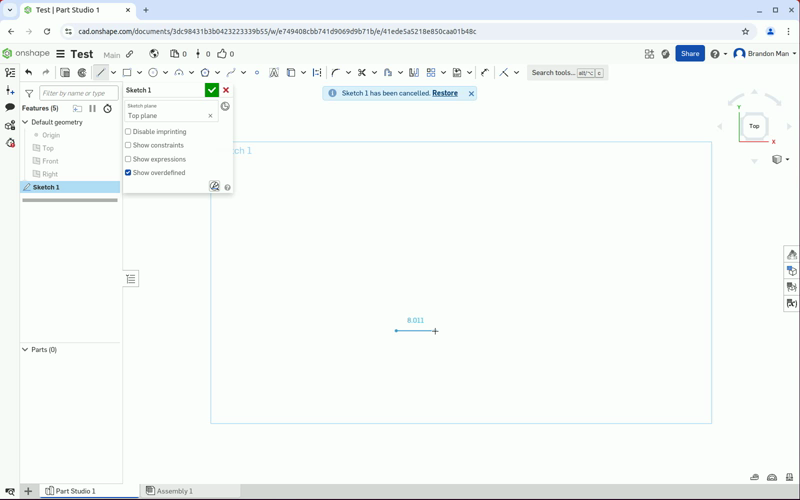
click(435, 330)
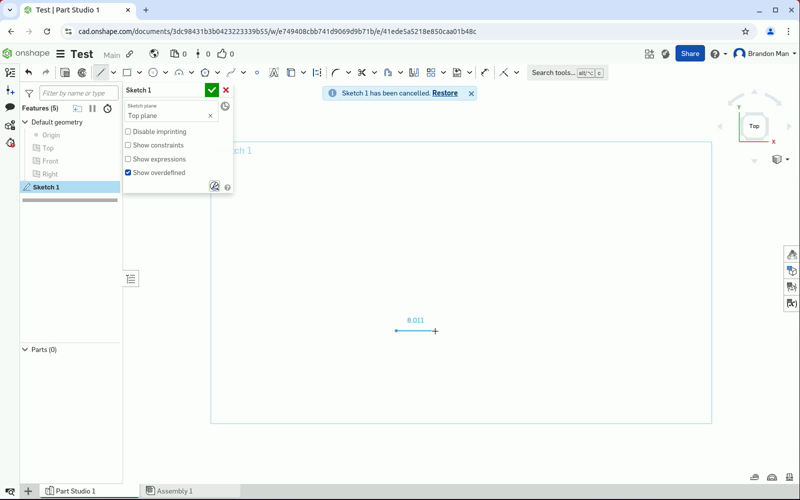
key_up(shift)
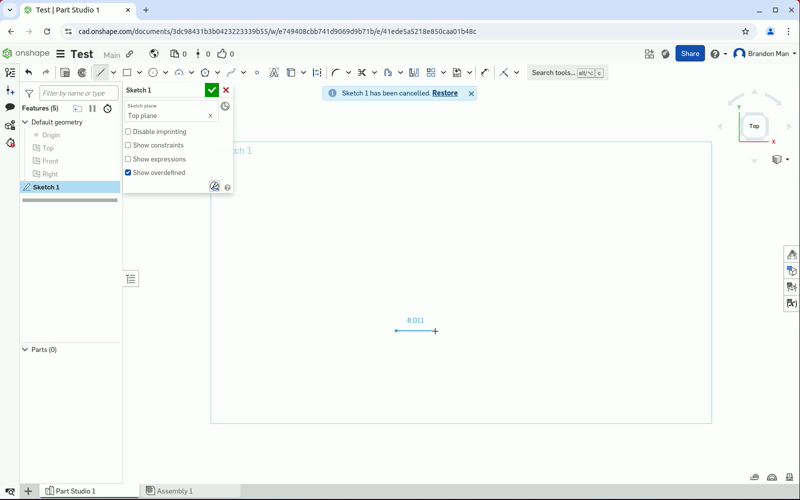
key_down(shift)
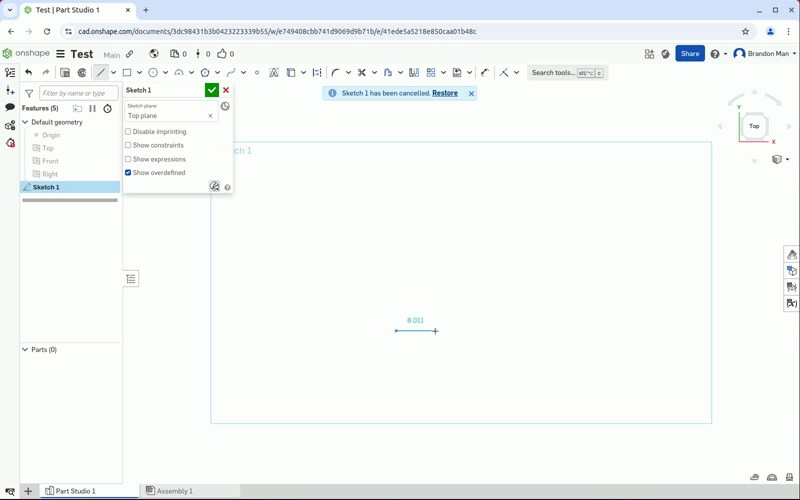
mouse_move(465, 330)
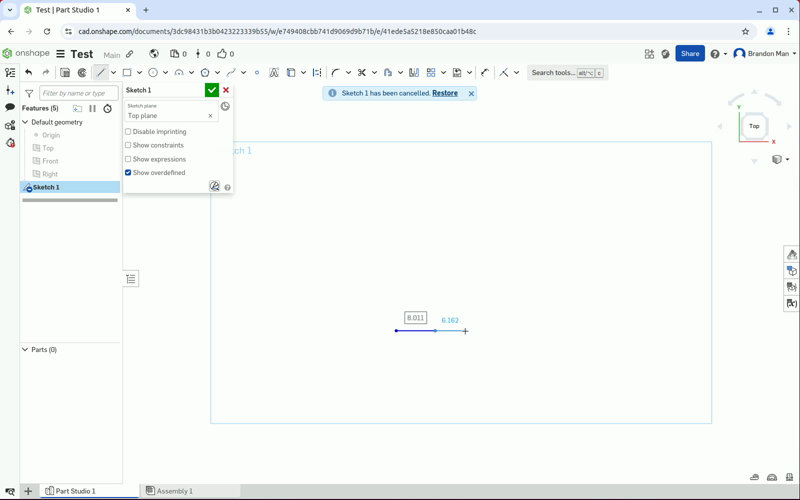
mouse_move(452, 330)
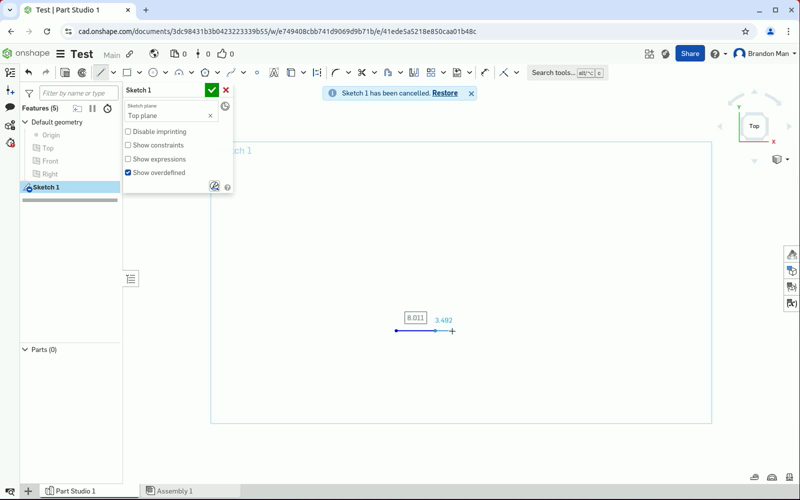
click(452, 330)
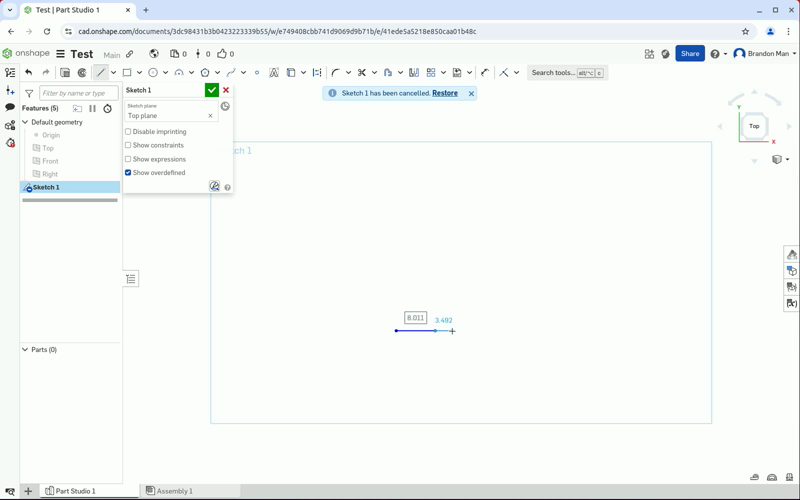
key_up(shift)
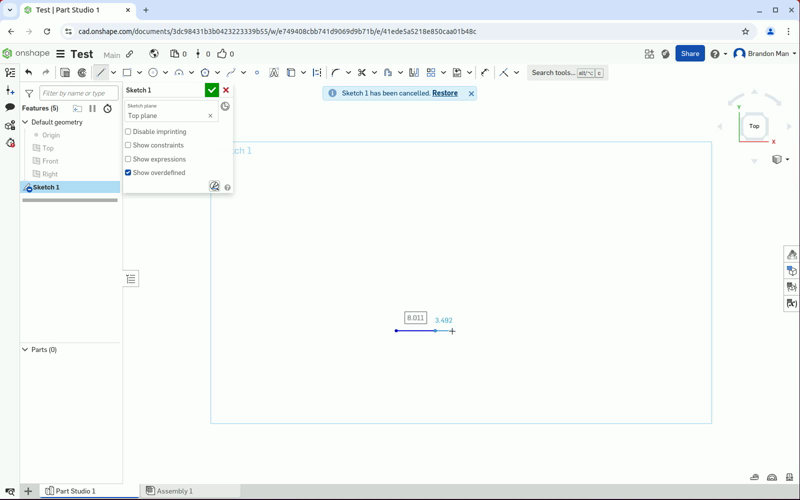
key_down(shift)
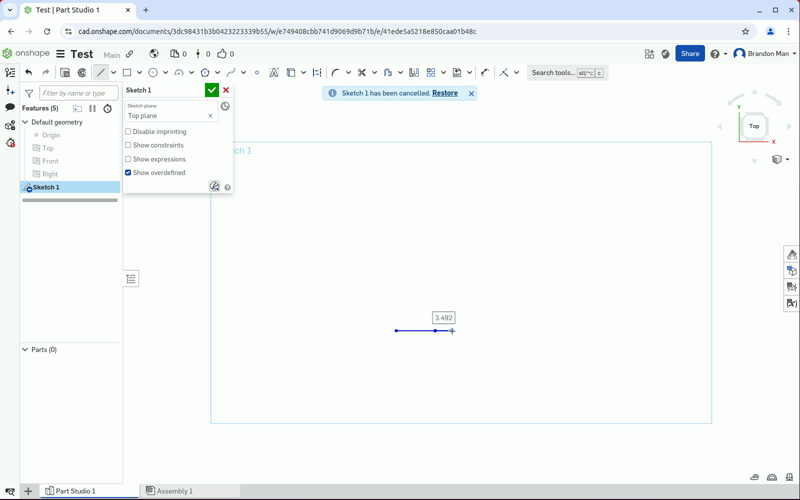
mouse_move(482, 330)
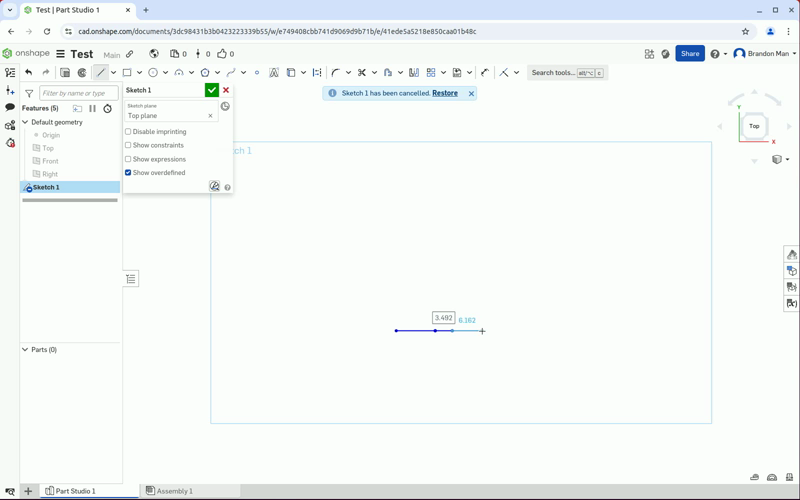
mouse_move(437, 316)
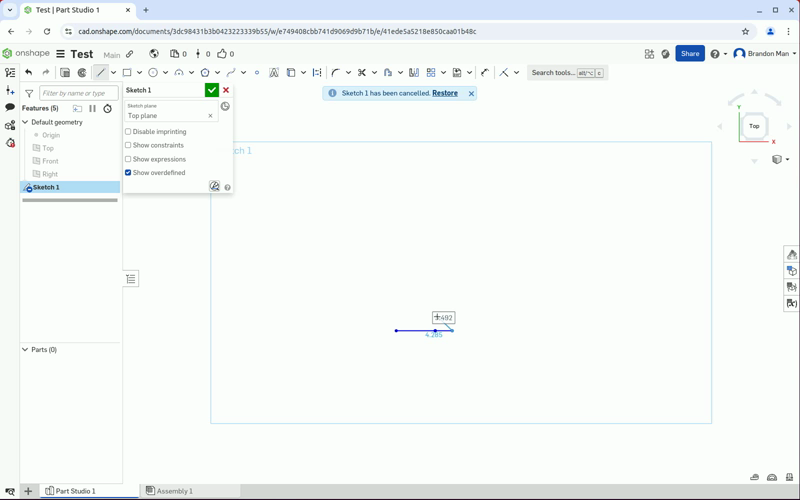
click(437, 316)
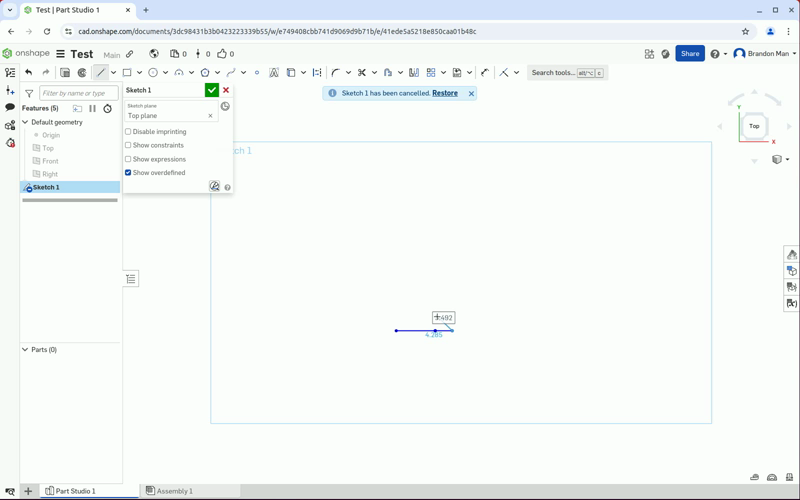
key_up(shift)
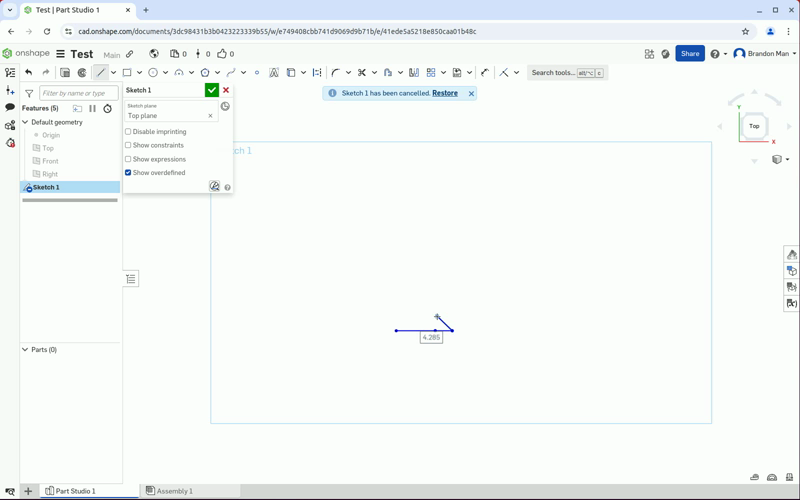
key(esc)
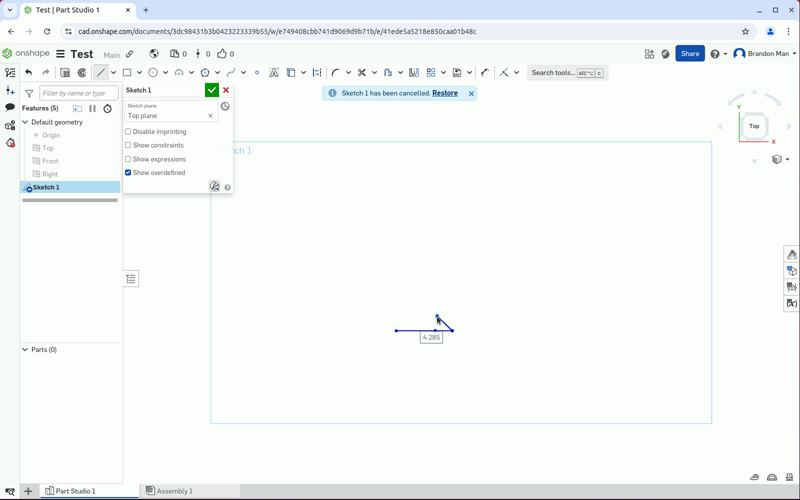
key(a)
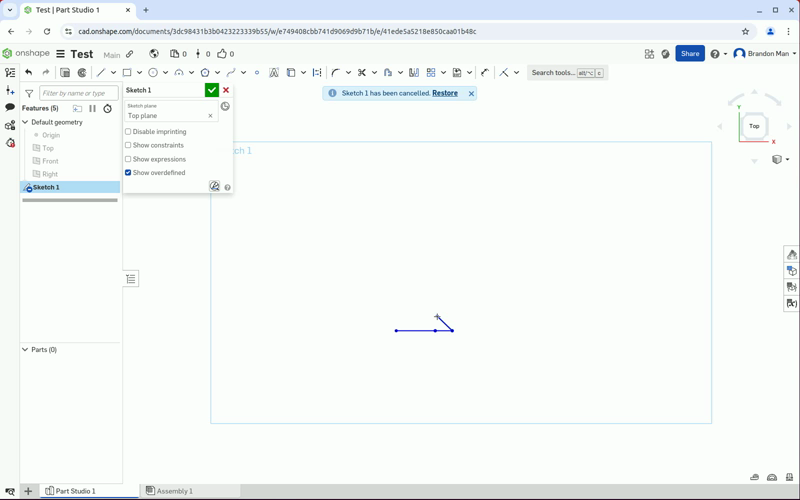
mouse_move(437, 316)
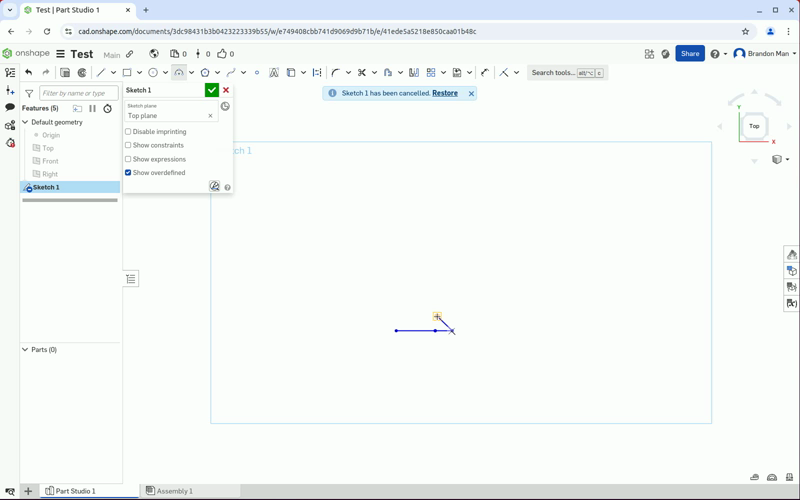
click(437, 316)
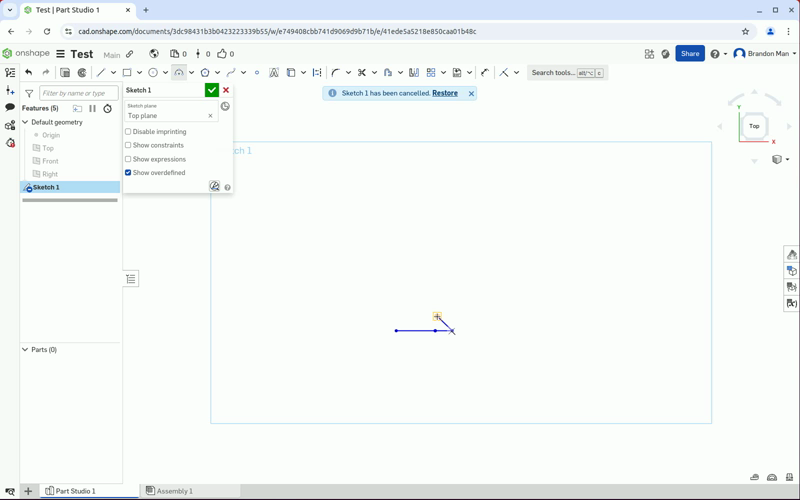
key_down(shift)
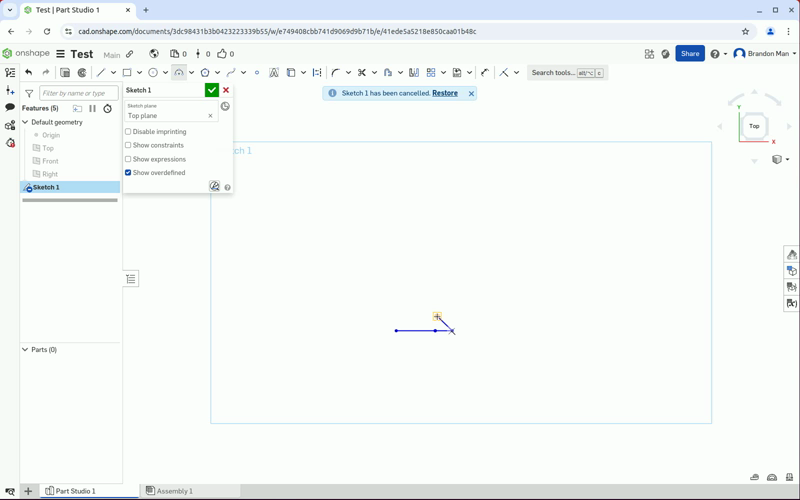
mouse_move(440, 316)
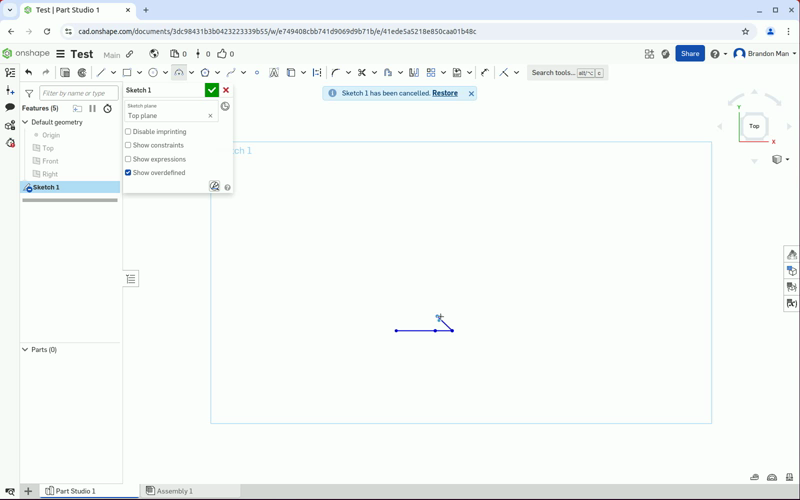
scroll(6)
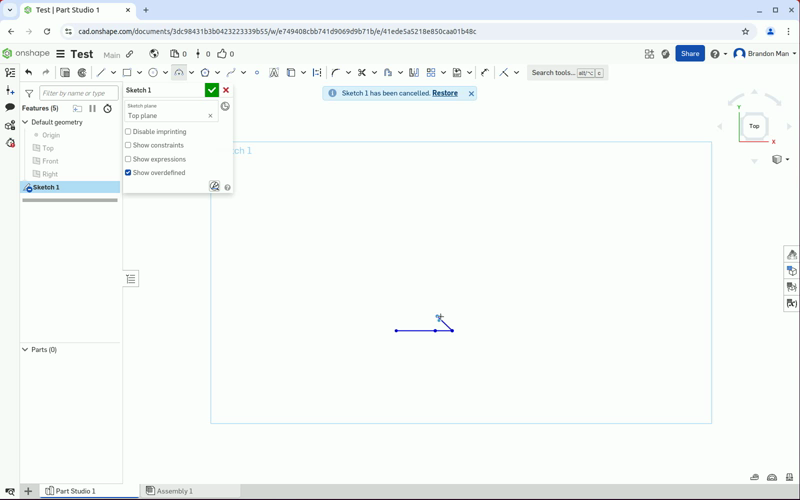
scroll(6)
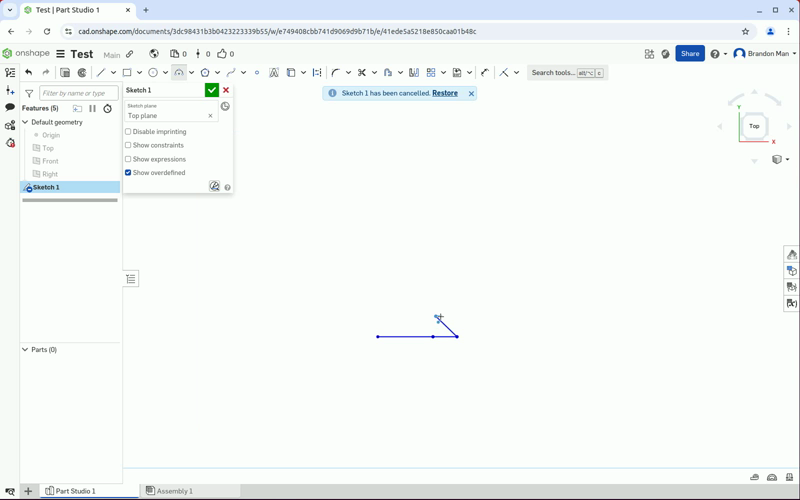
scroll(6)
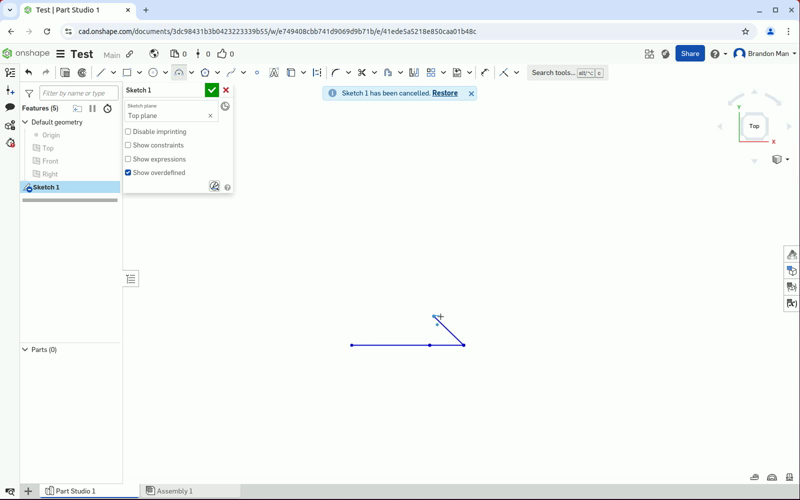
scroll(6)
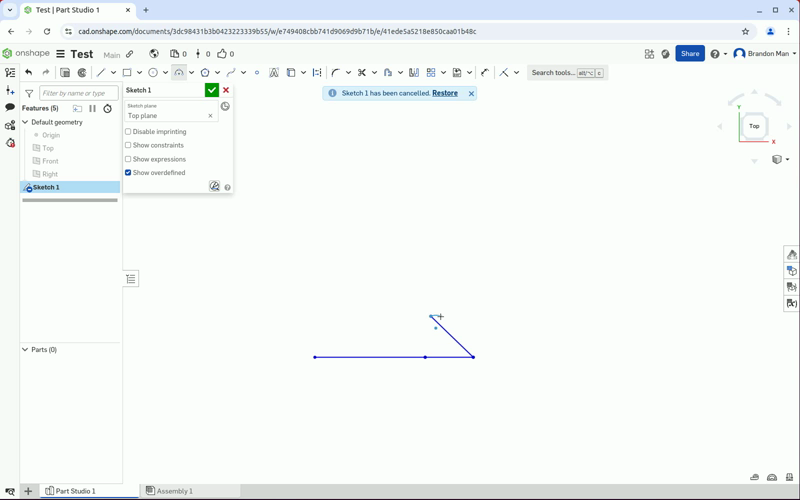
scroll(6)
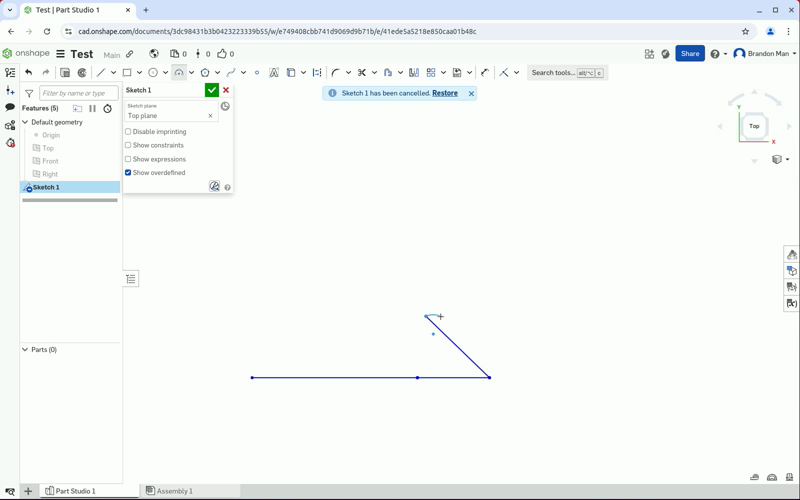
scroll(6)
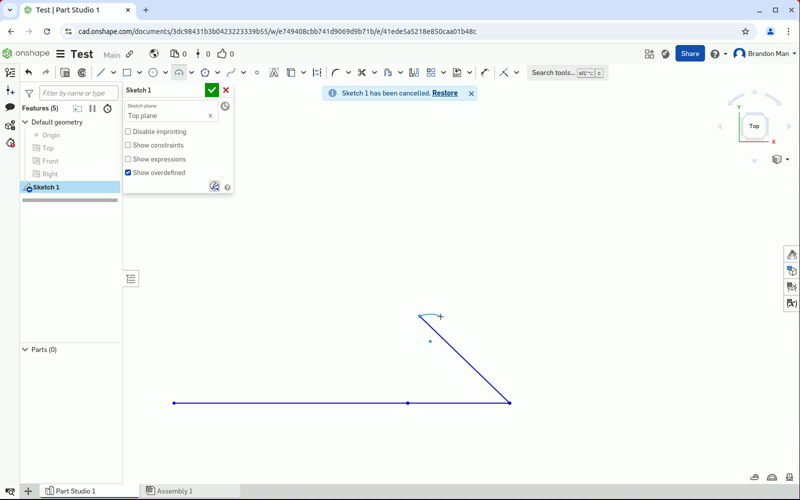
scroll(6)
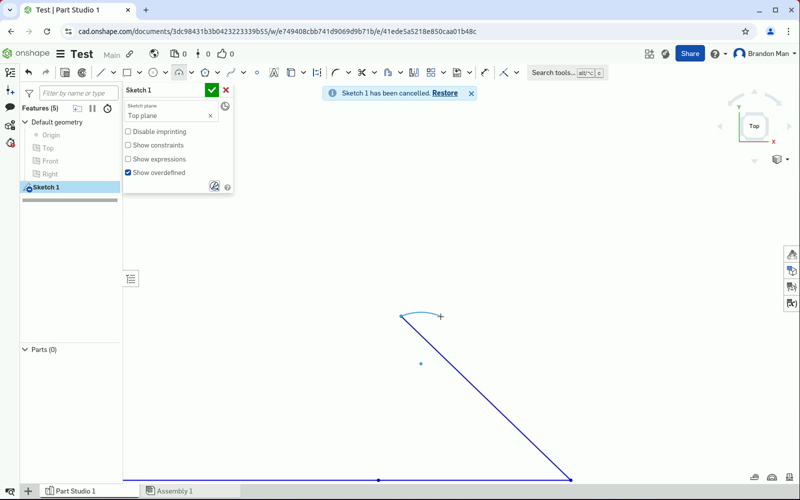
click(440, 316)
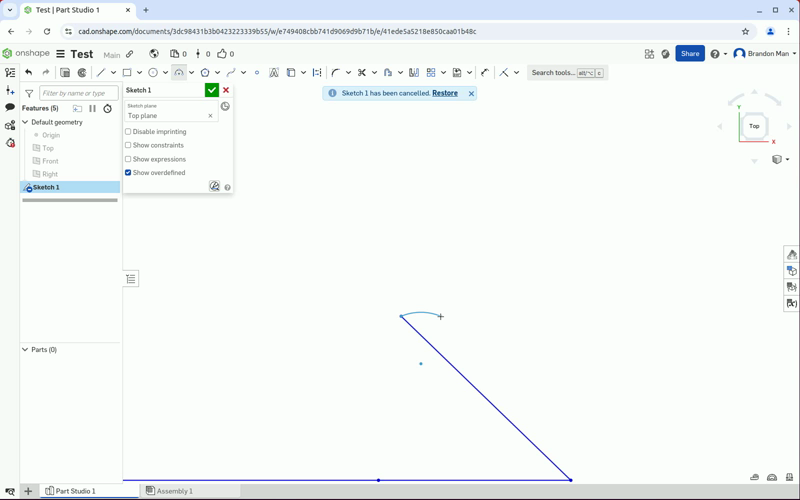
scroll(-6)
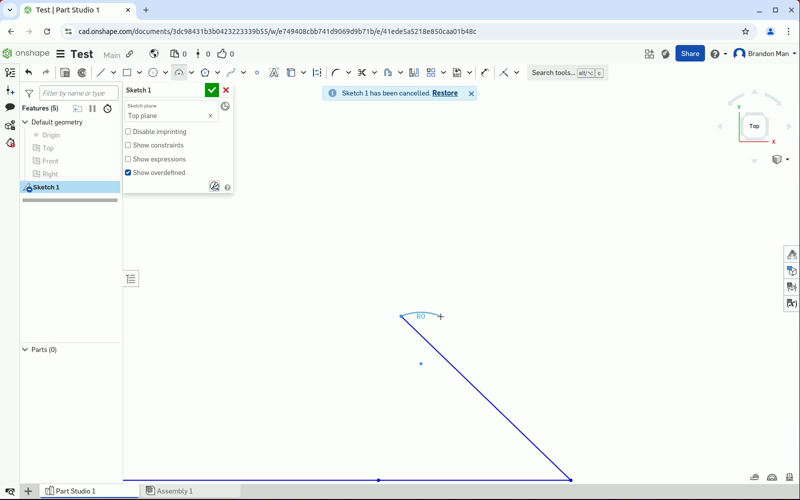
scroll(-6)
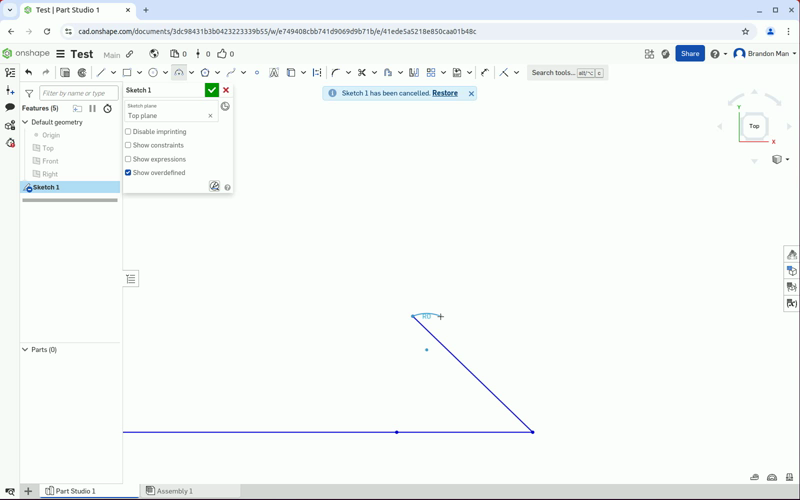
scroll(-6)
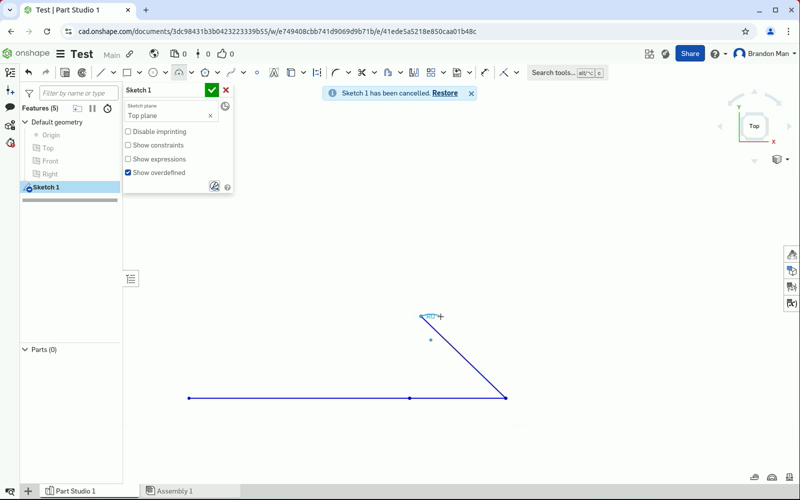
scroll(-6)
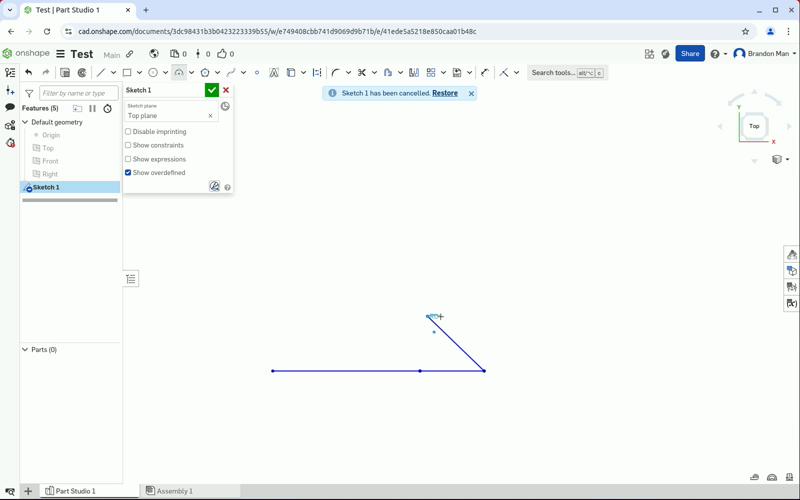
scroll(-6)
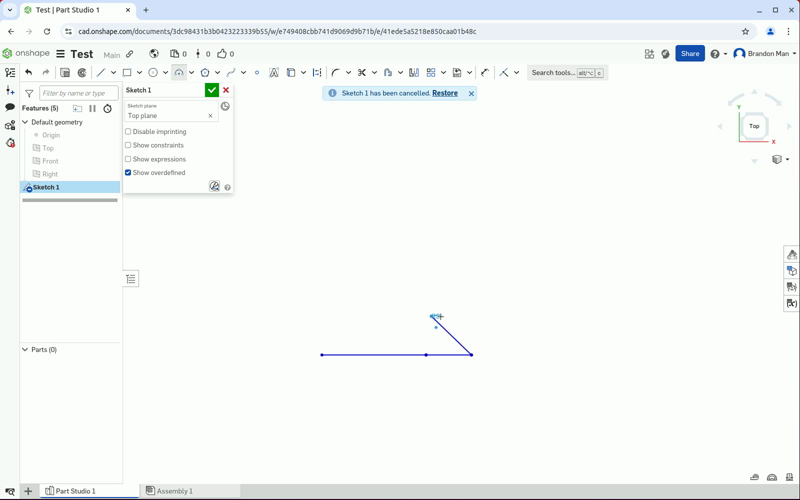
scroll(-6)
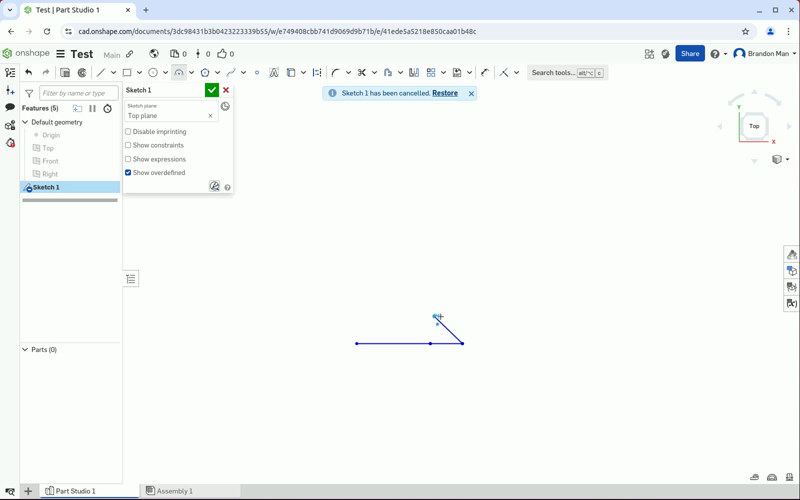
scroll(-6)
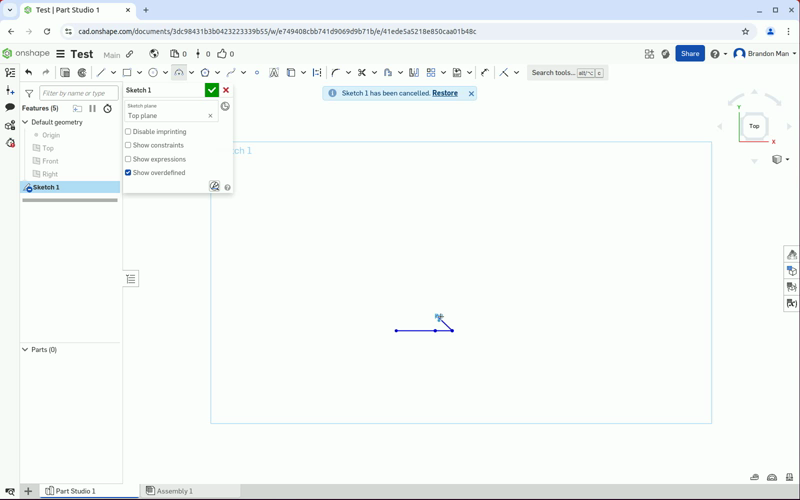
mouse_move(438, 255)
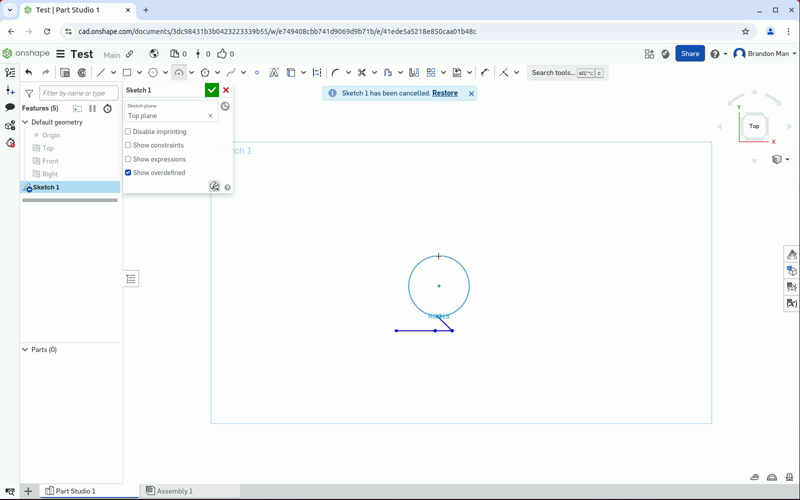
scroll(6)
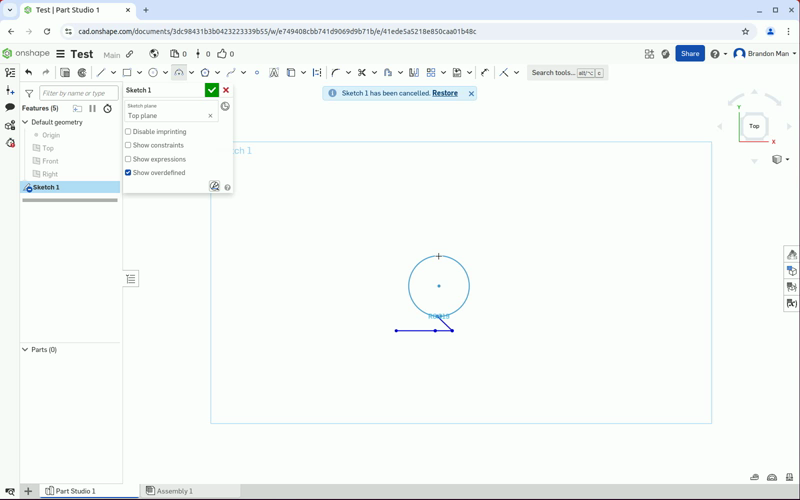
scroll(6)
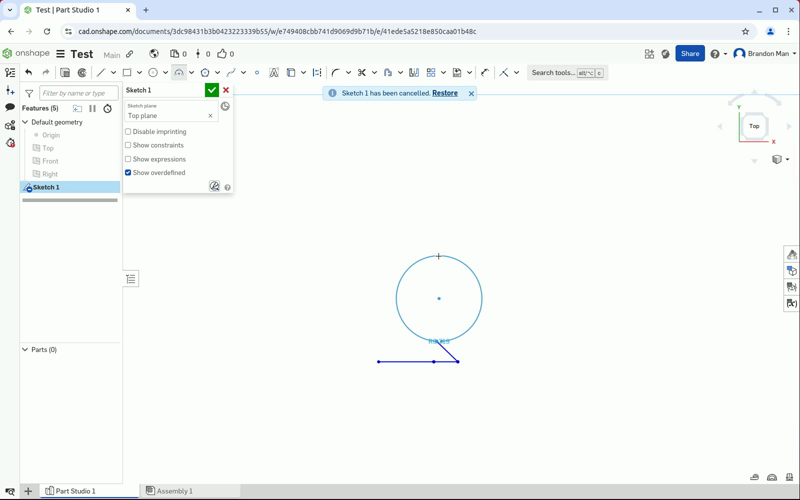
scroll(6)
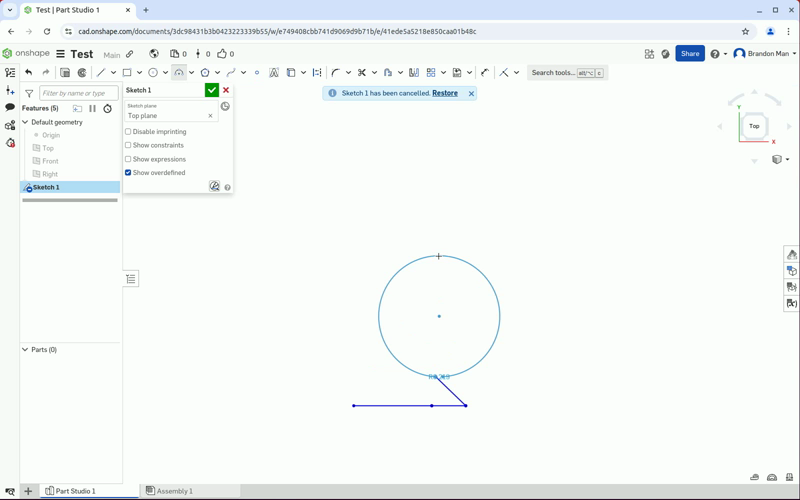
scroll(6)
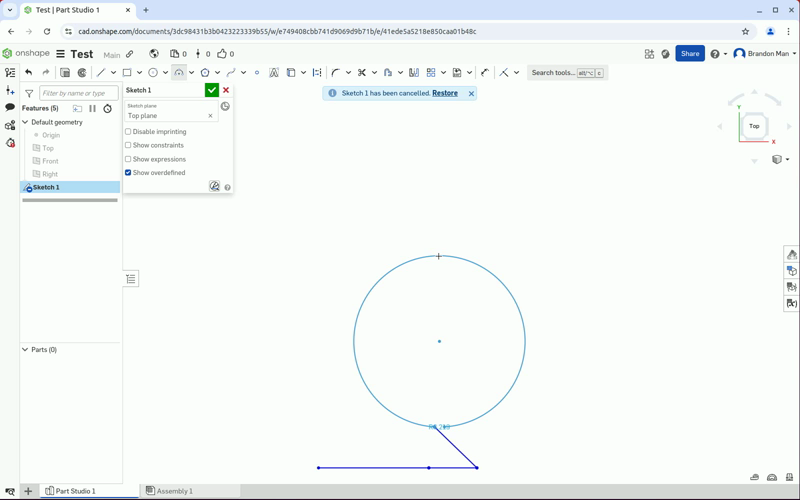
scroll(6)
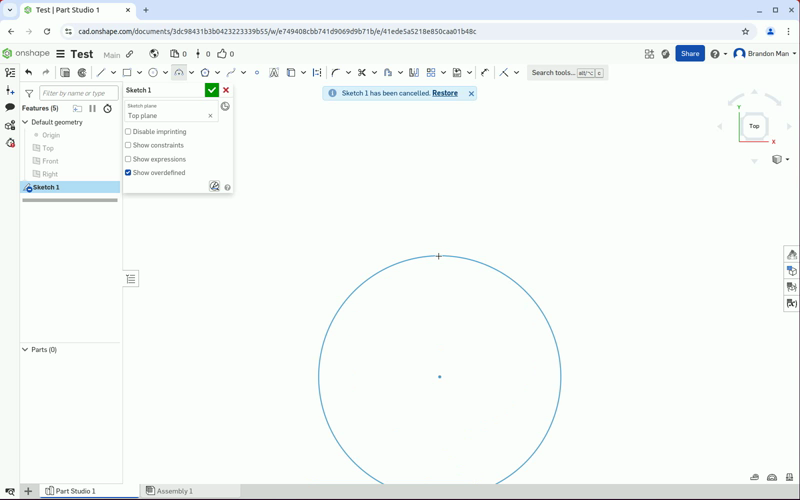
scroll(6)
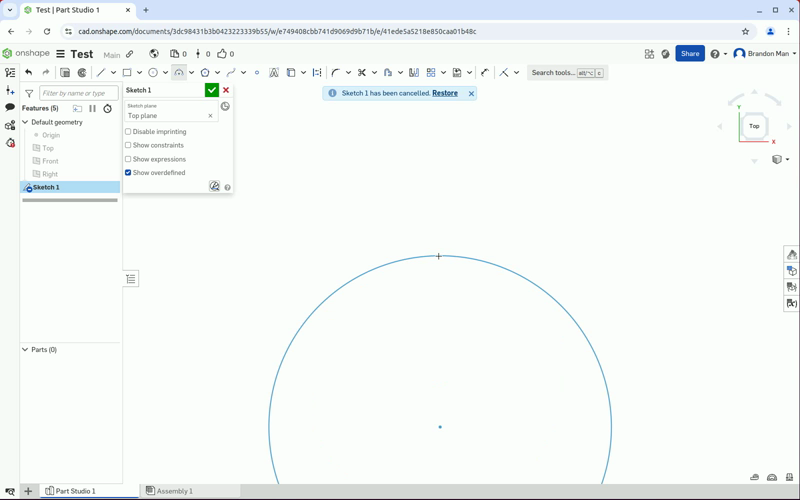
scroll(6)
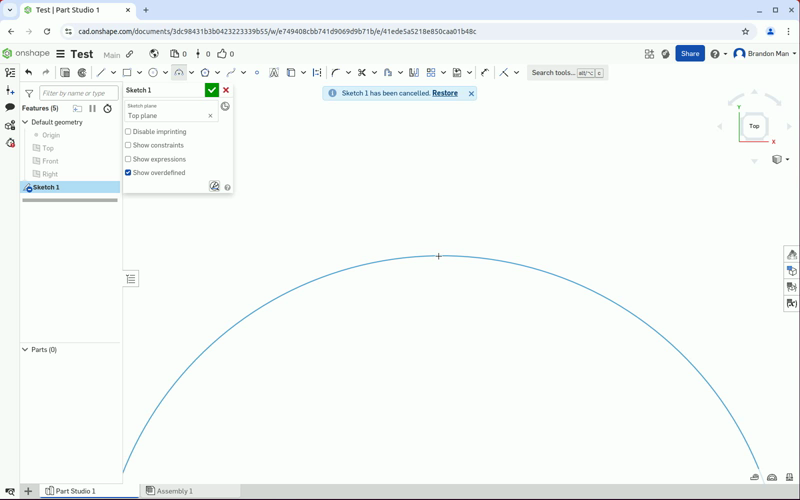
click(438, 255)
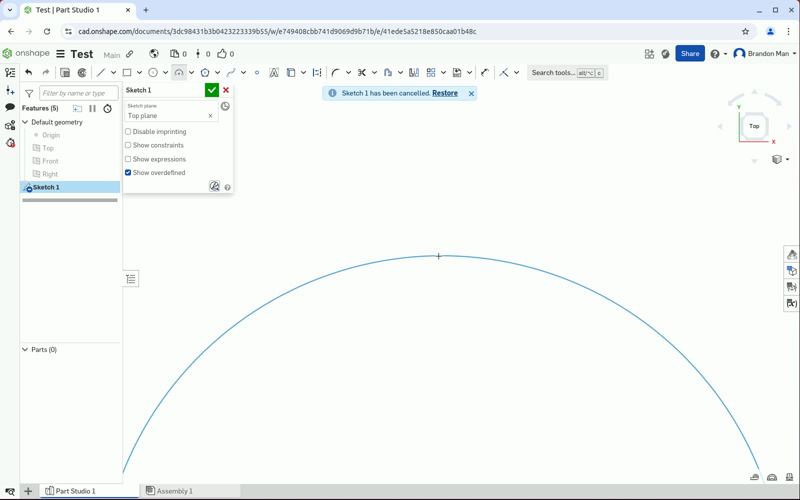
scroll(-6)
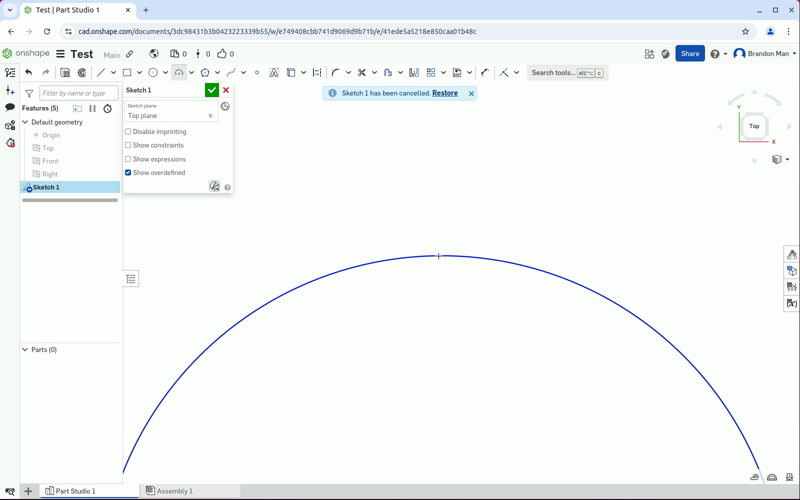
scroll(-6)
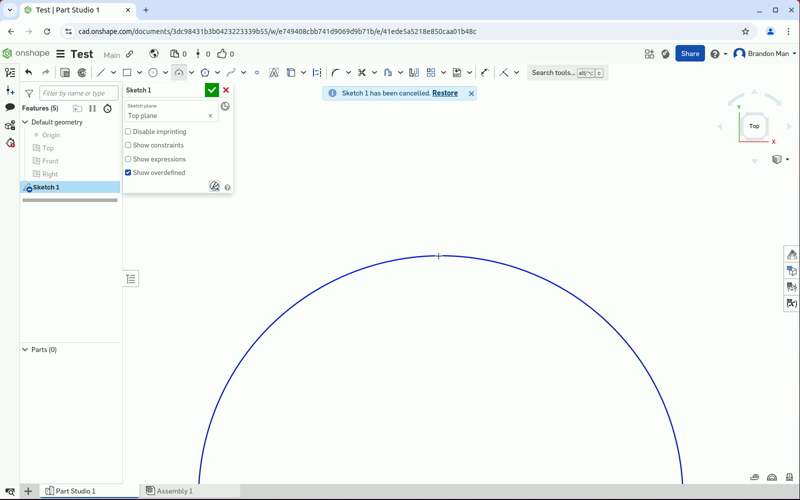
scroll(-6)
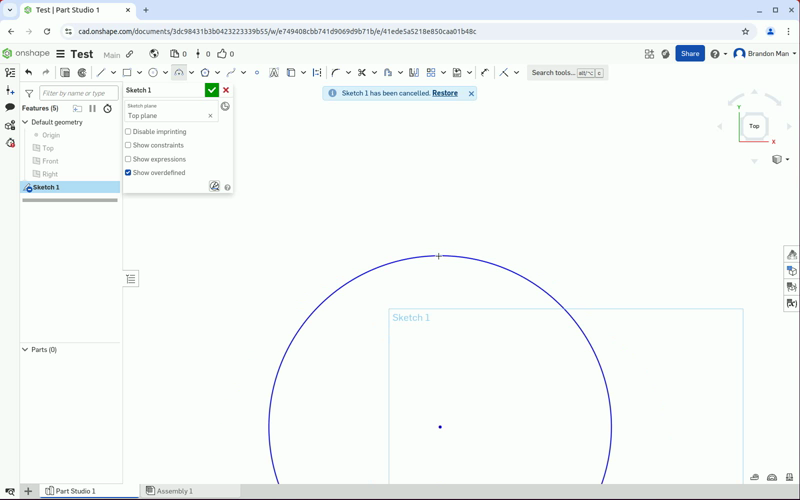
scroll(-6)
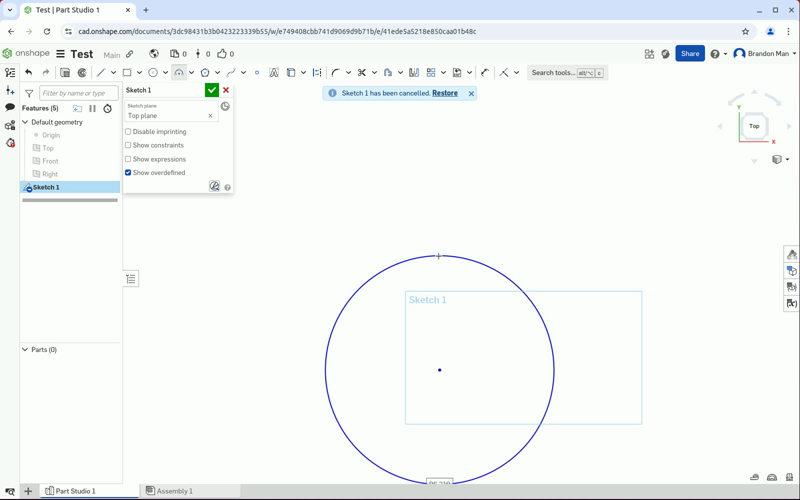
scroll(-6)
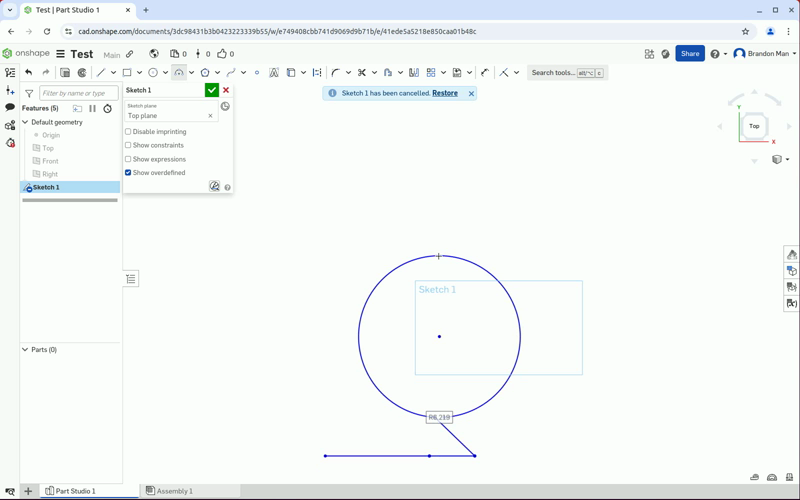
scroll(-6)
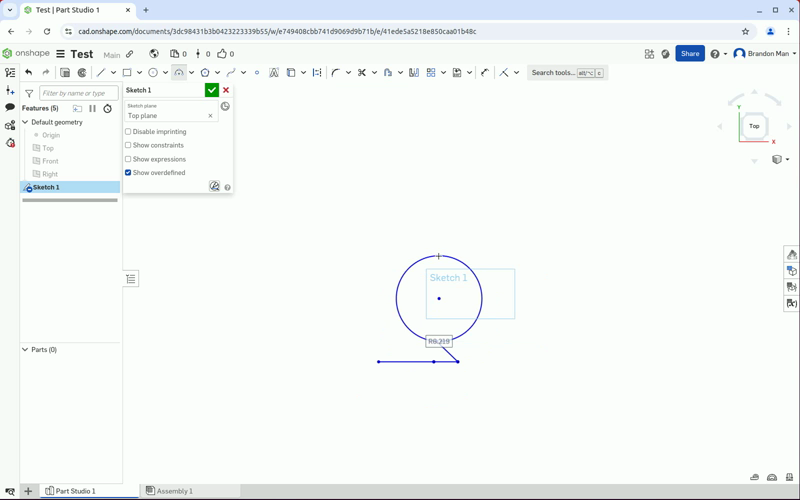
scroll(-6)
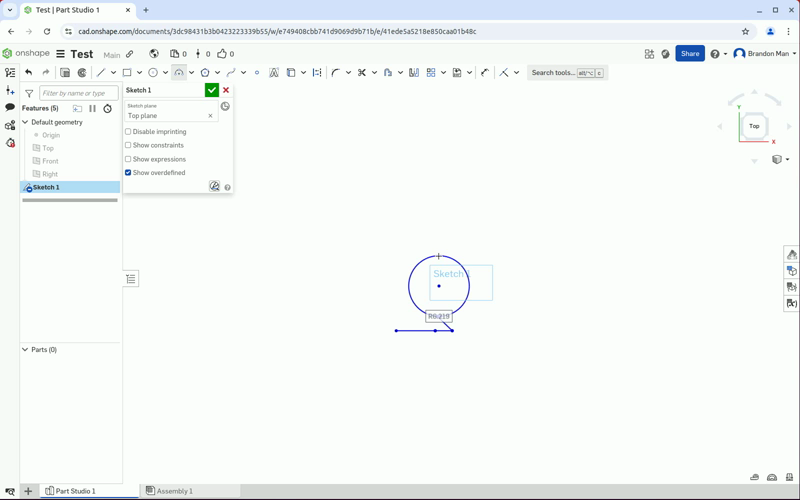
key_up(shift)
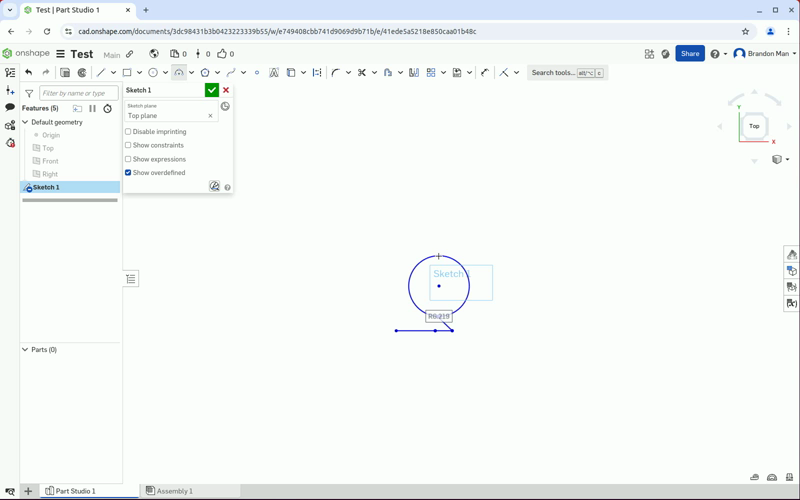
key(esc)
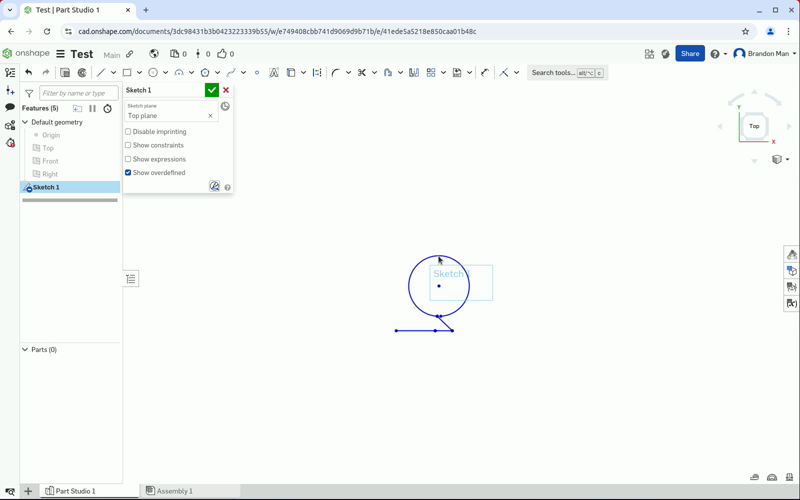
key(l)
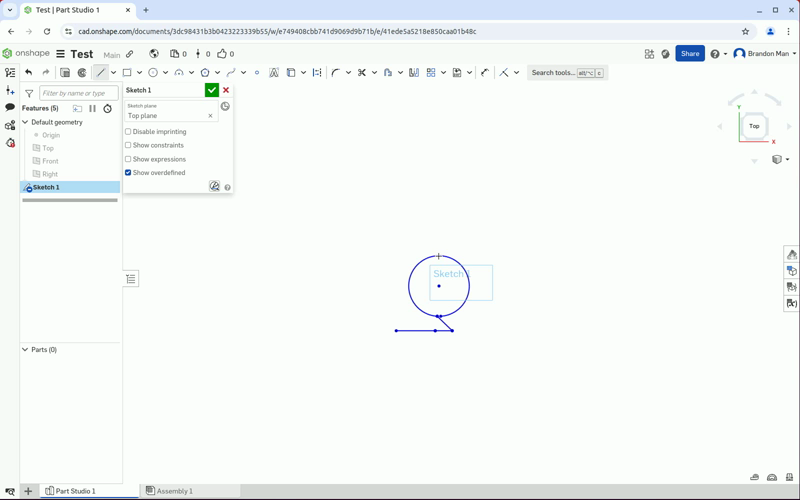
mouse_move(440, 316)
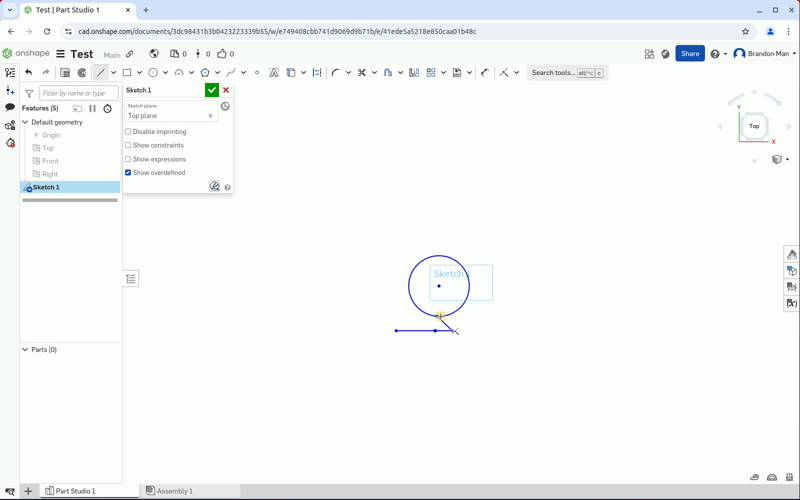
scroll(6)
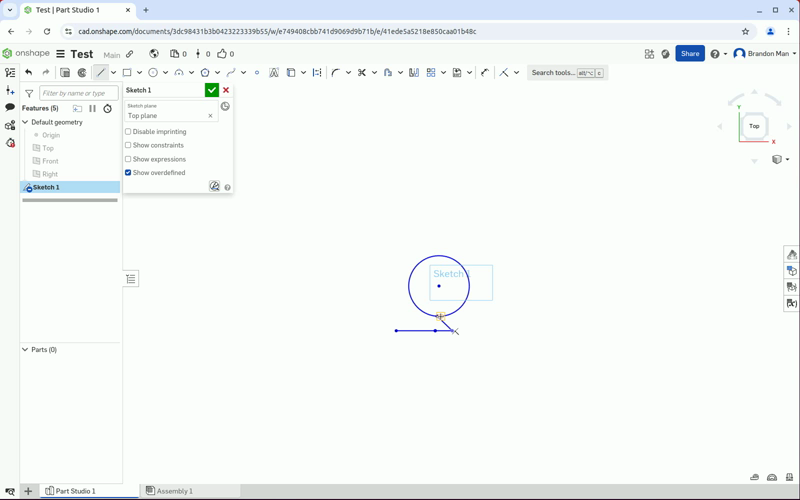
scroll(6)
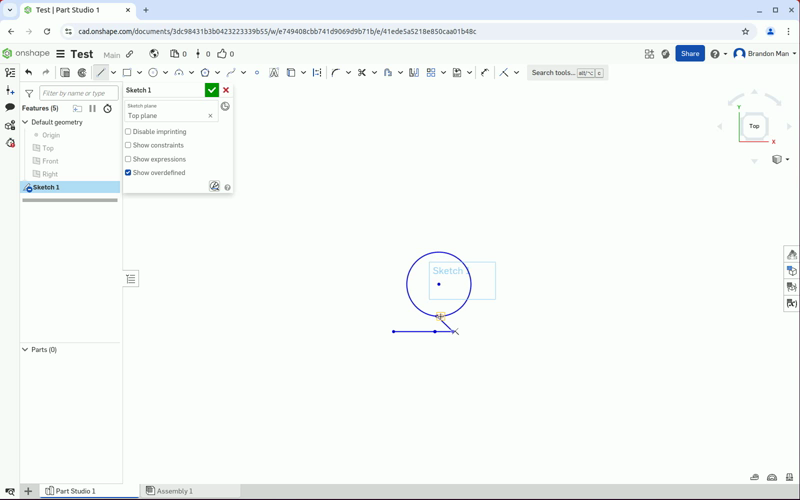
scroll(6)
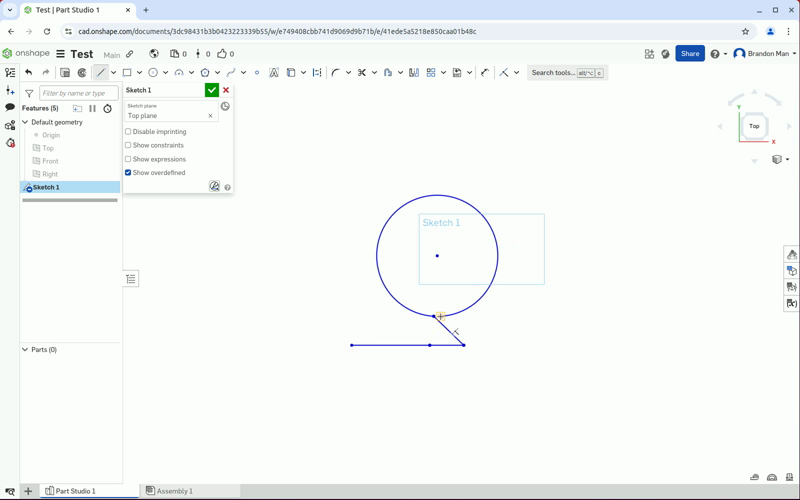
scroll(6)
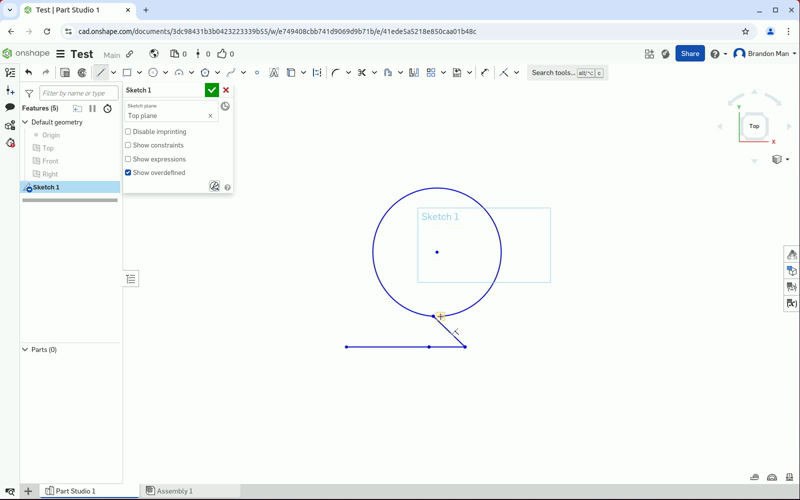
scroll(6)
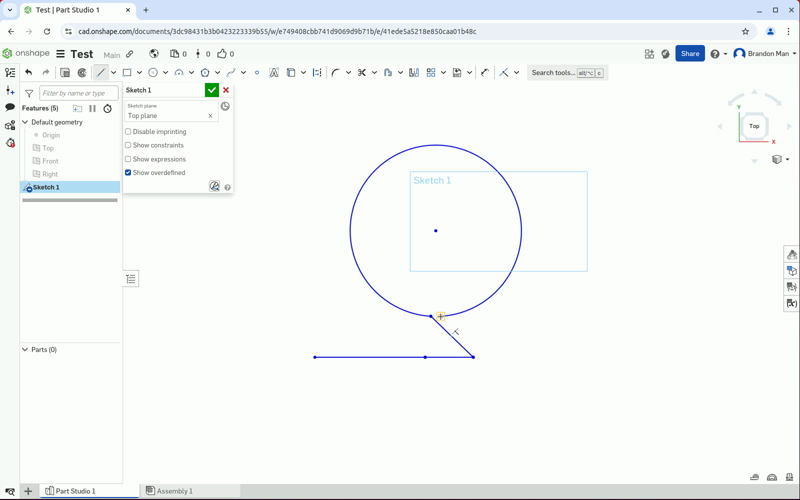
scroll(6)
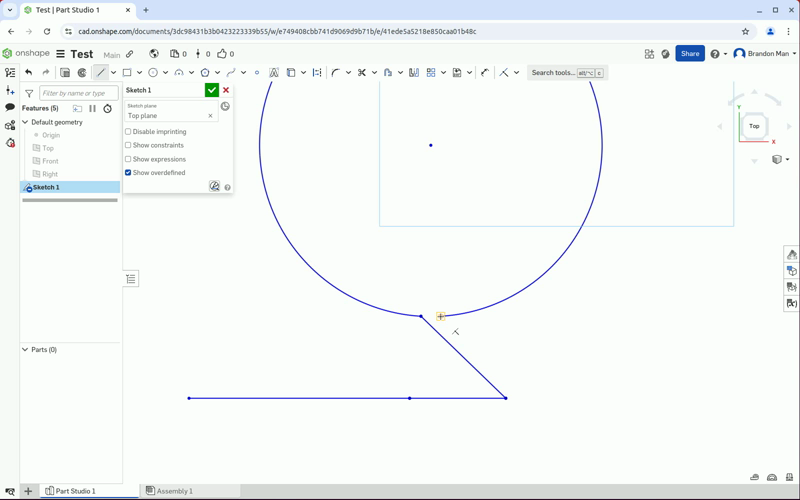
scroll(6)
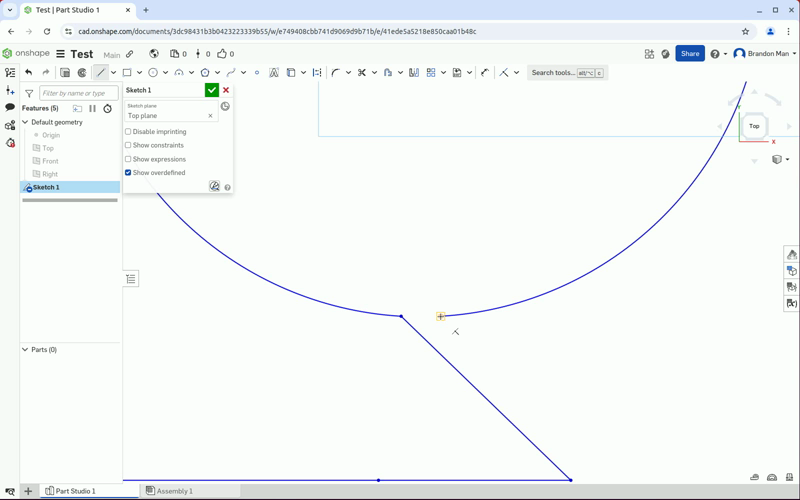
click(440, 316)
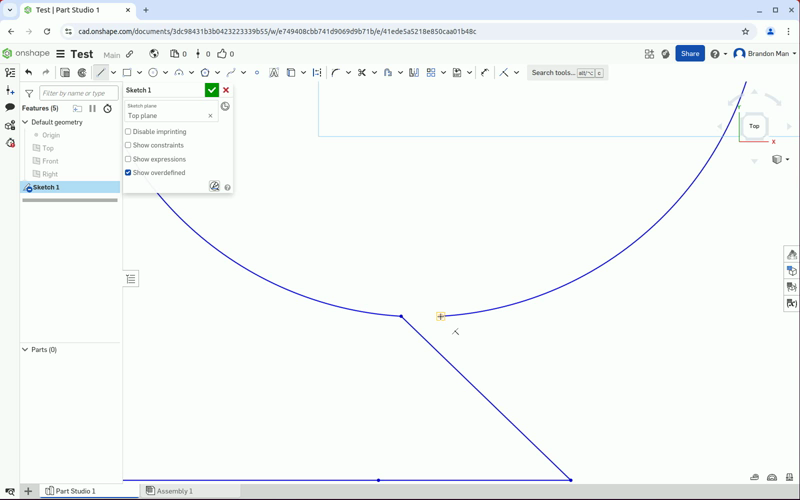
scroll(-6)
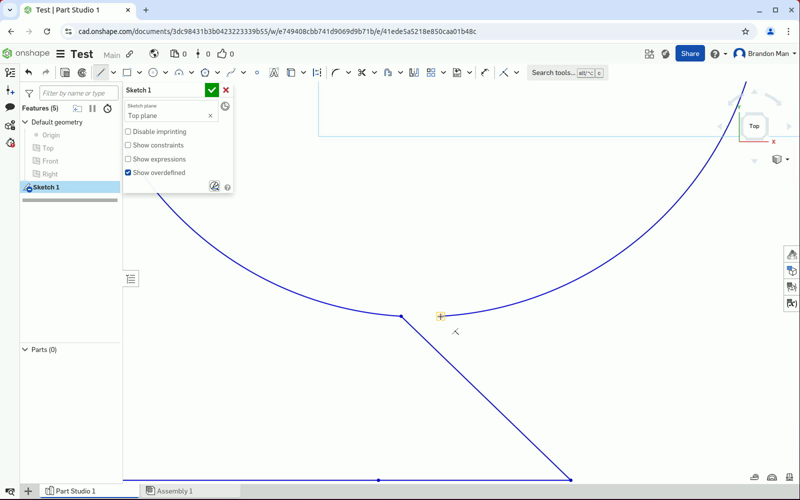
scroll(-6)
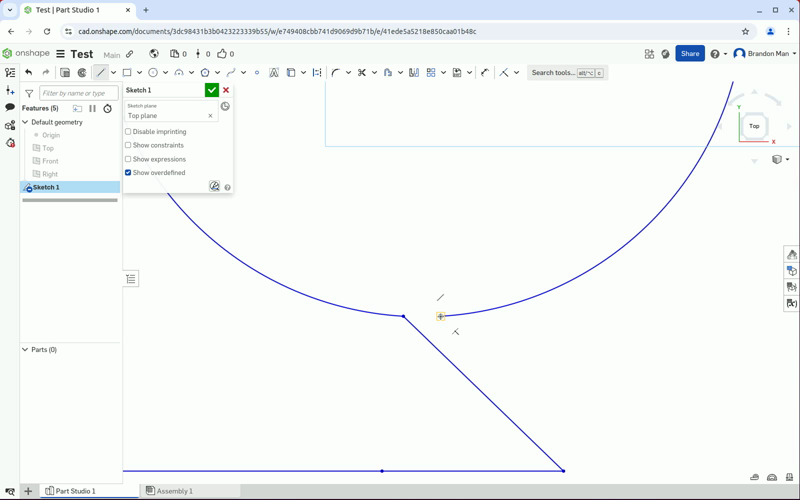
scroll(-6)
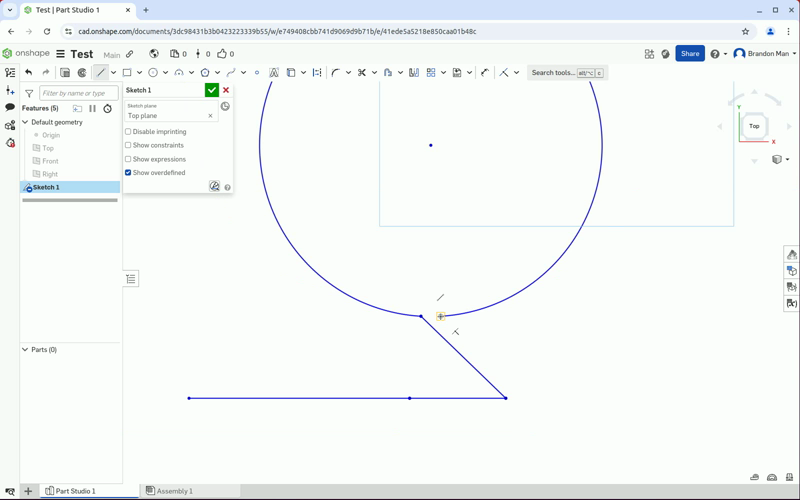
scroll(-6)
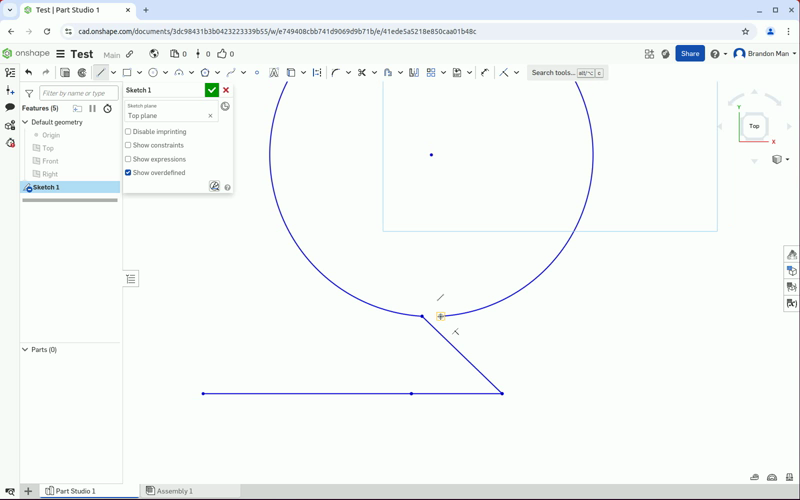
scroll(-6)
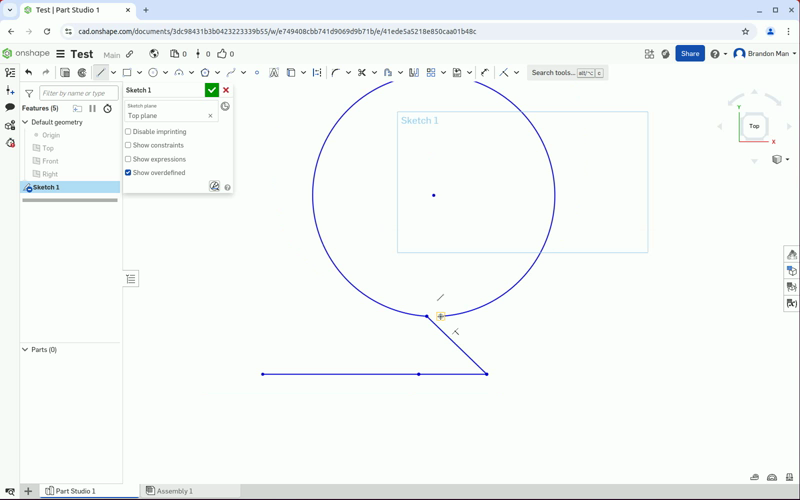
scroll(-6)
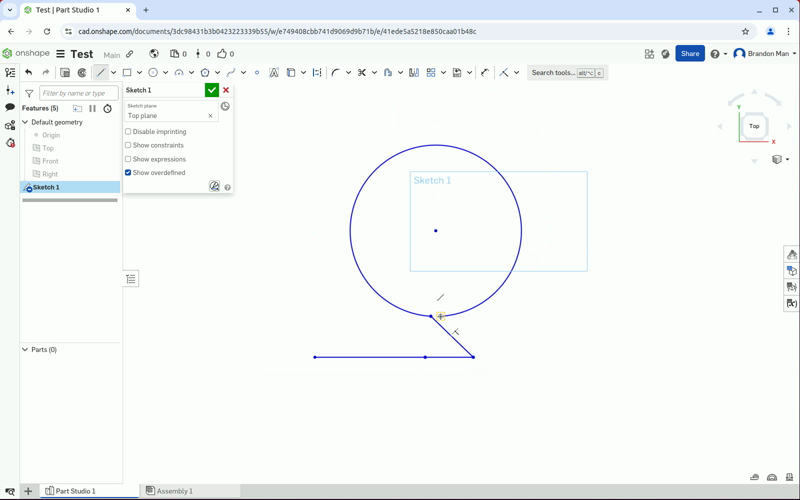
scroll(-6)
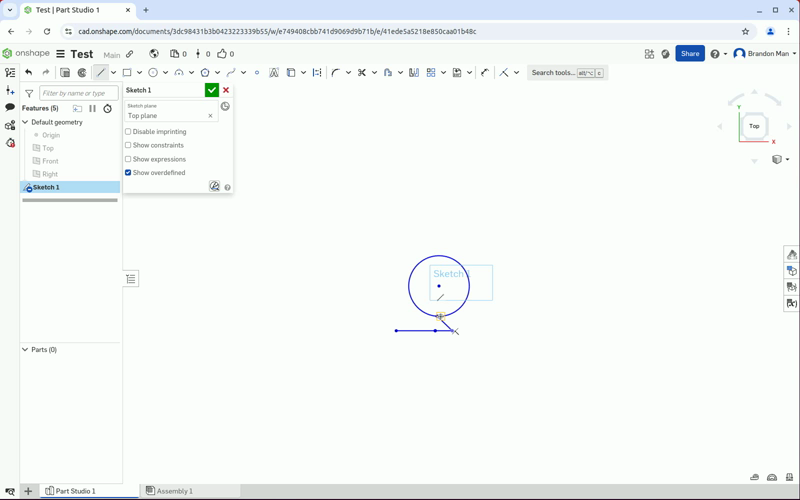
key_down(shift)
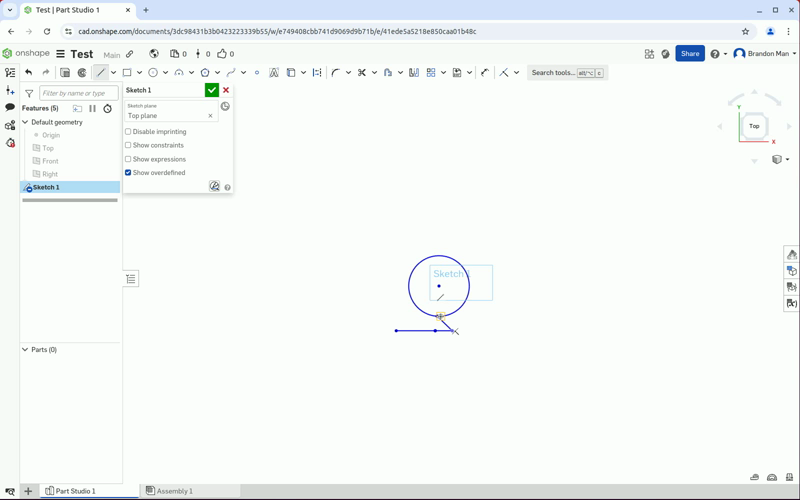
mouse_move(470, 316)
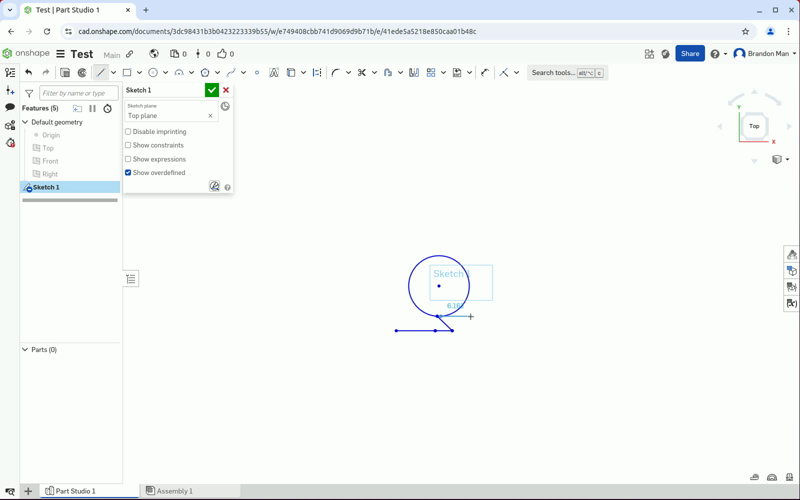
mouse_move(455, 330)
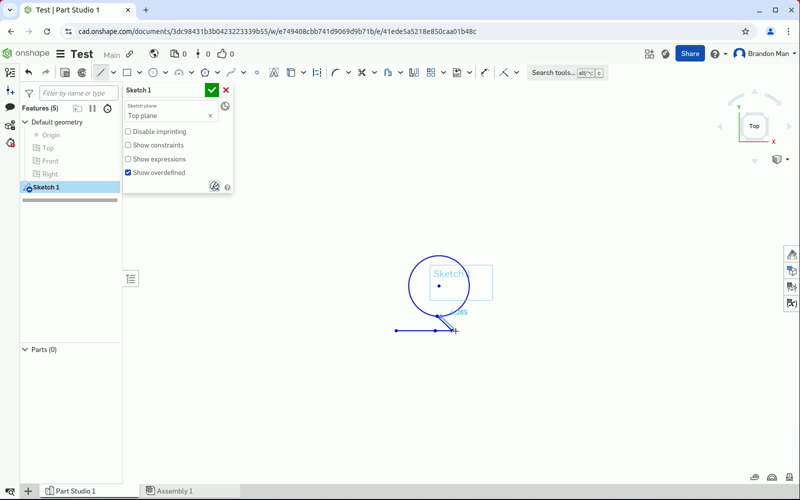
scroll(6)
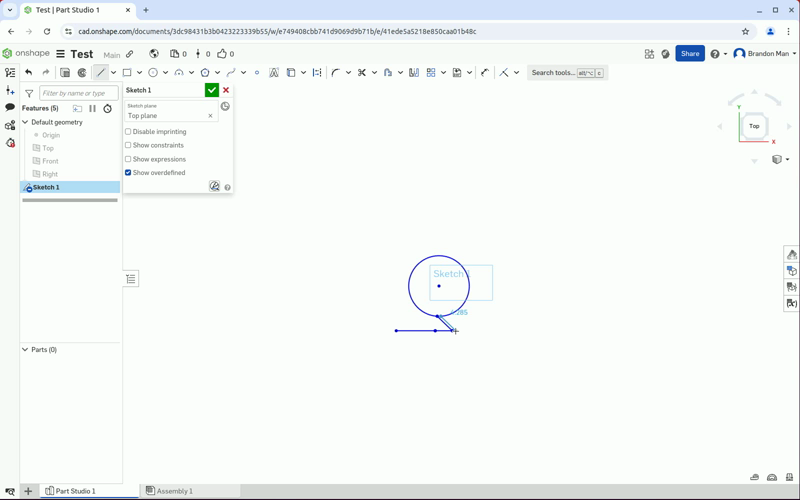
scroll(6)
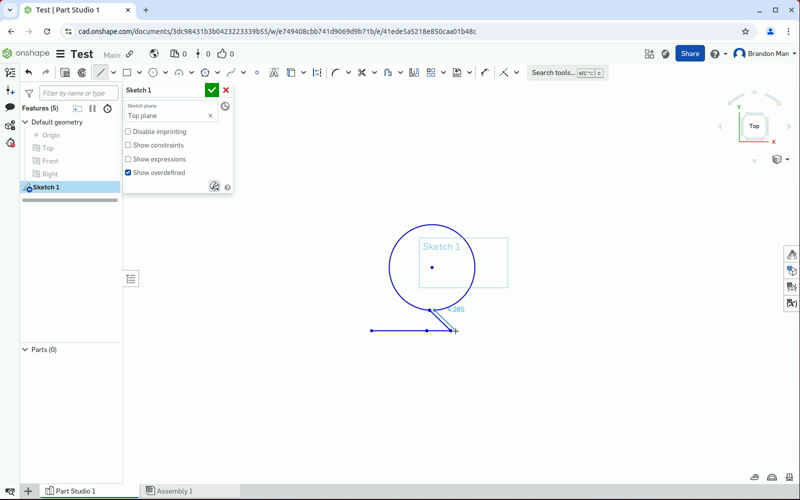
scroll(6)
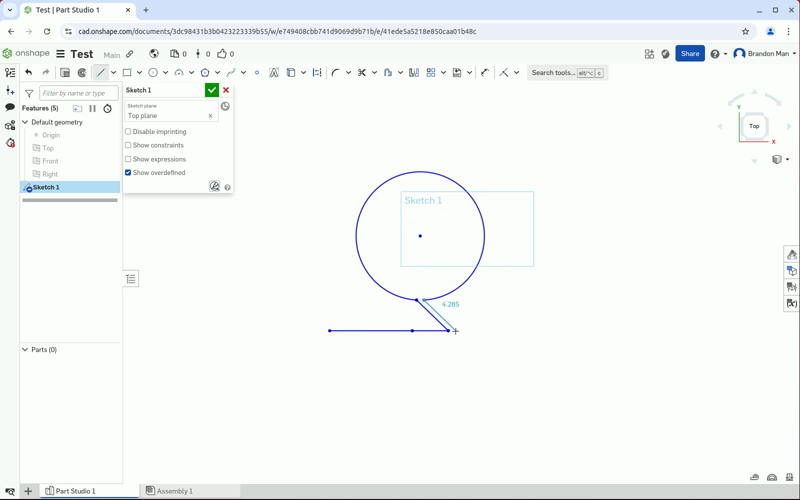
scroll(6)
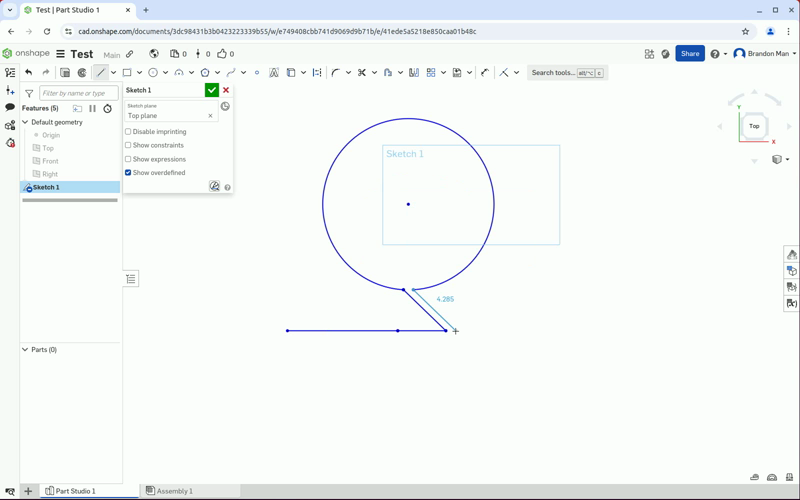
scroll(6)
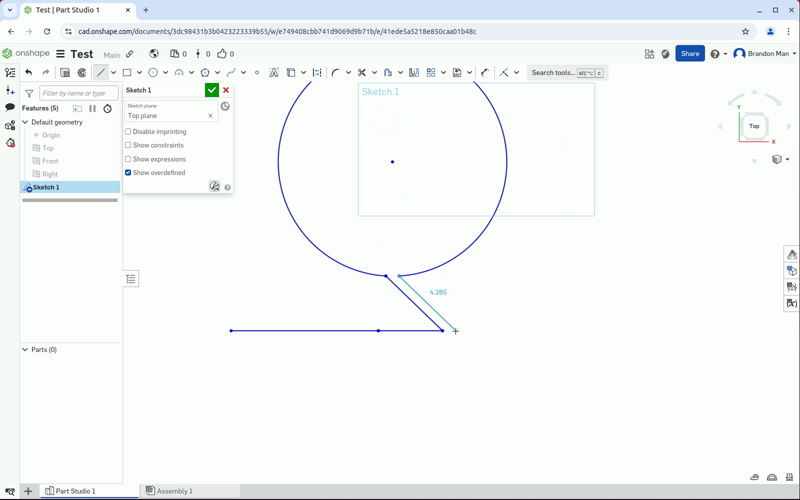
scroll(6)
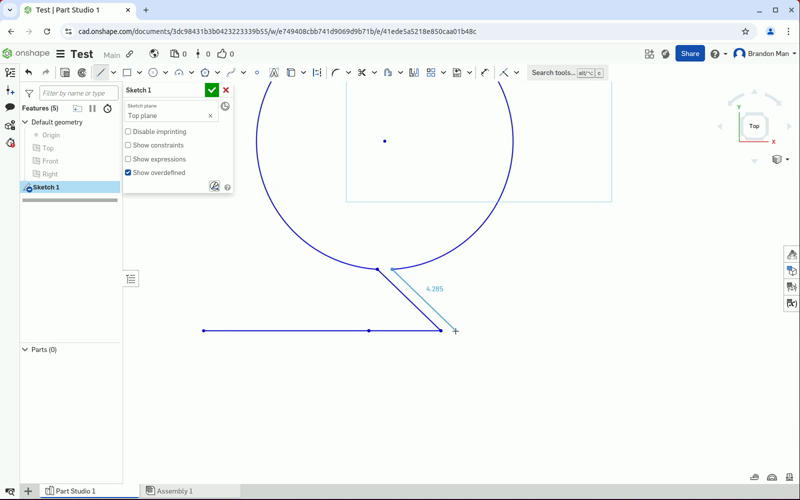
scroll(6)
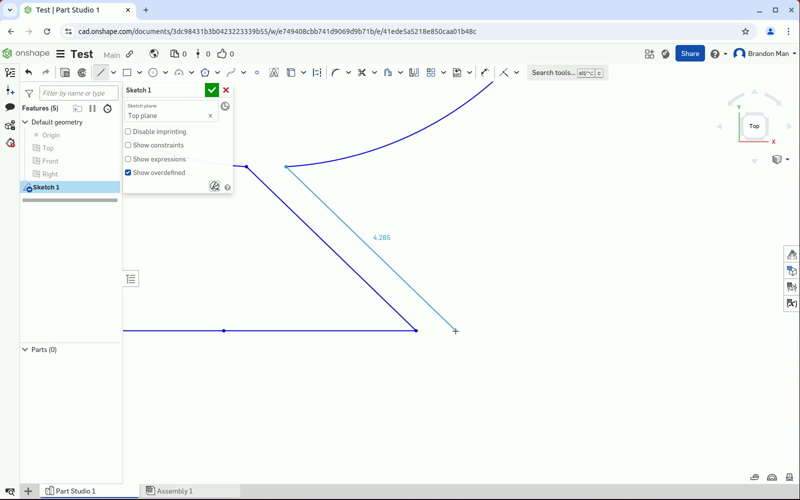
click(455, 330)
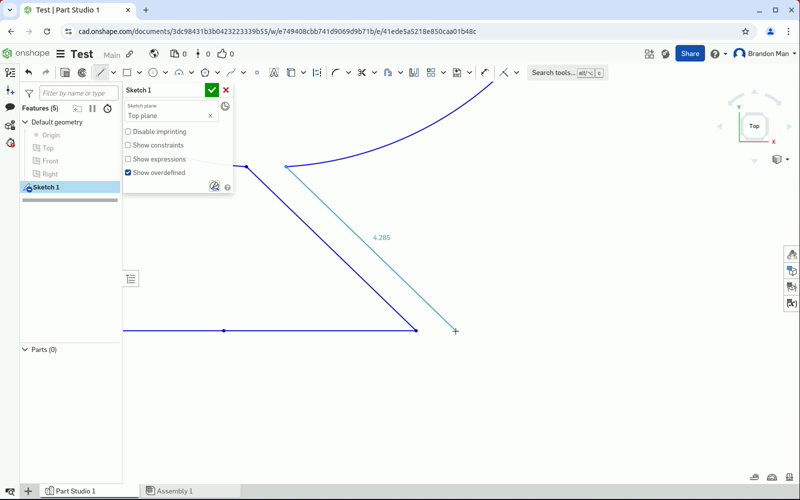
scroll(-6)
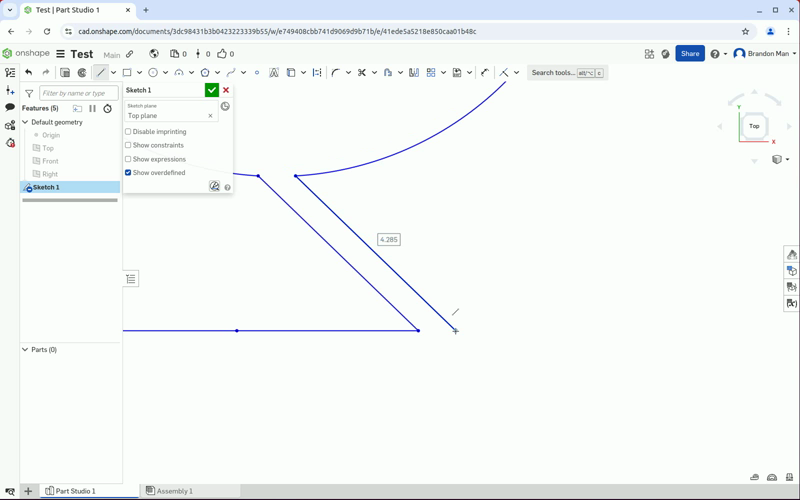
scroll(-6)
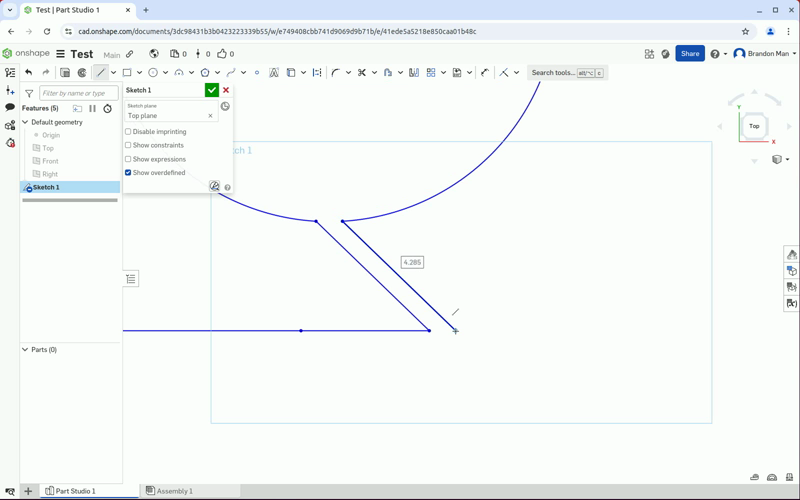
scroll(-6)
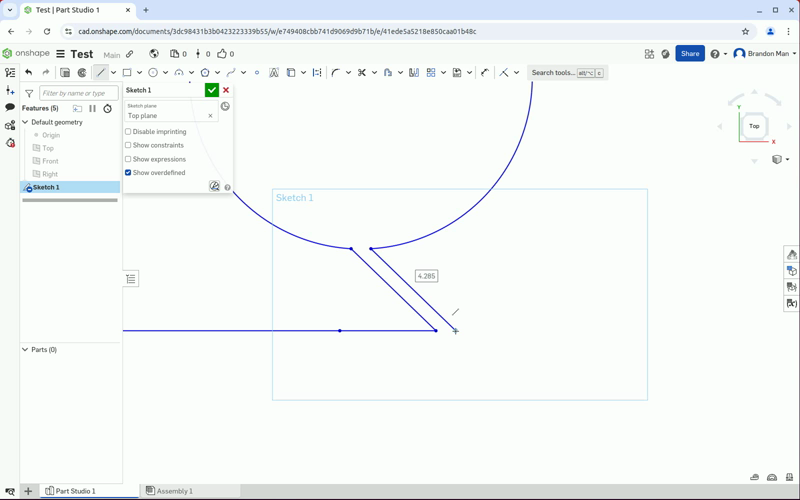
scroll(-6)
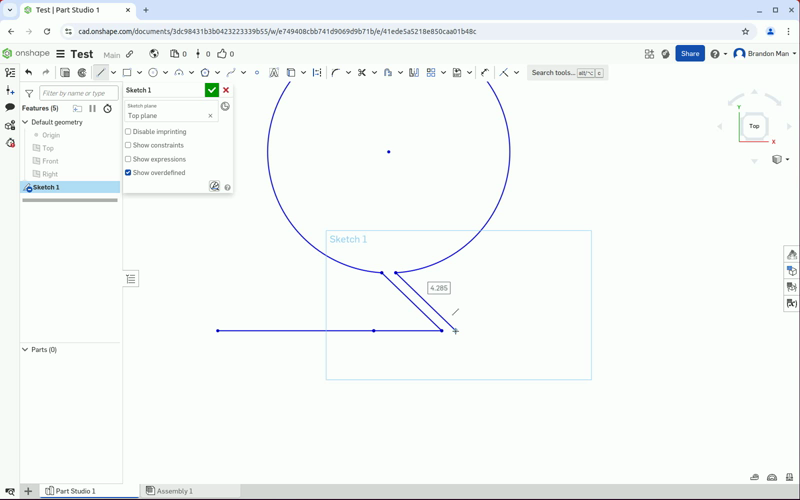
scroll(-6)
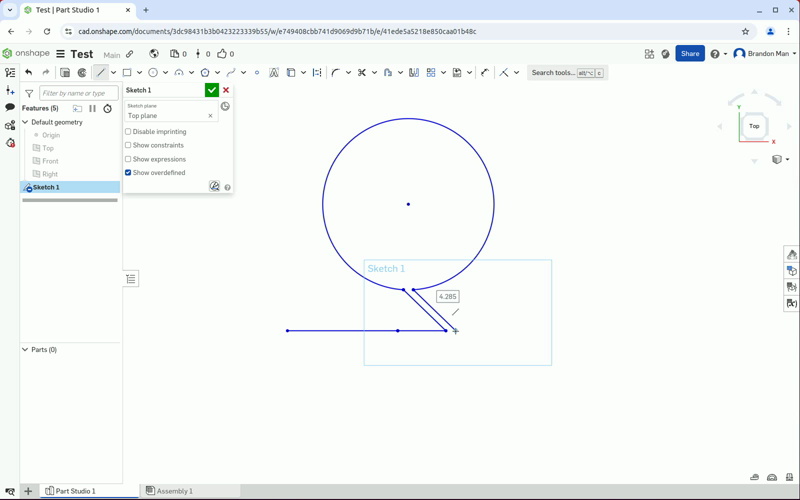
scroll(-6)
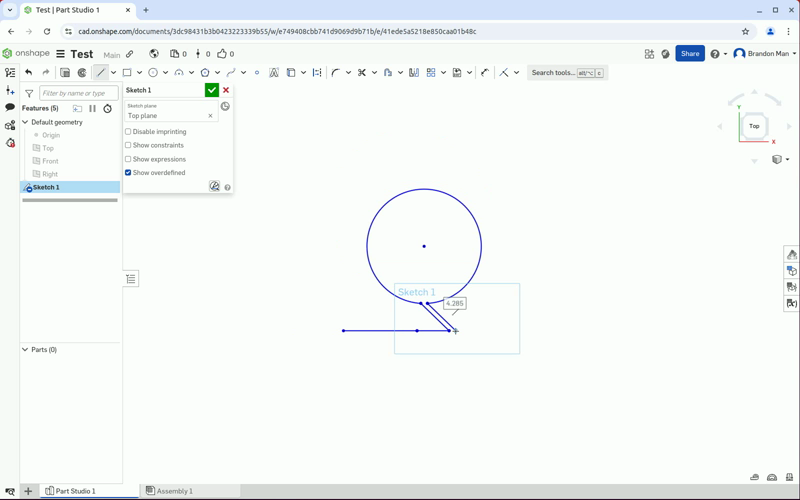
scroll(-6)
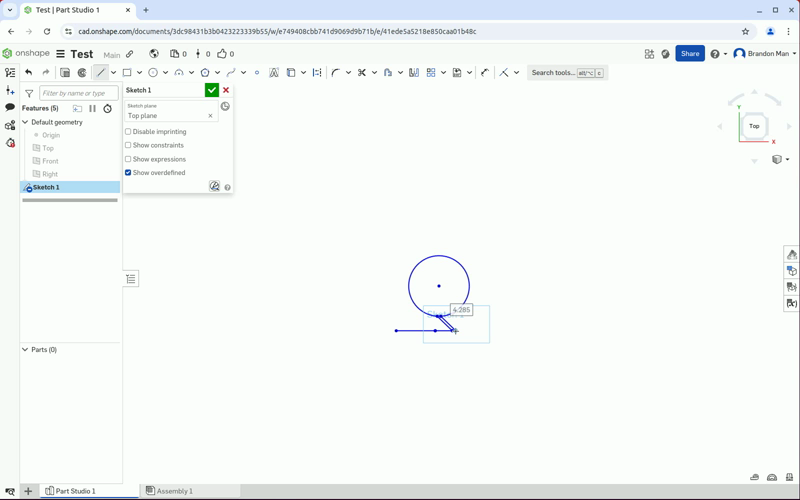
key_up(shift)
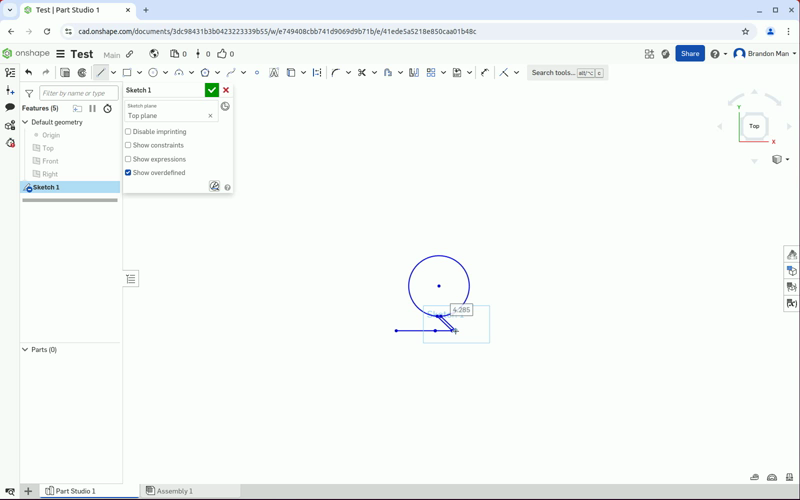
key_down(shift)
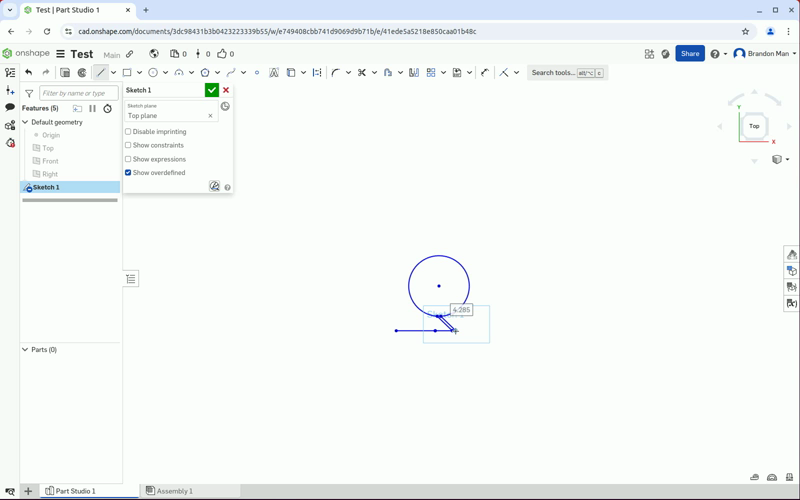
mouse_move(485, 330)
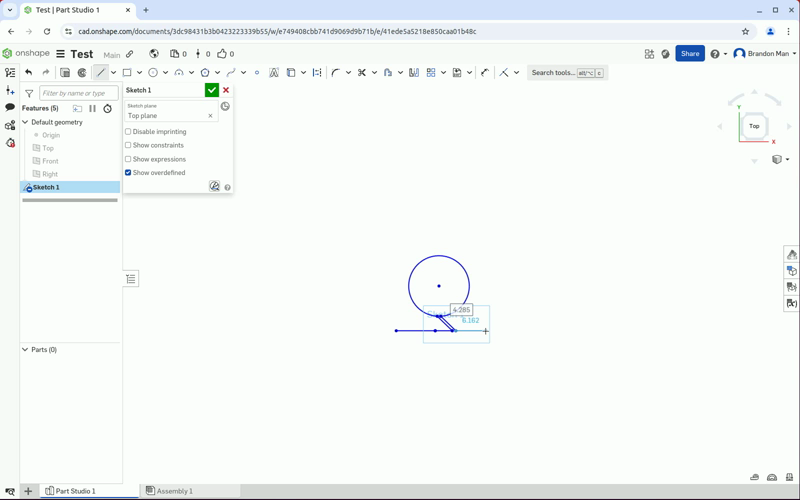
mouse_move(466, 342)
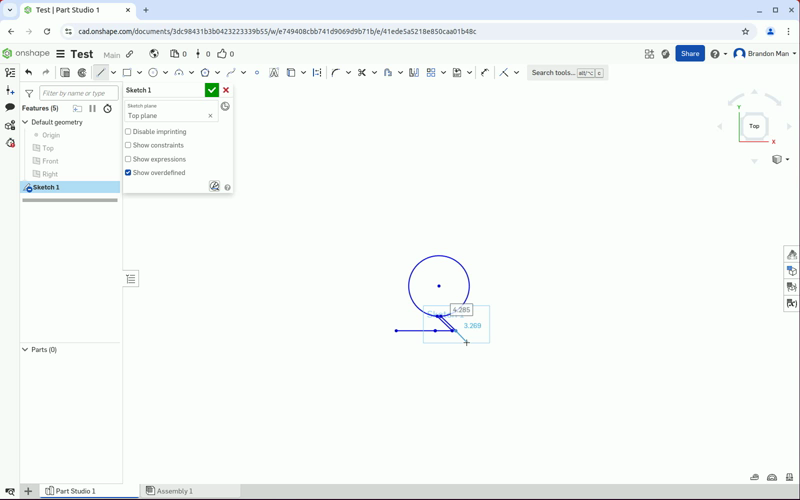
click(466, 342)
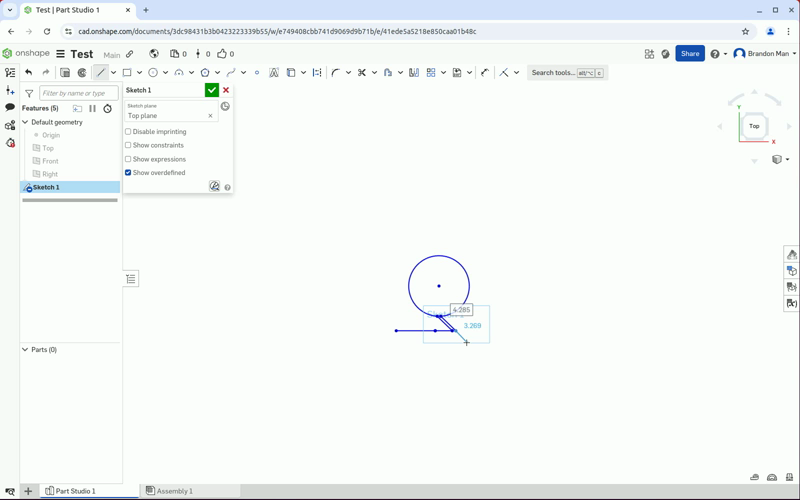
key_up(shift)
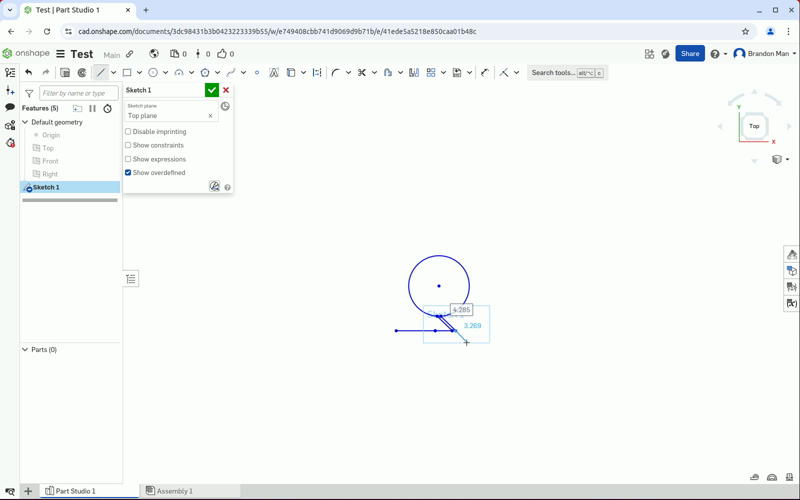
key_down(shift)
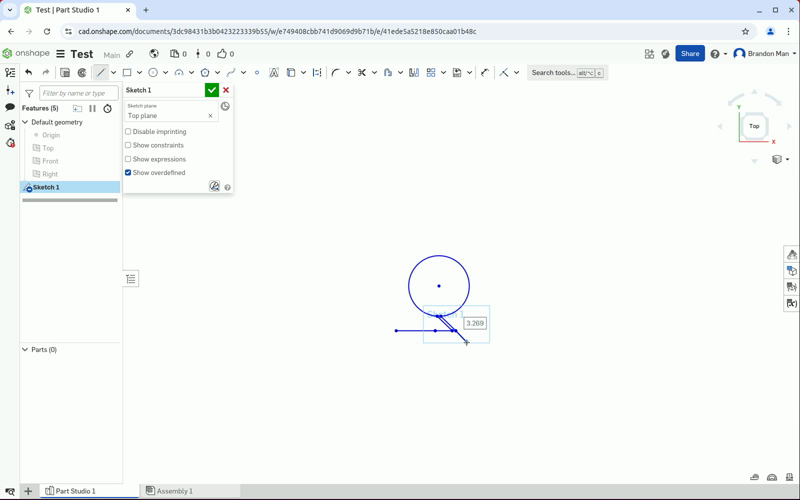
mouse_move(496, 342)
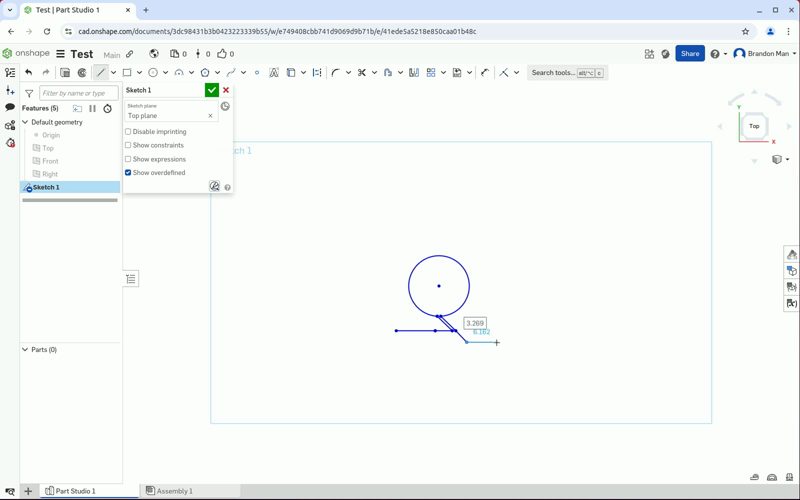
mouse_move(477, 330)
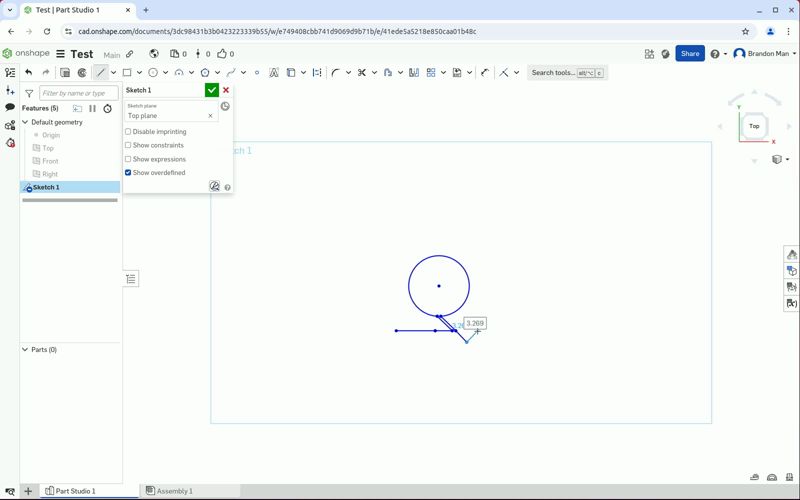
click(477, 330)
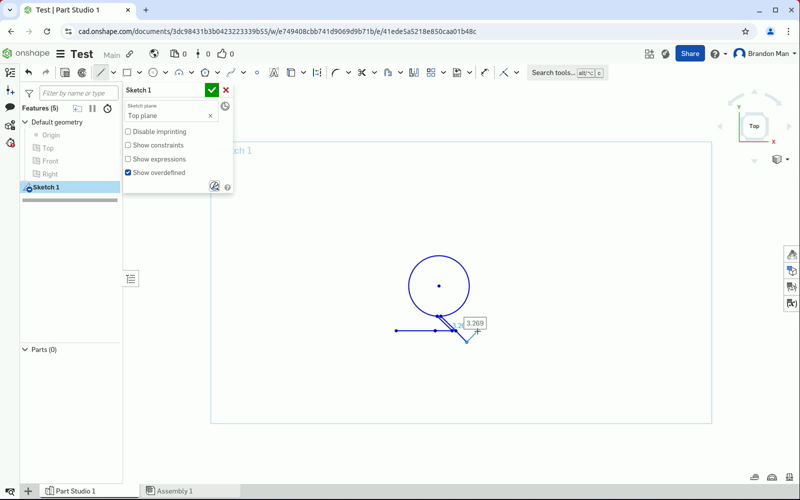
key_up(shift)
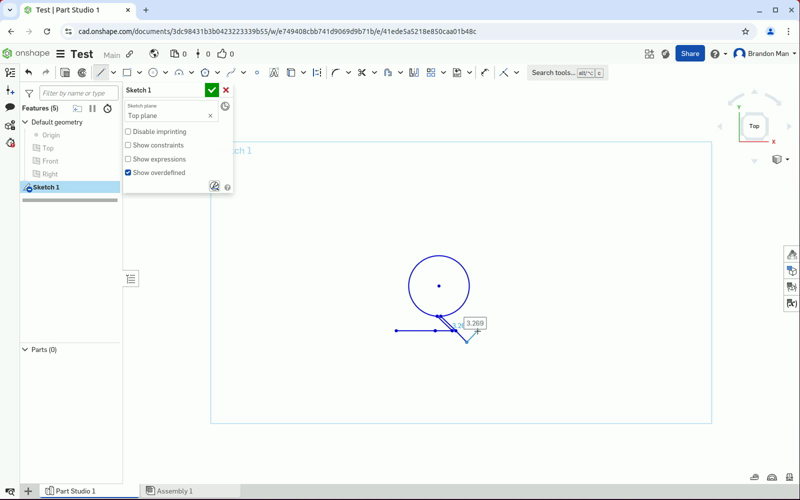
key_down(shift)
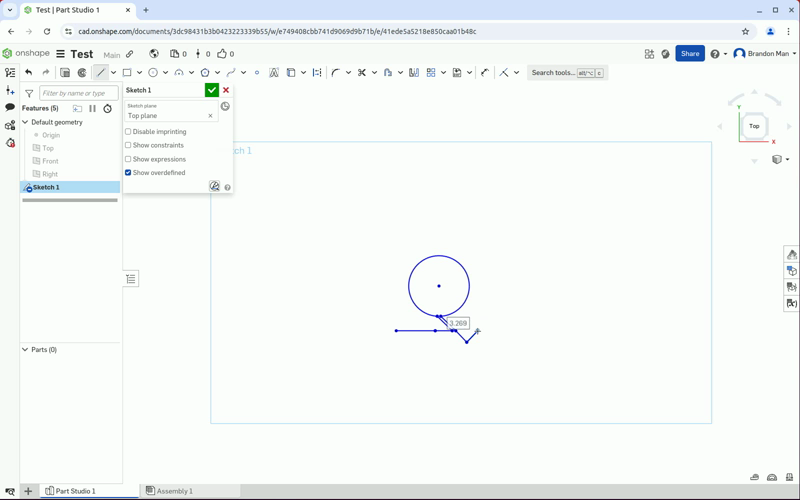
mouse_move(507, 330)
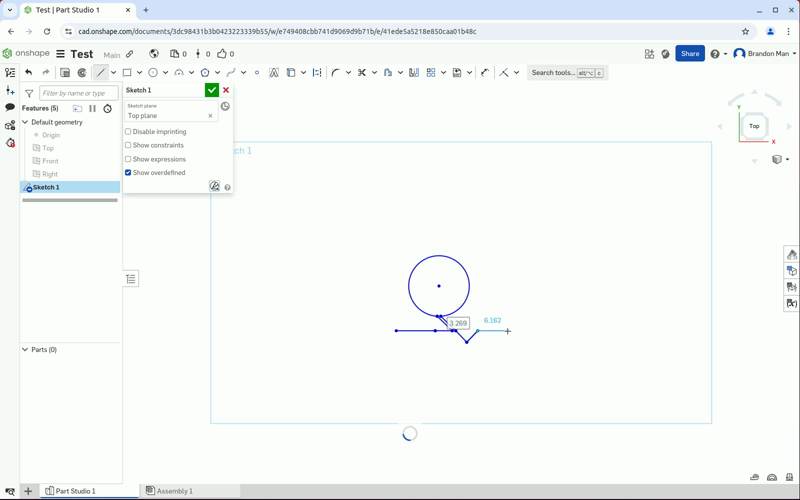
mouse_move(524, 330)
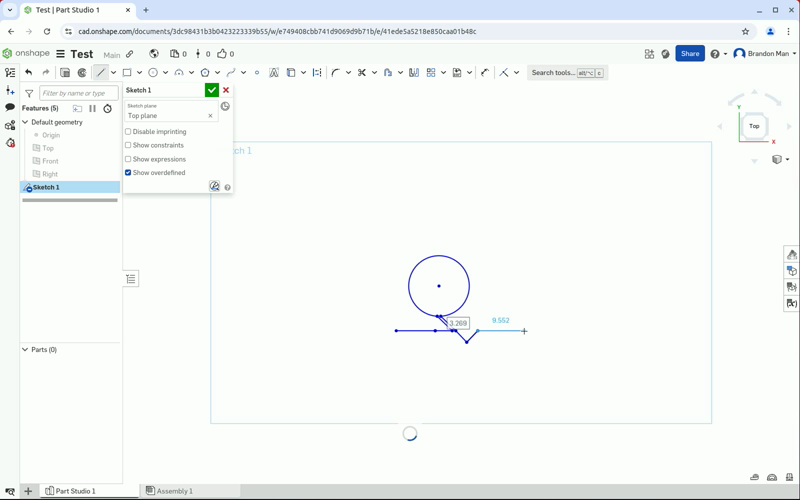
click(524, 330)
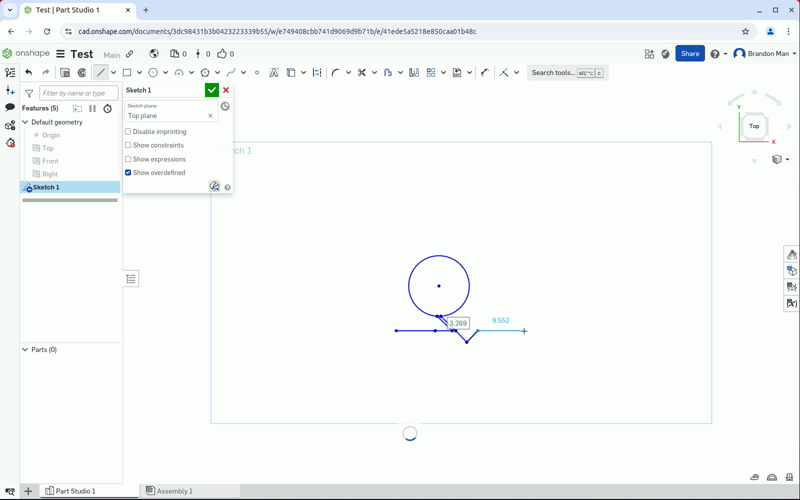
key_up(shift)
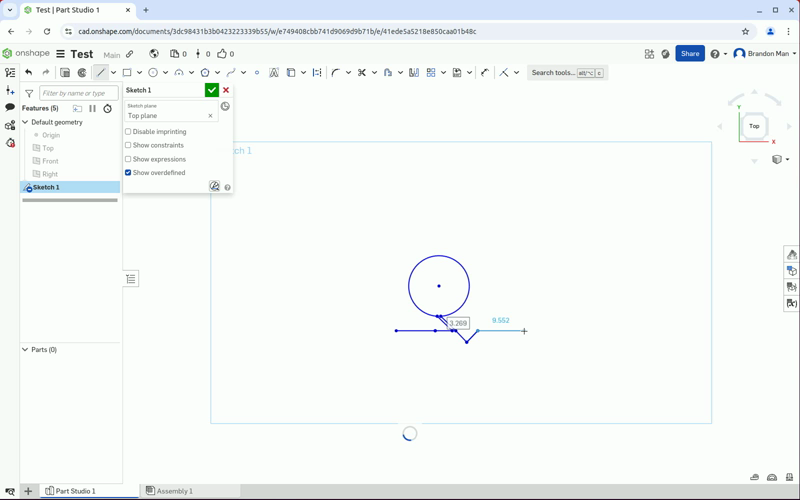
key(esc)
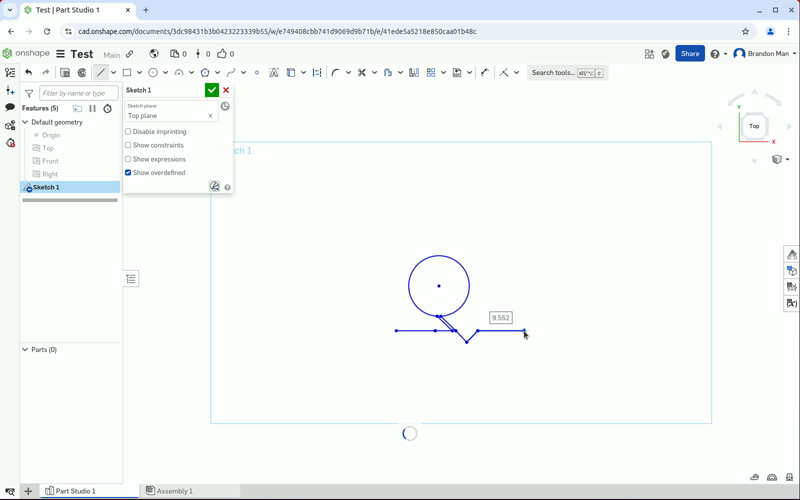
key(a)
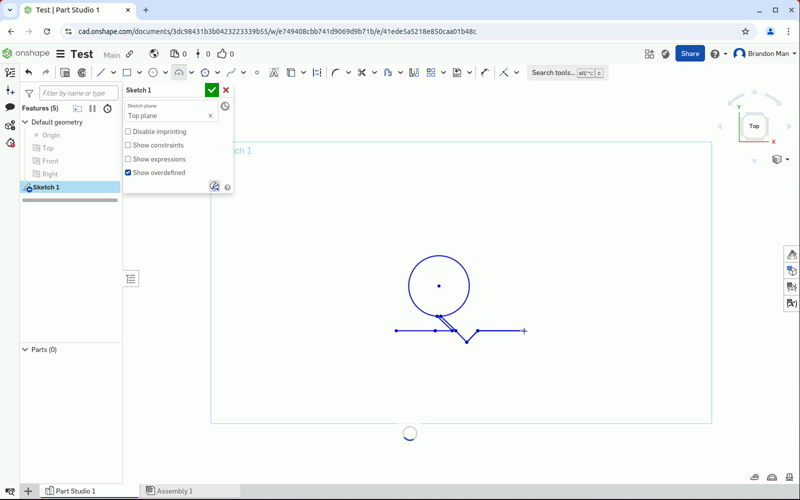
mouse_move(524, 330)
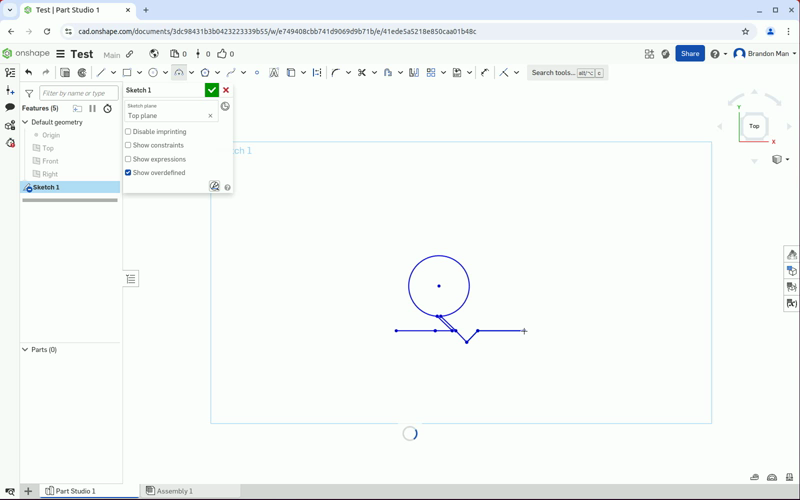
click(524, 330)
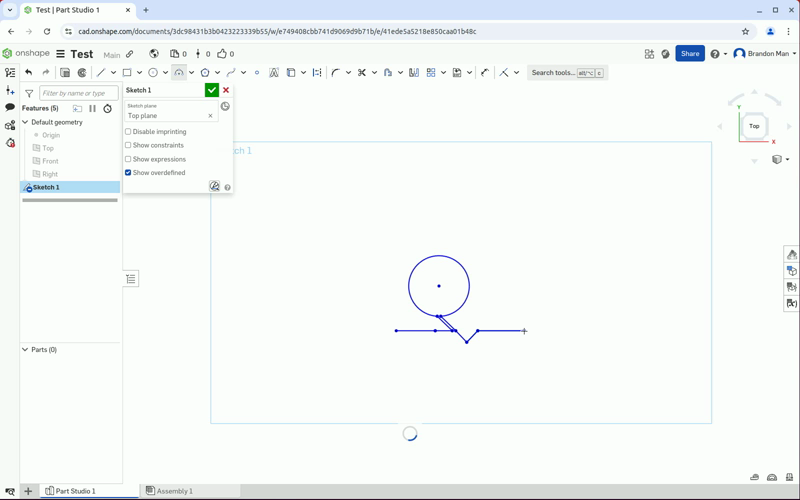
key_down(shift)
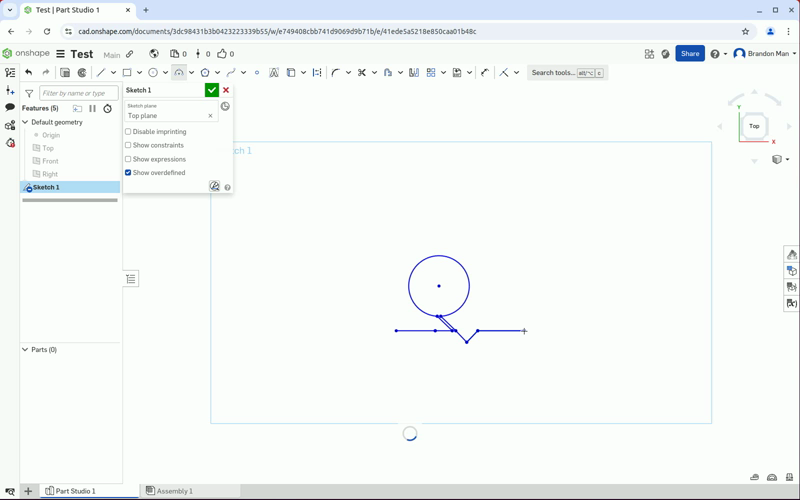
mouse_move(524, 234)
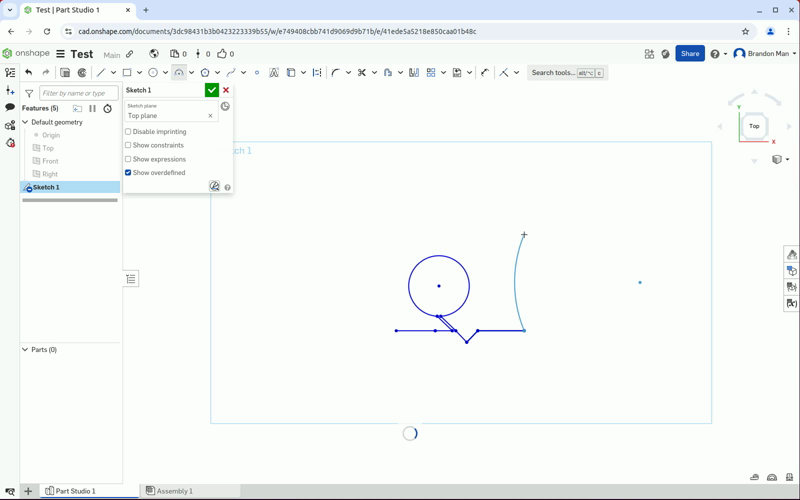
click(524, 234)
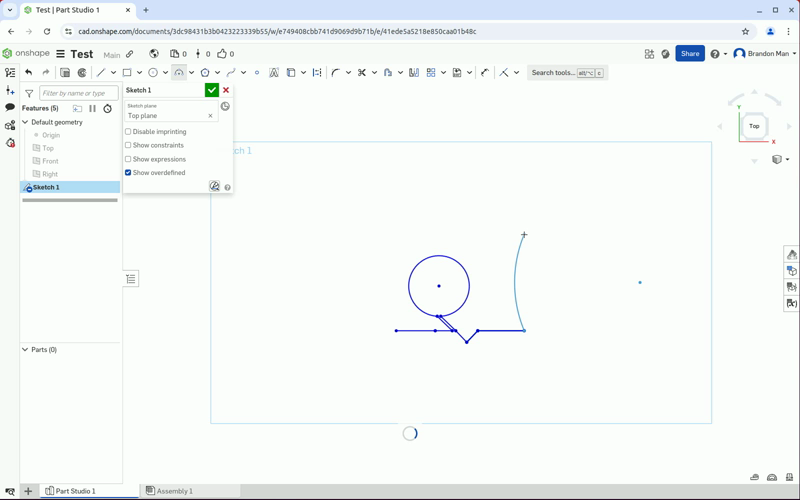
mouse_move(572, 282)
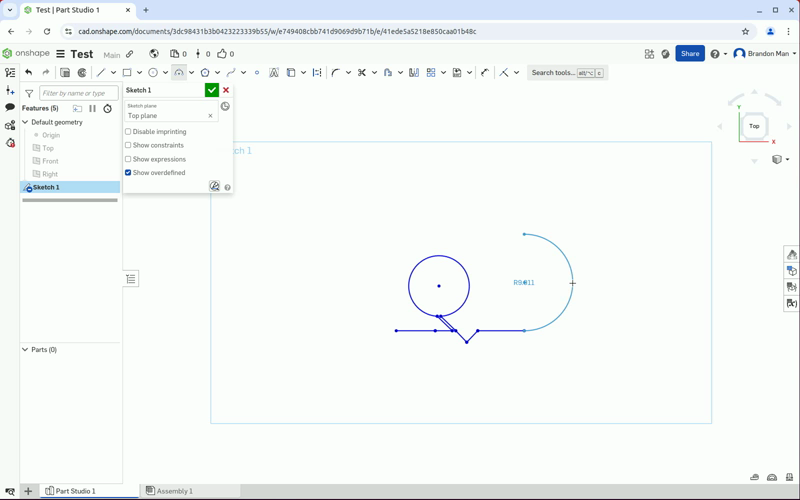
click(572, 282)
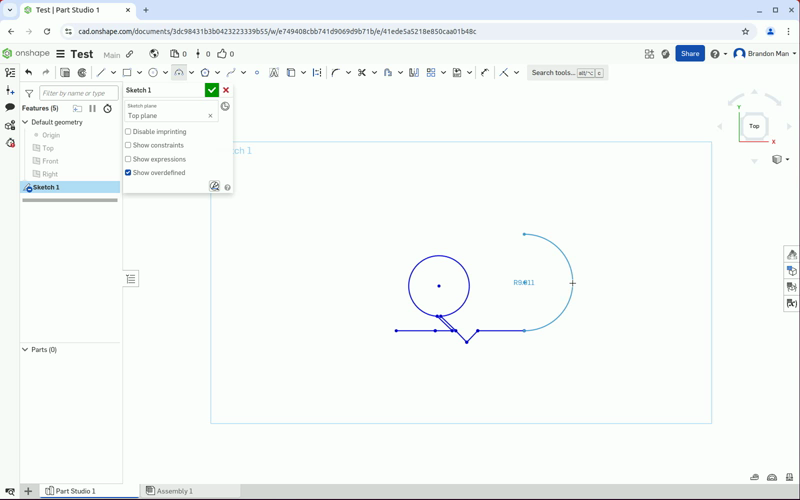
key_up(shift)
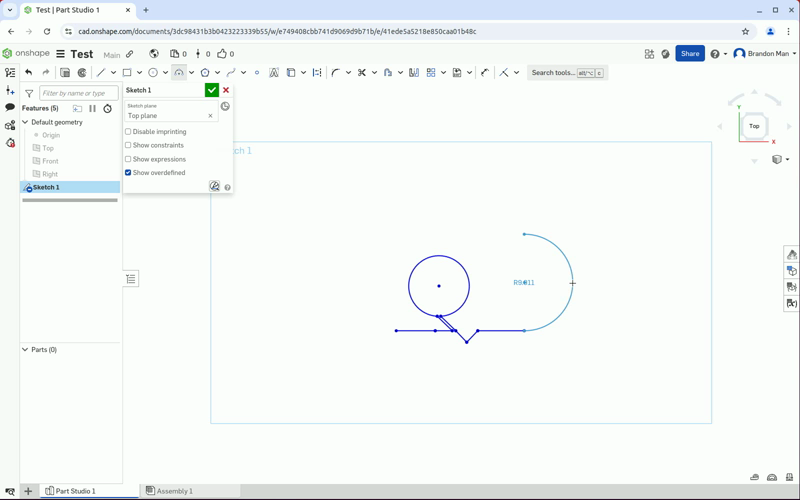
key(esc)
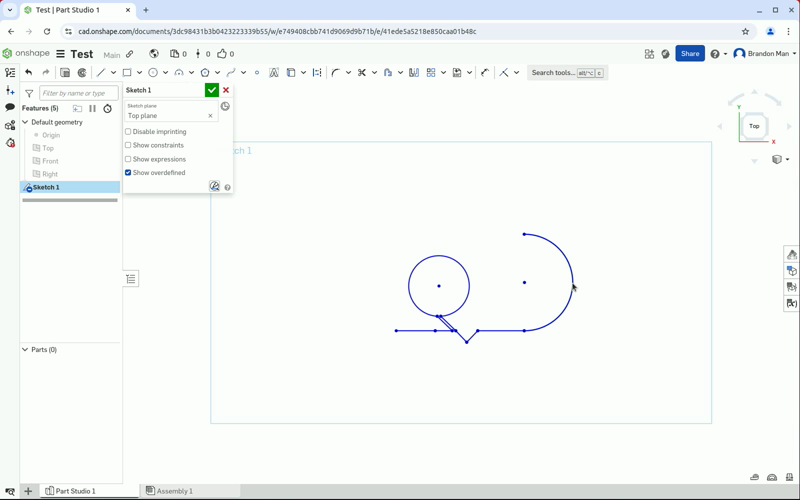
key(l)
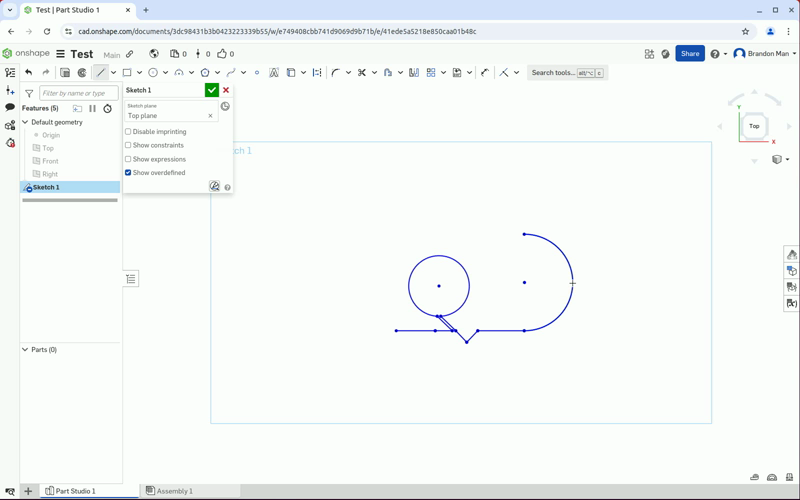
mouse_move(524, 234)
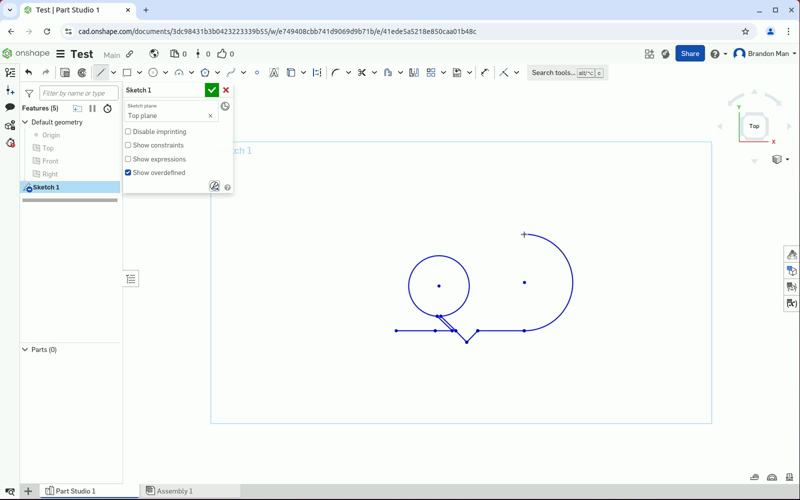
click(524, 234)
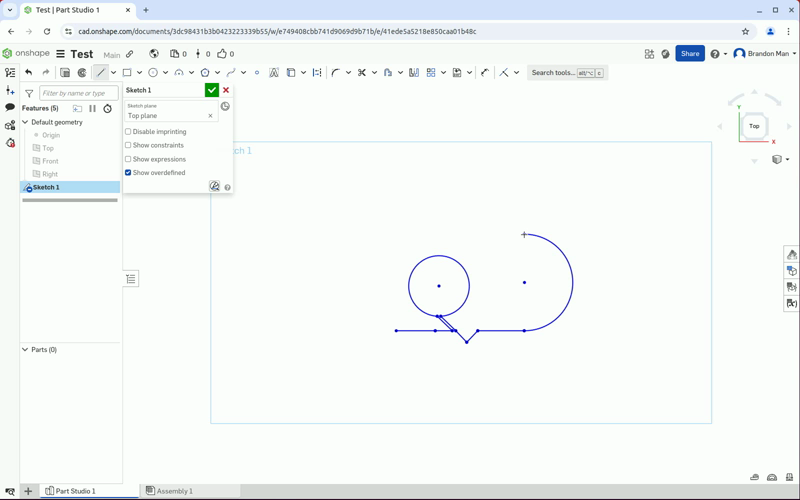
key_down(shift)
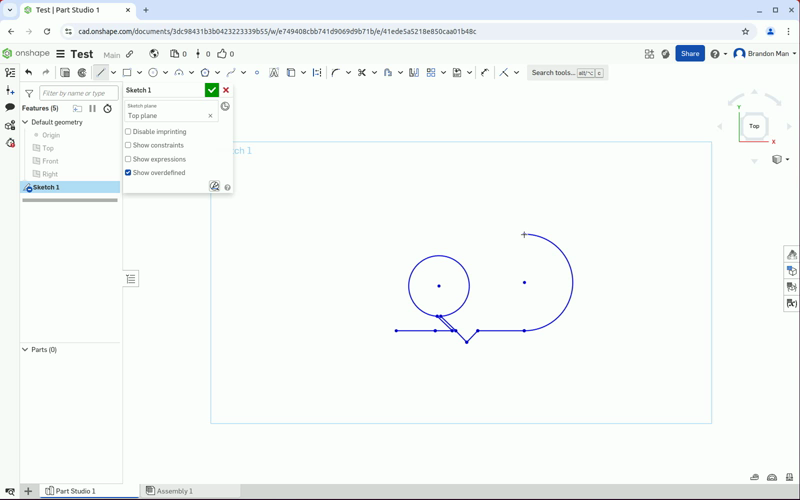
mouse_move(396, 234)
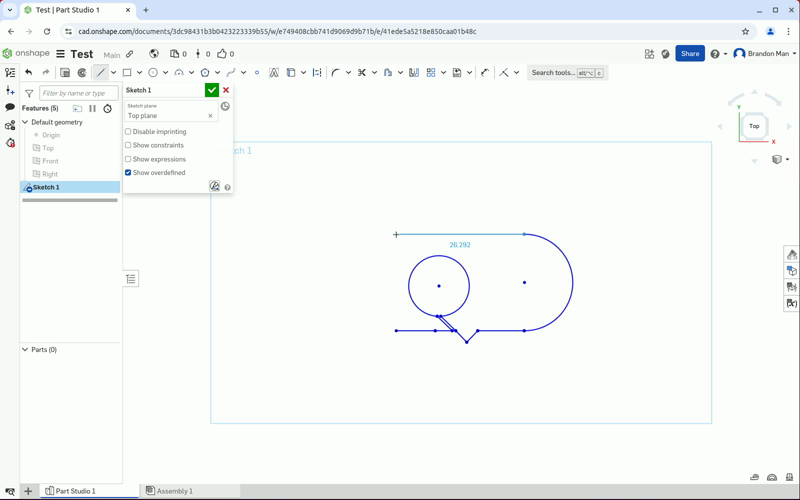
click(396, 234)
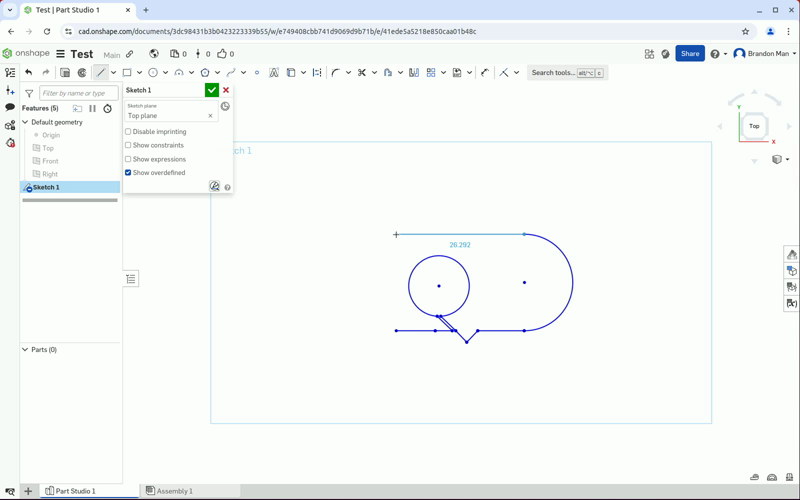
key_up(shift)
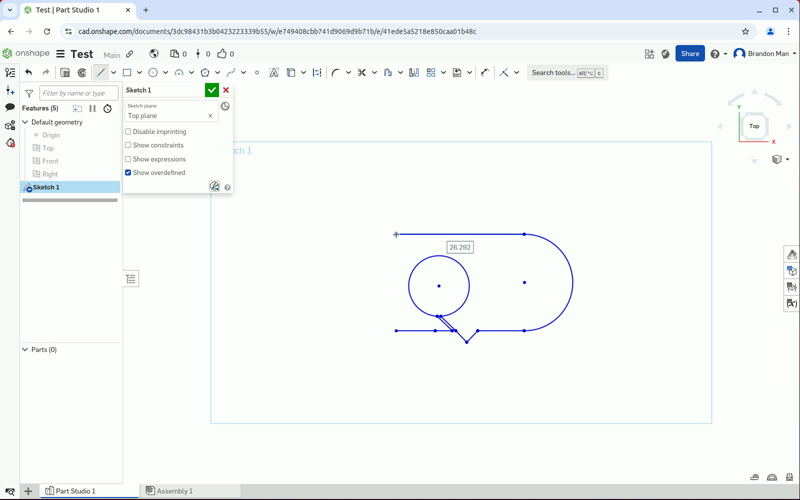
key_down(shift)
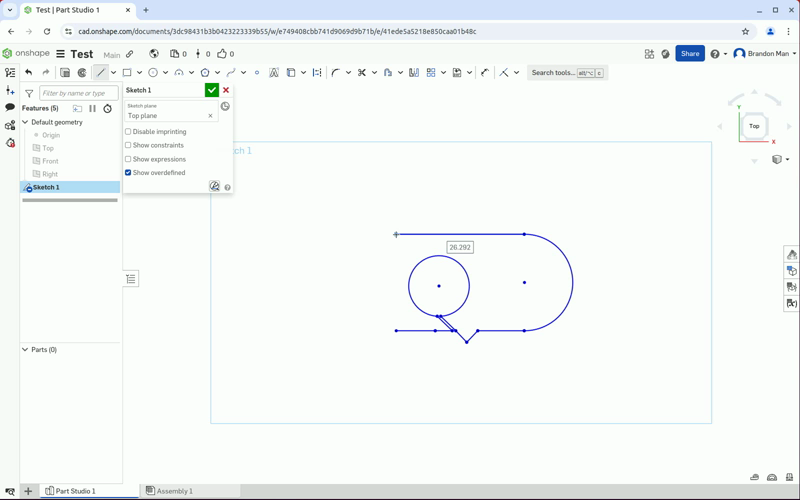
mouse_move(396, 330)
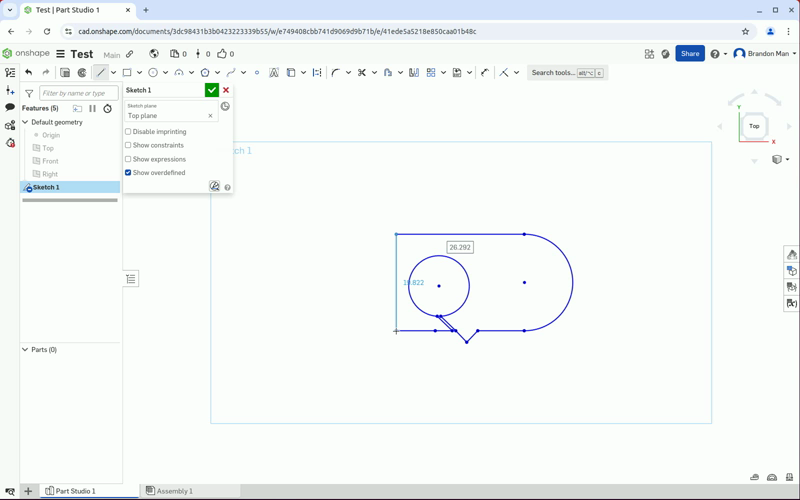
key_up(shift)
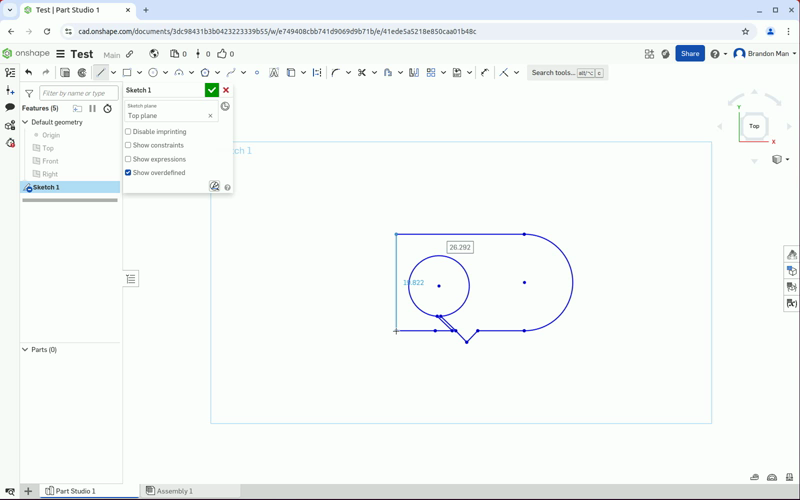
click(396, 330)
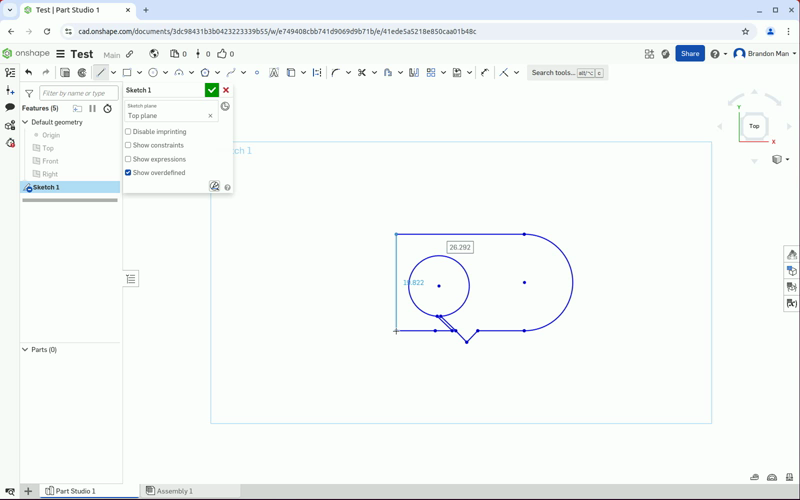
key(esc)
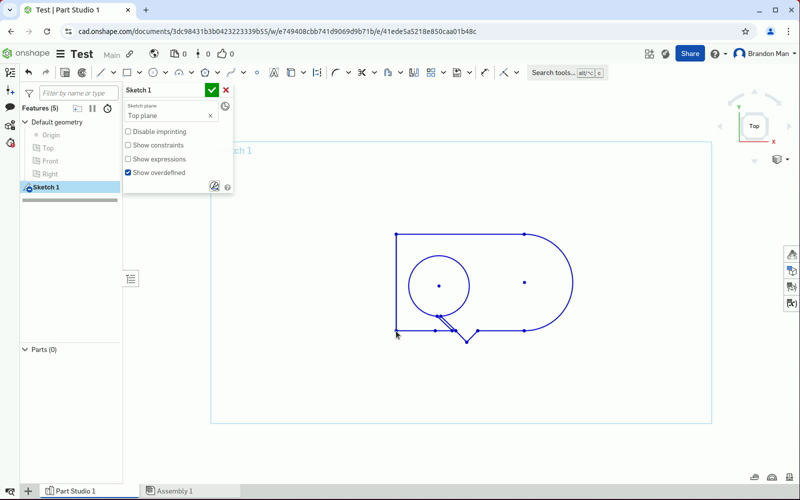
key(l)
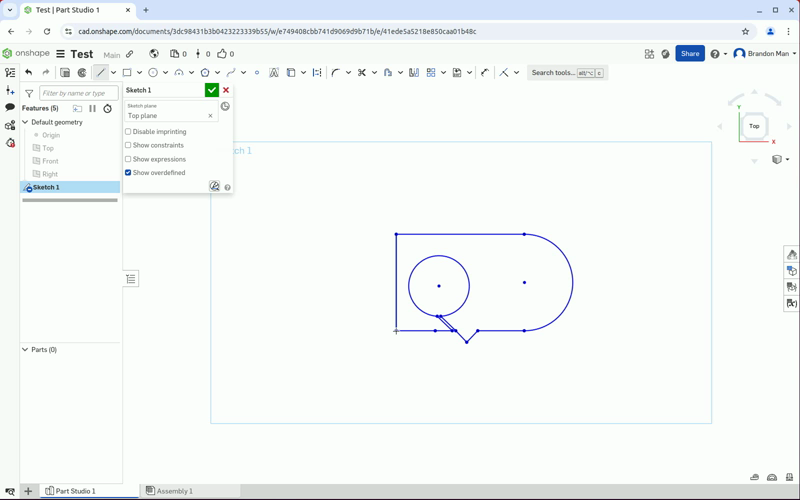
key_down(shift)
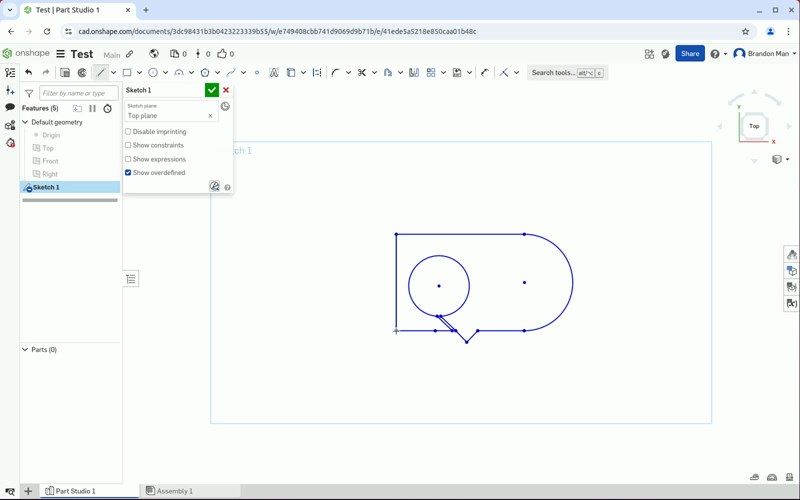
mouse_move(459, 318)
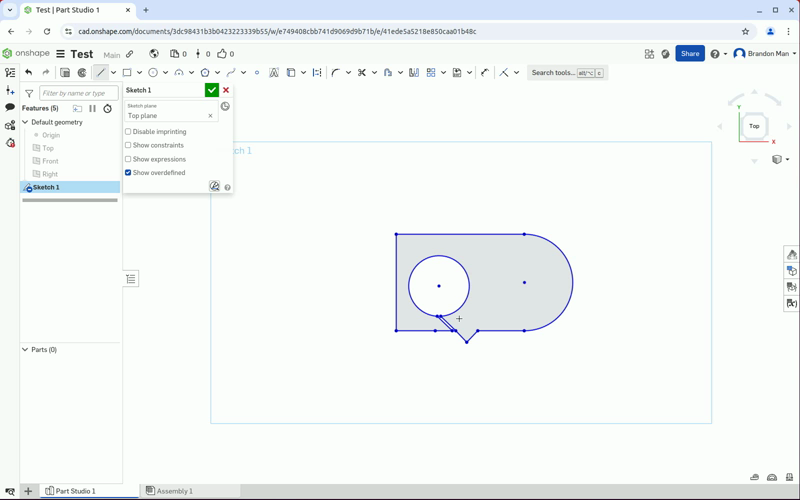
click(459, 318)
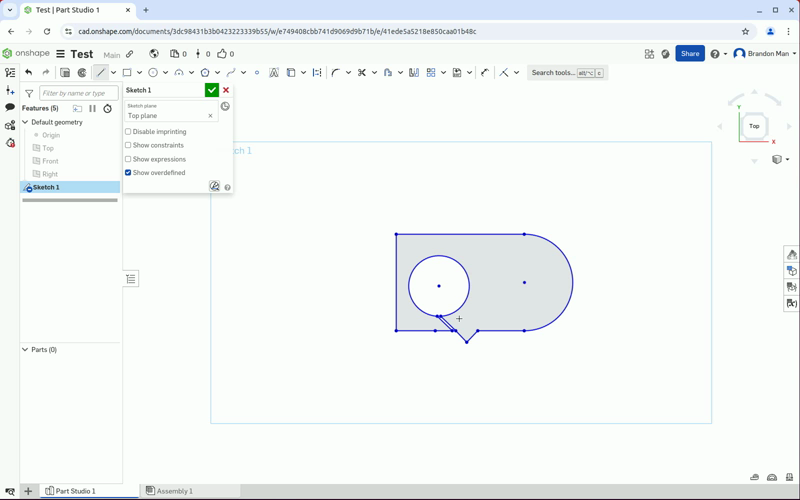
key_up(shift)
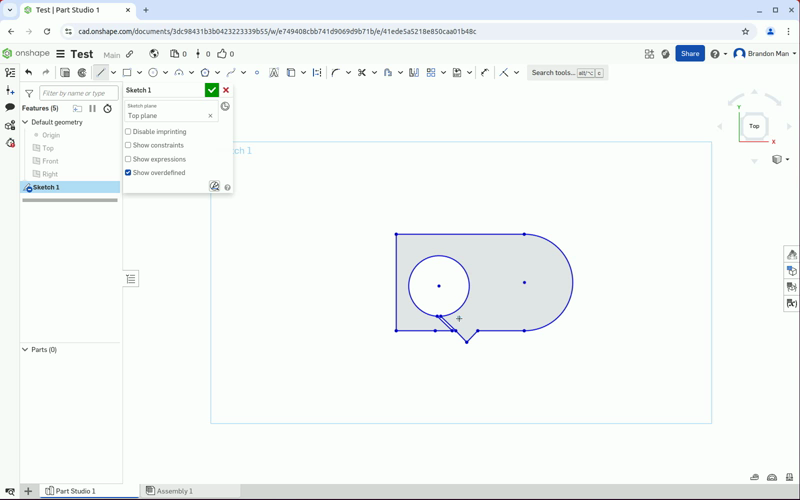
key_down(shift)
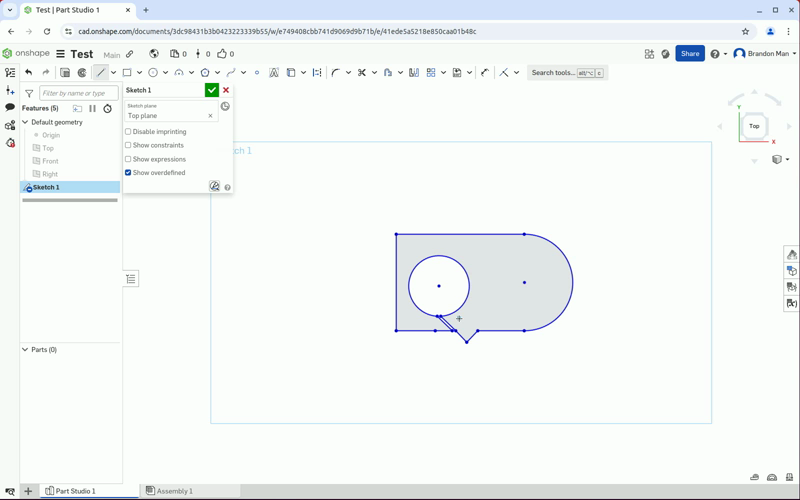
mouse_move(489, 318)
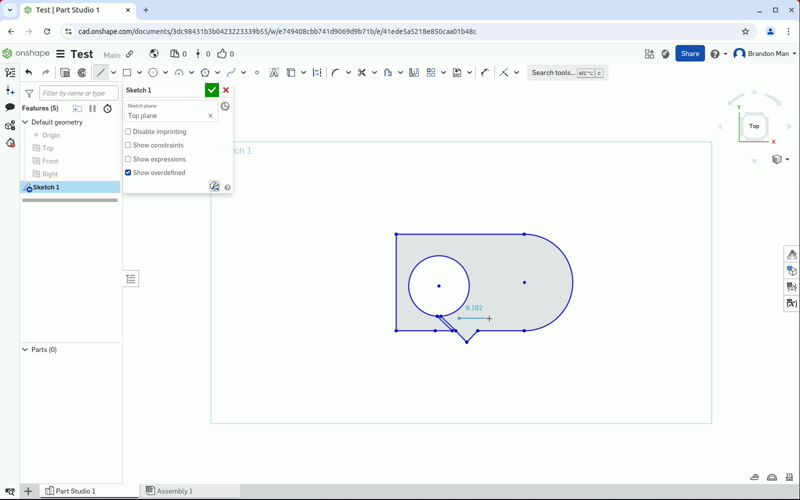
mouse_move(468, 329)
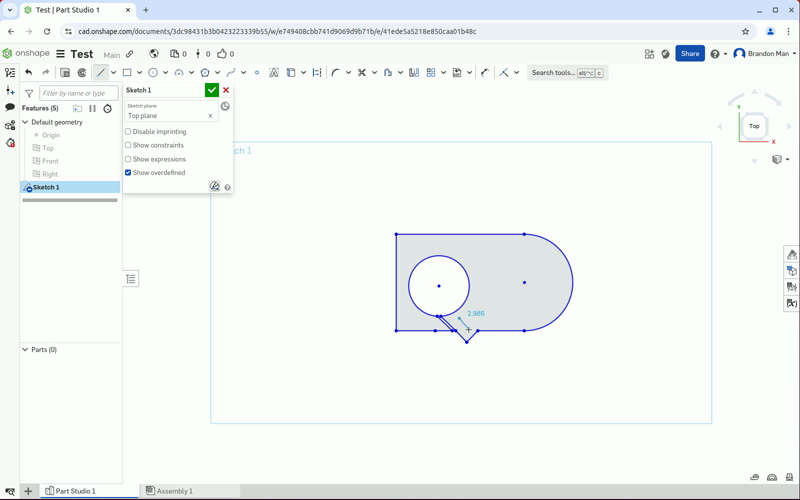
click(468, 329)
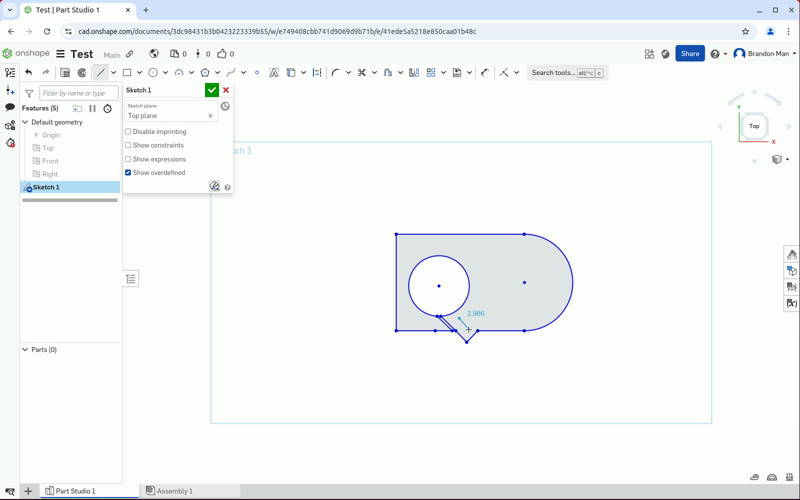
key_up(shift)
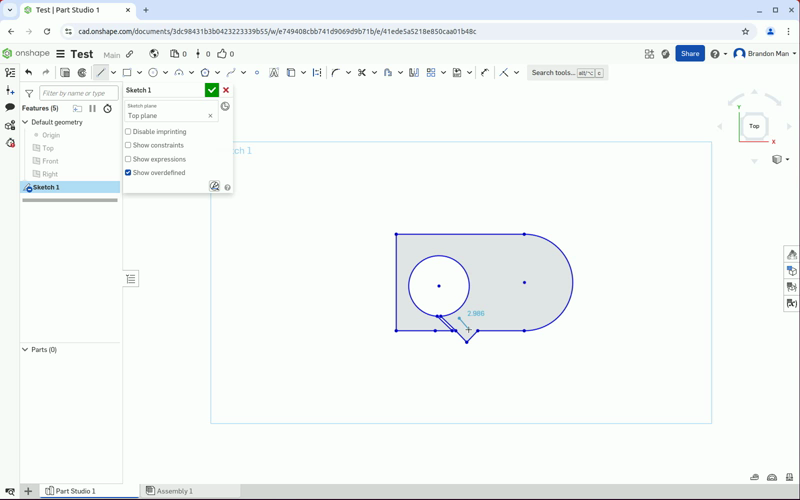
key_down(shift)
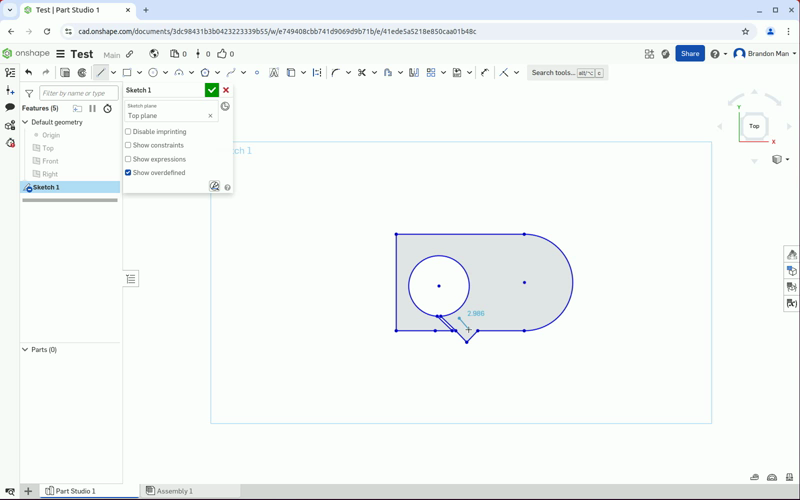
mouse_move(498, 329)
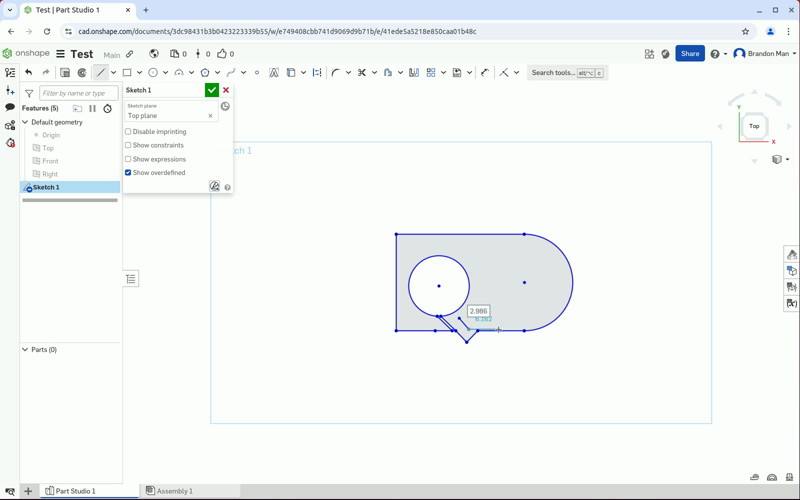
mouse_move(479, 318)
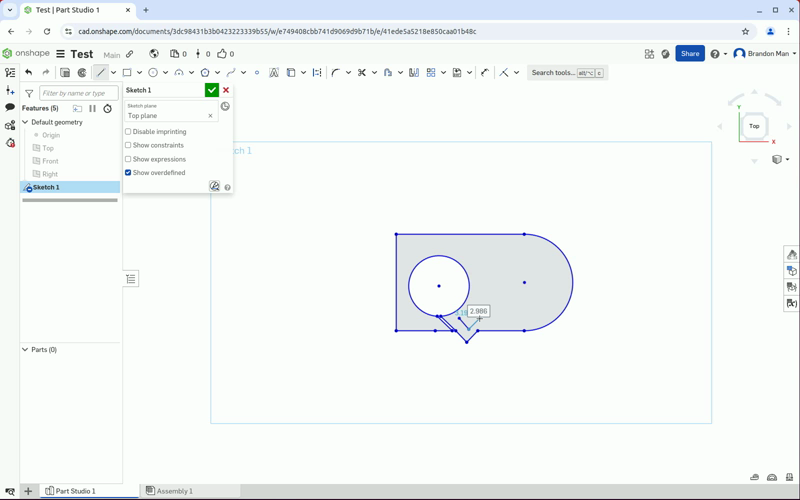
click(479, 318)
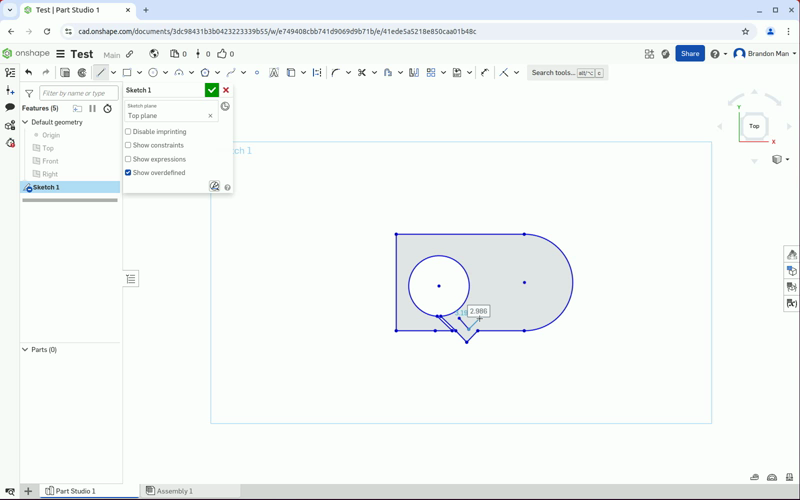
key_up(shift)
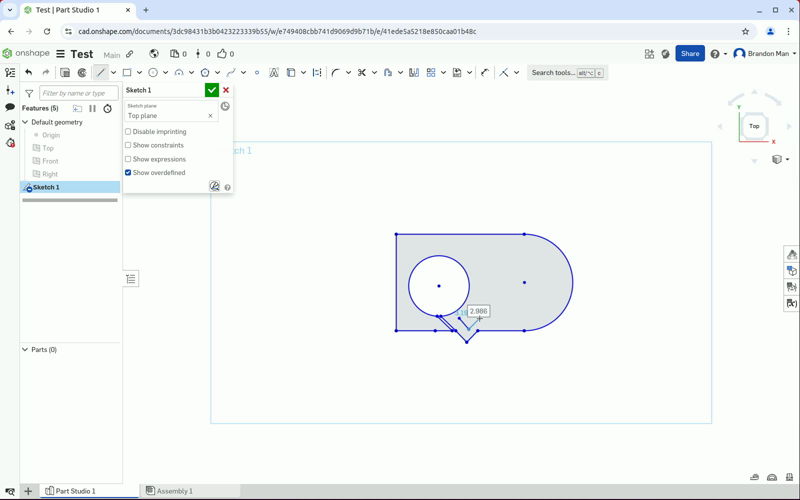
key_down(shift)
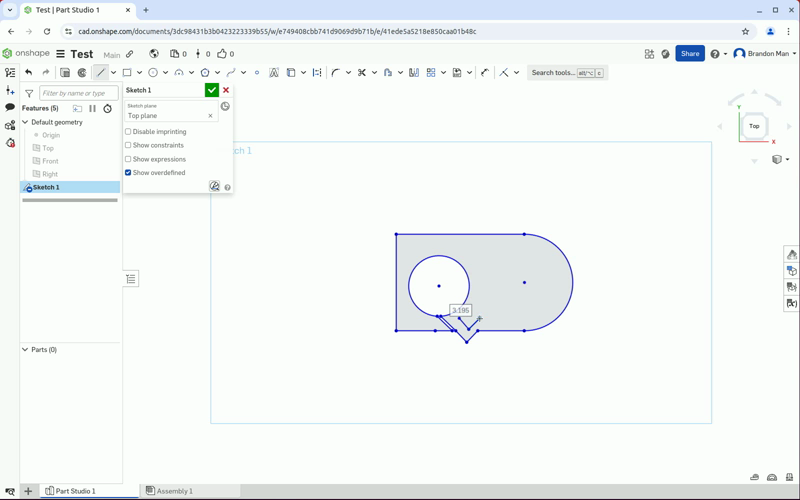
mouse_move(509, 318)
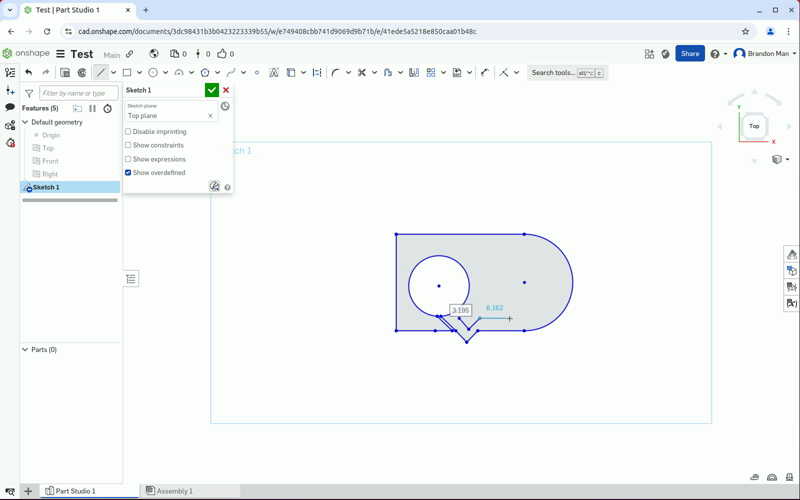
mouse_move(468, 308)
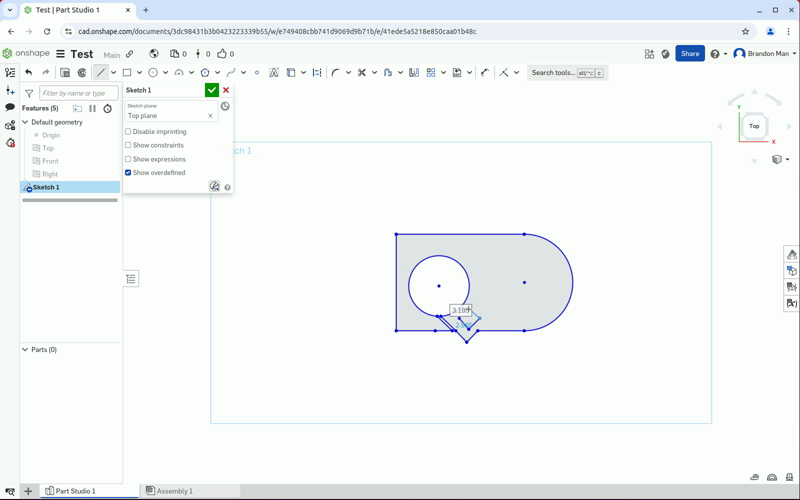
click(468, 308)
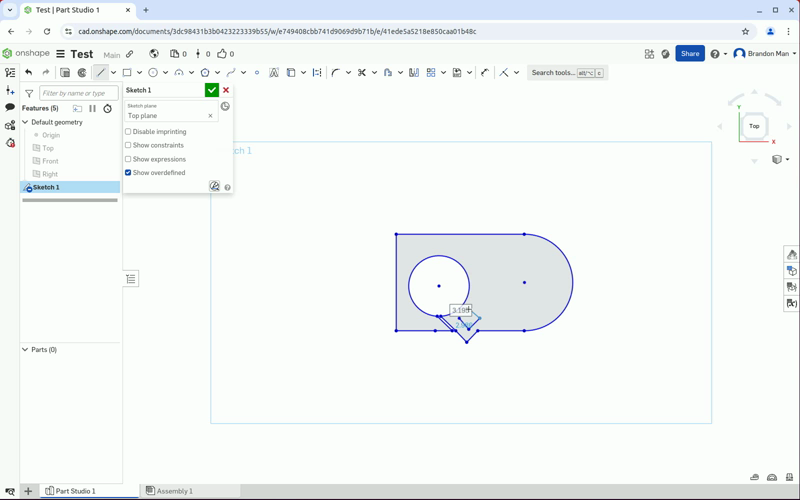
key_up(shift)
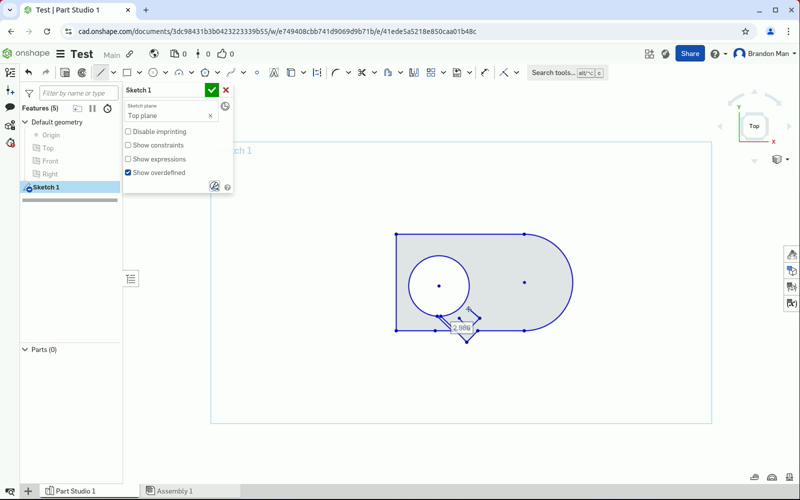
mouse_move(498, 308)
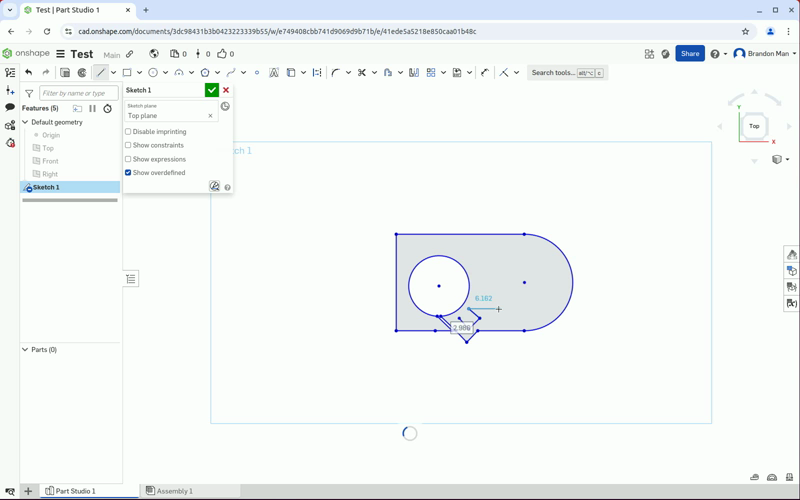
key_down(shift)
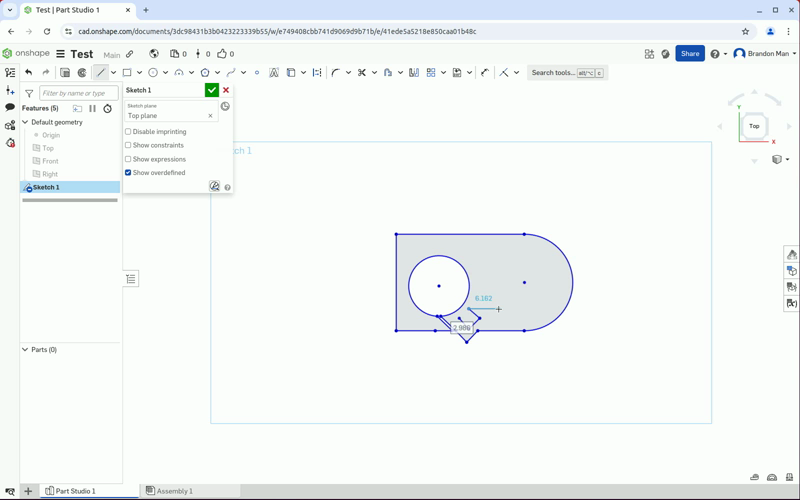
mouse_move(459, 318)
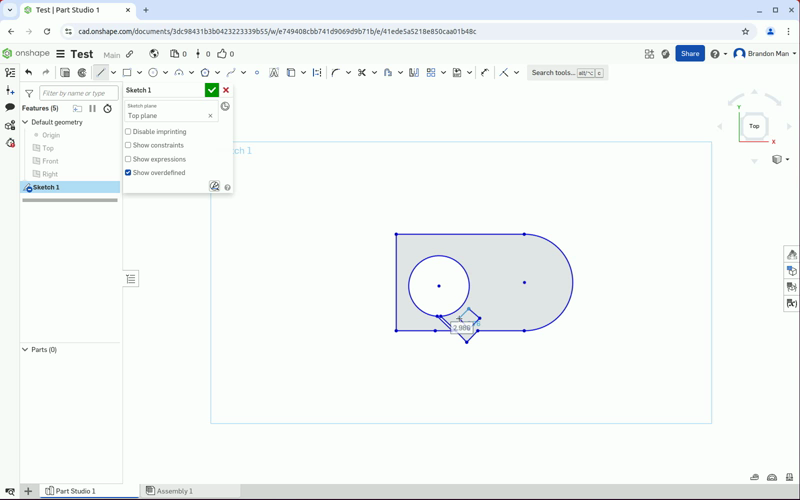
key_up(shift)
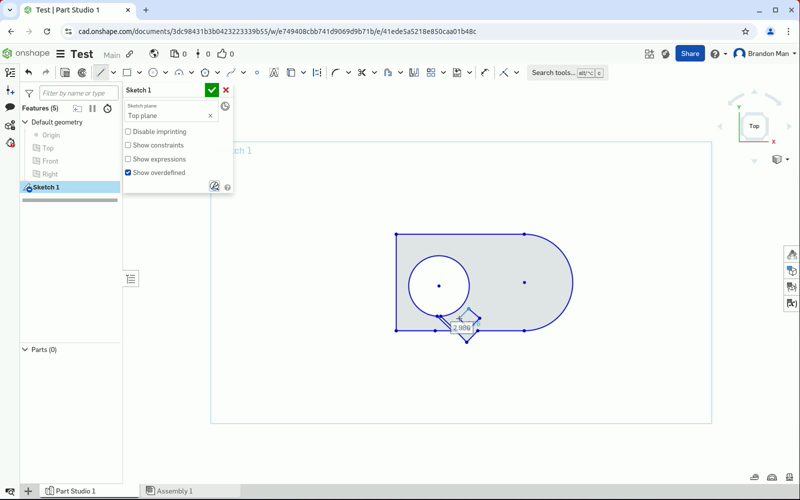
click(459, 318)
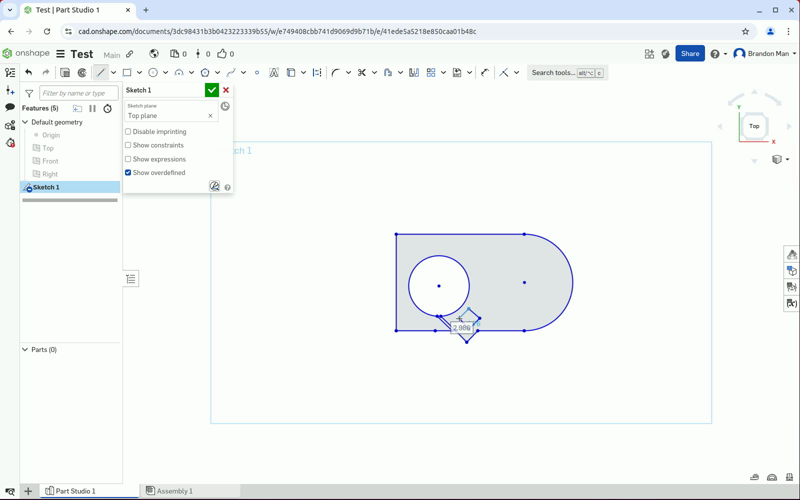
key(esc)
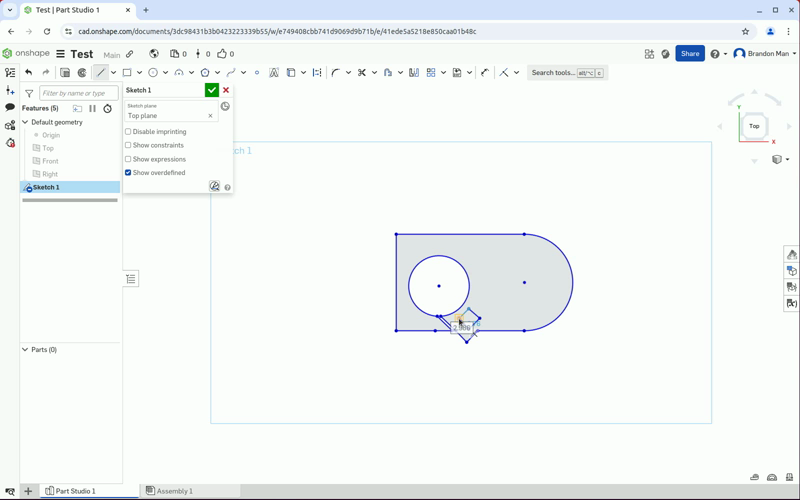
key(c)
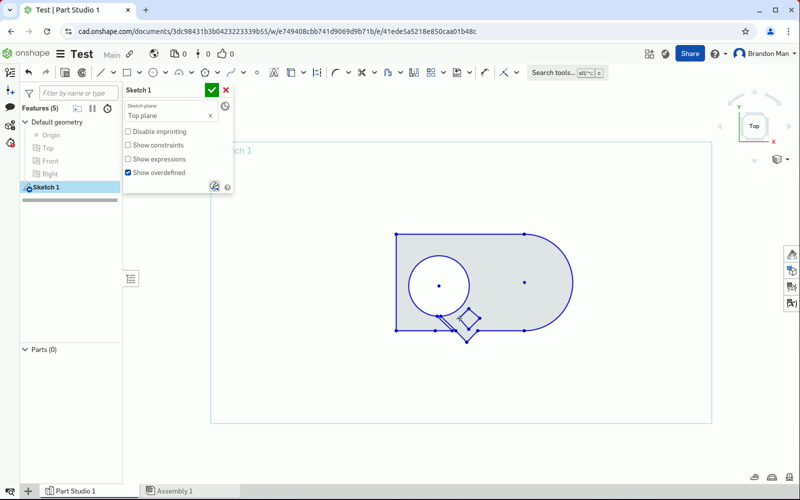
key_down(shift)
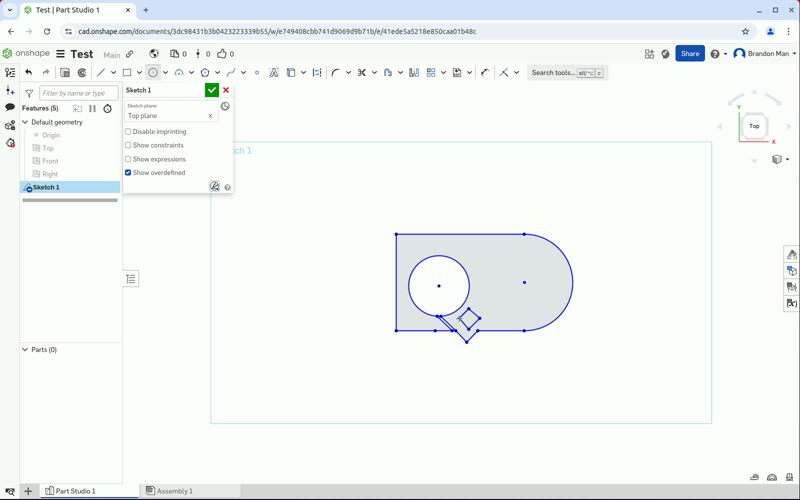
mouse_move(524, 282)
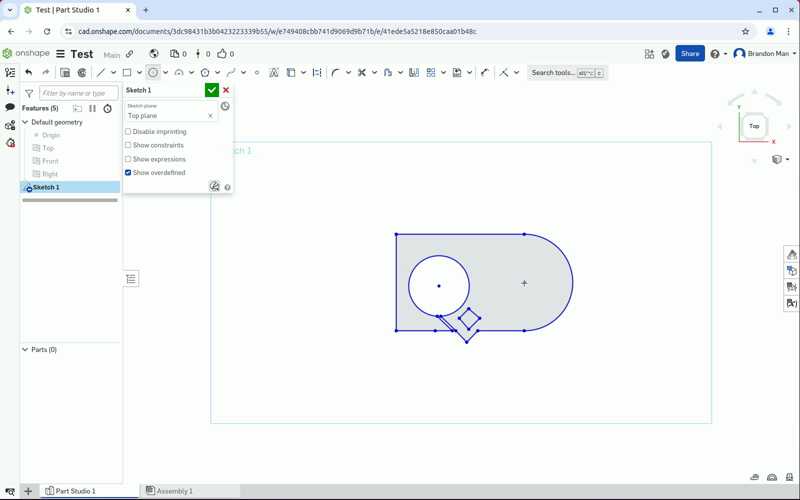
click(524, 282)
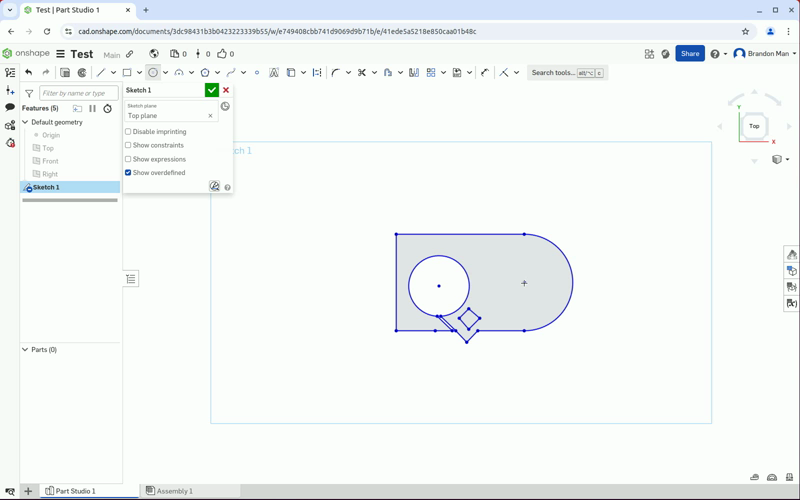
key_up(shift)
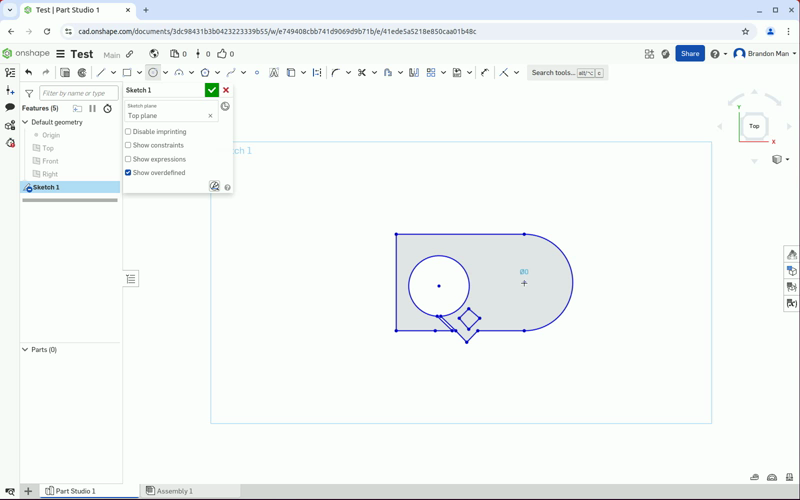
mouse_move(557, 282)
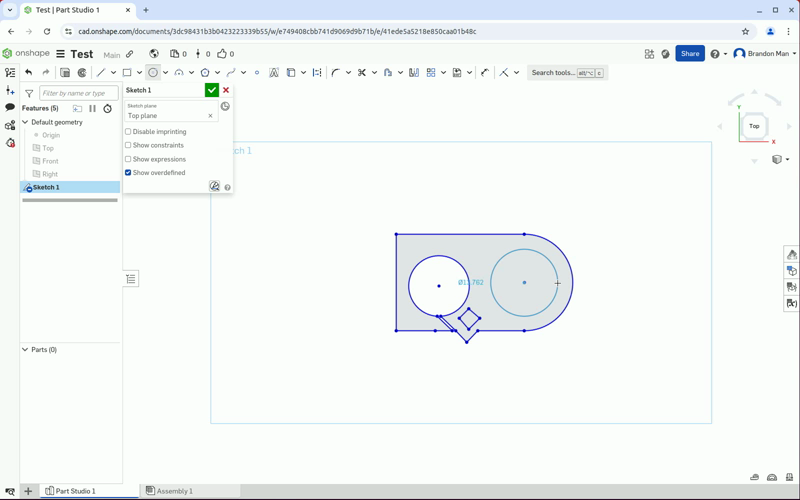
click(557, 282)
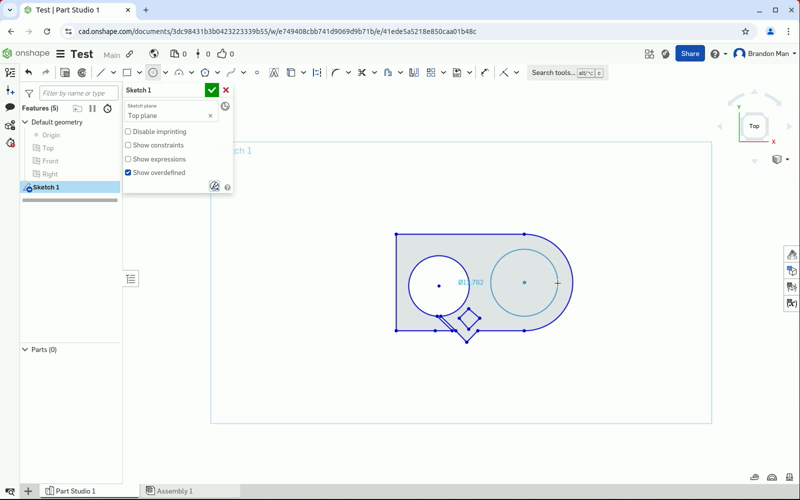
key(esc)
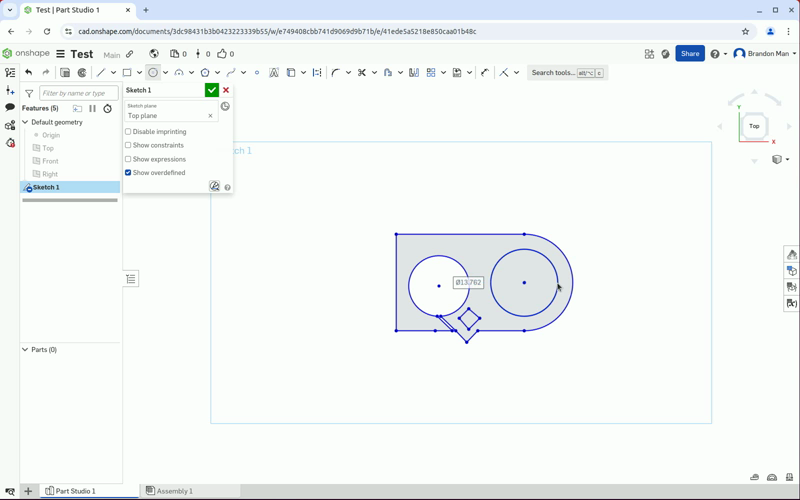
mouse_move(482, 291)
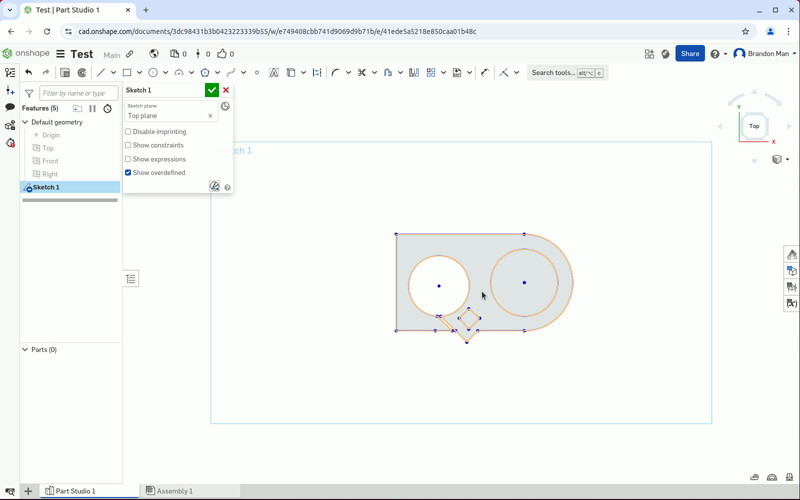
click(482, 291)
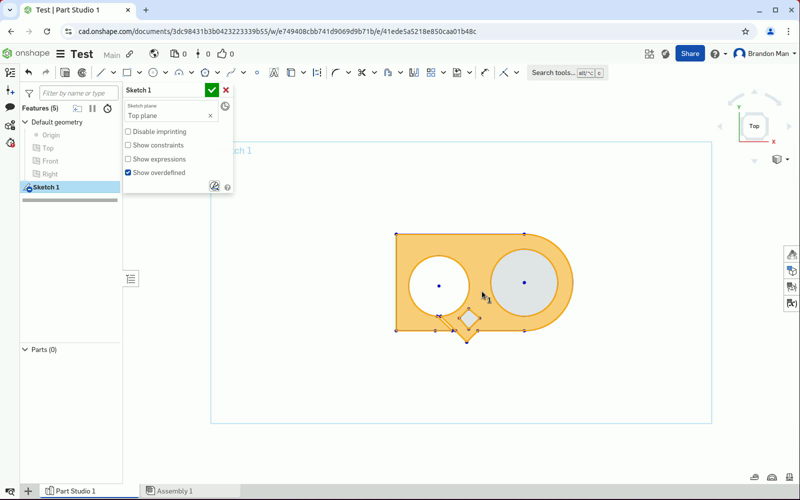
mouse_move(73, 352)
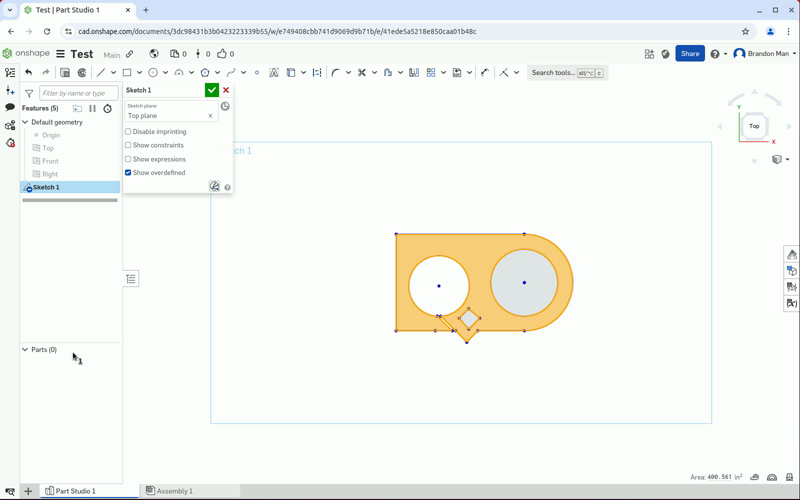
key(shift+y)
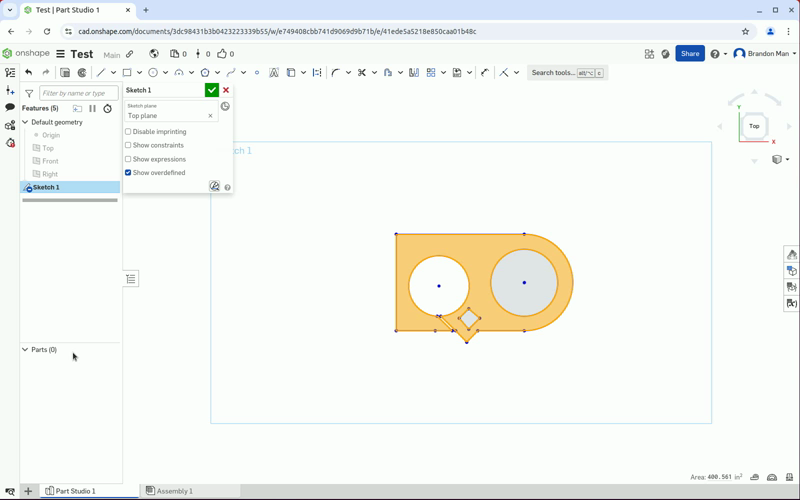
key(shift+e)
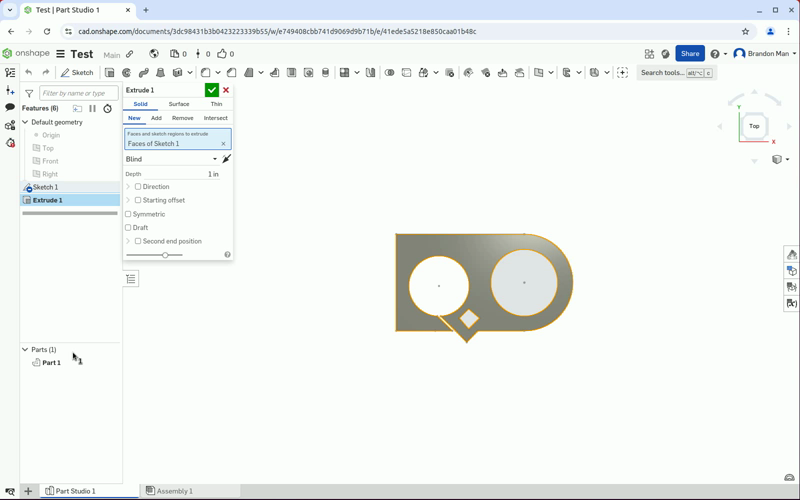
mouse_move(143, 106)
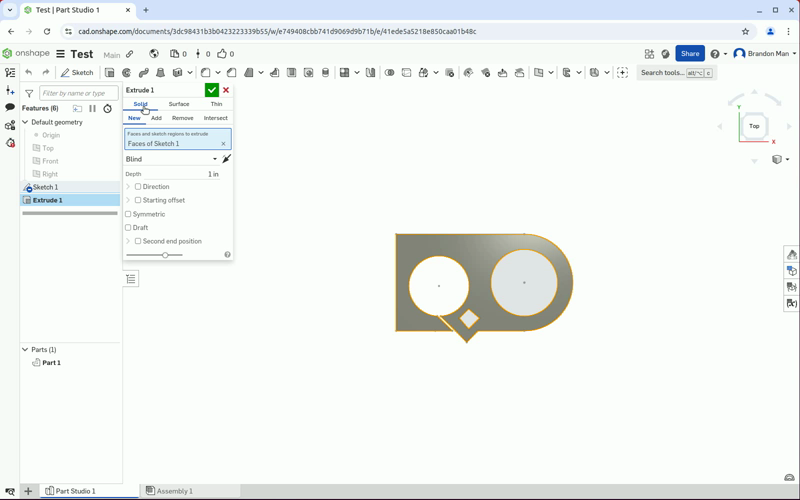
click(143, 106)
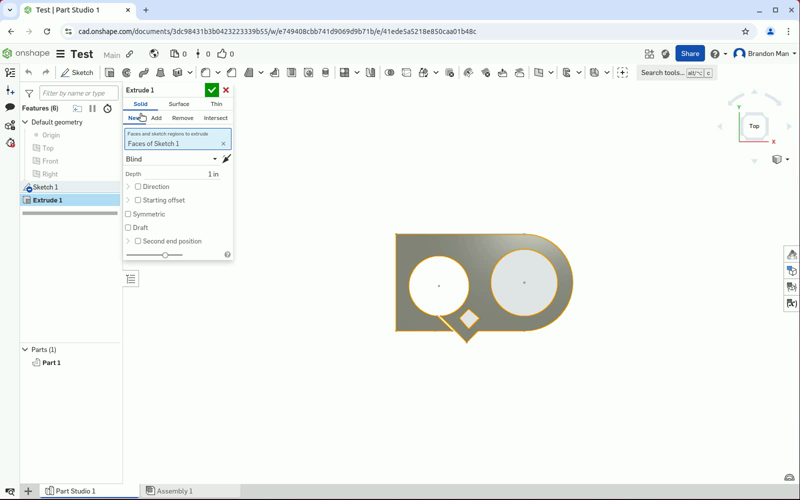
mouse_move(137, 120)
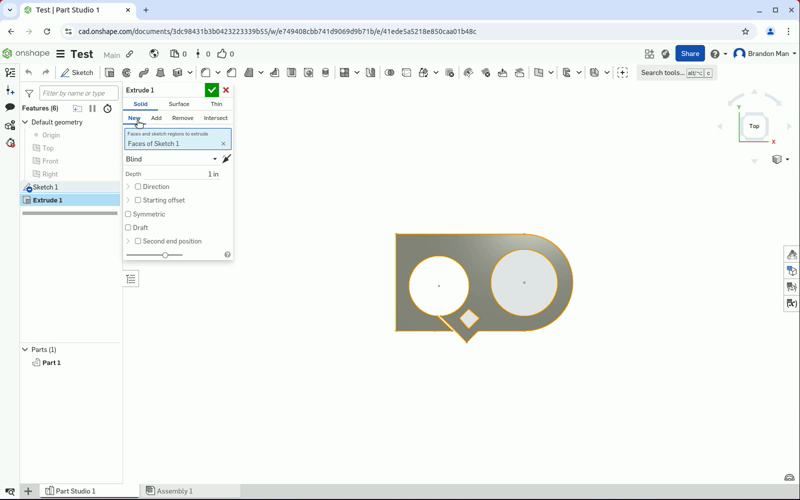
click(137, 120)
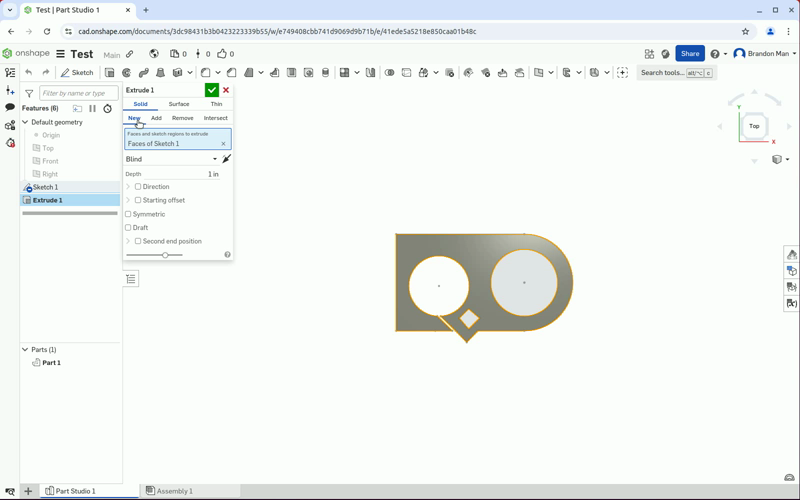
key(tab, 4)
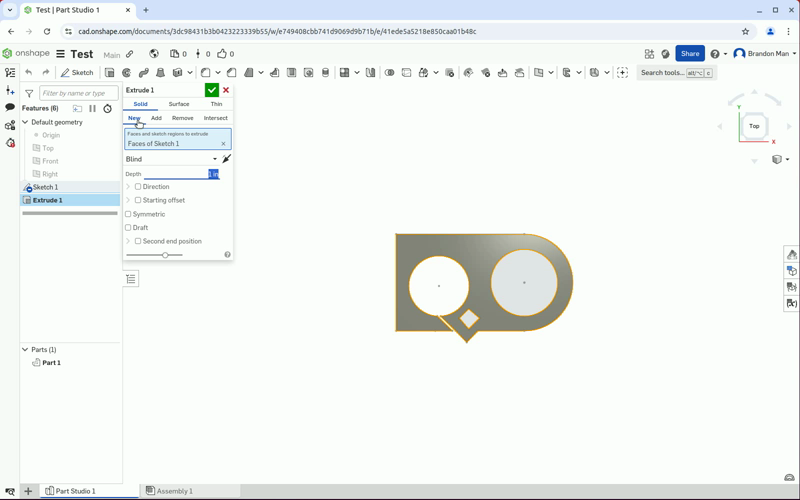
text(4.574)
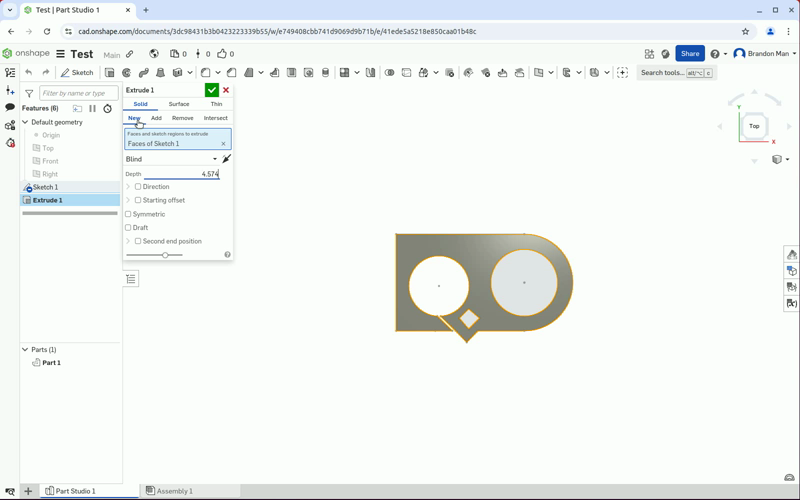
key(enter)
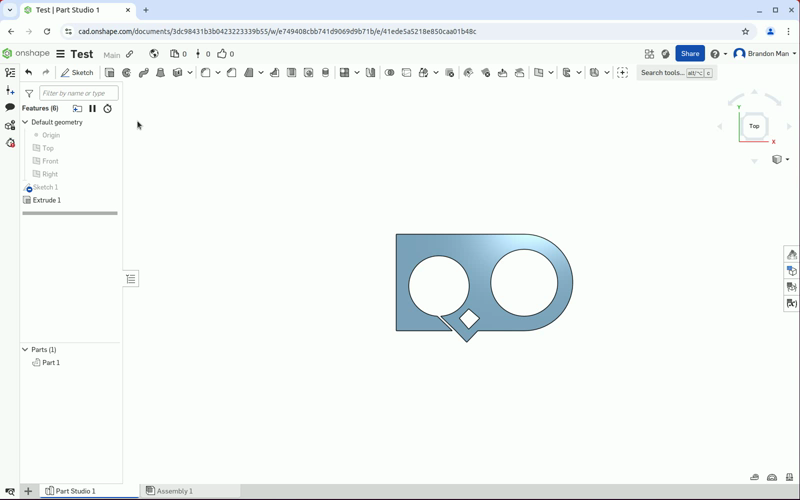
key(shift+h)
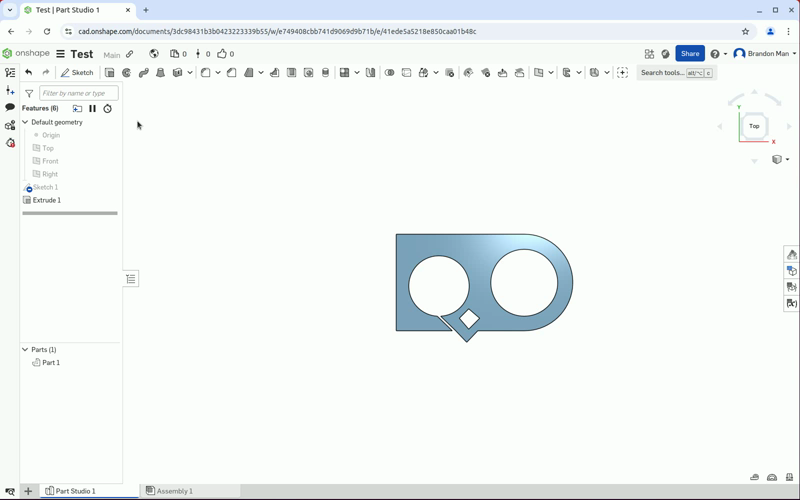
key(shift+h)
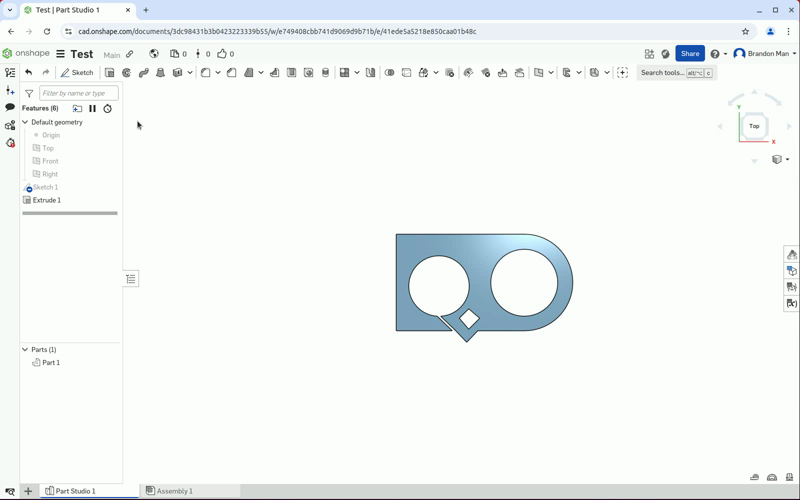
mouse_move(73, 189)
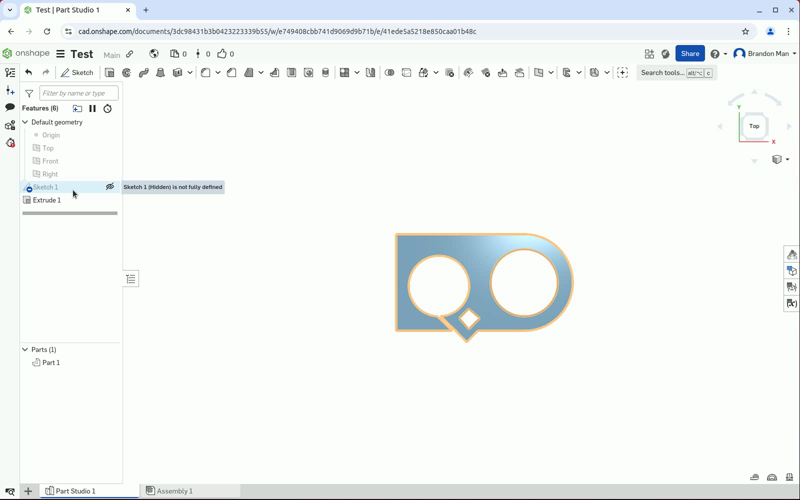
click(73, 189)
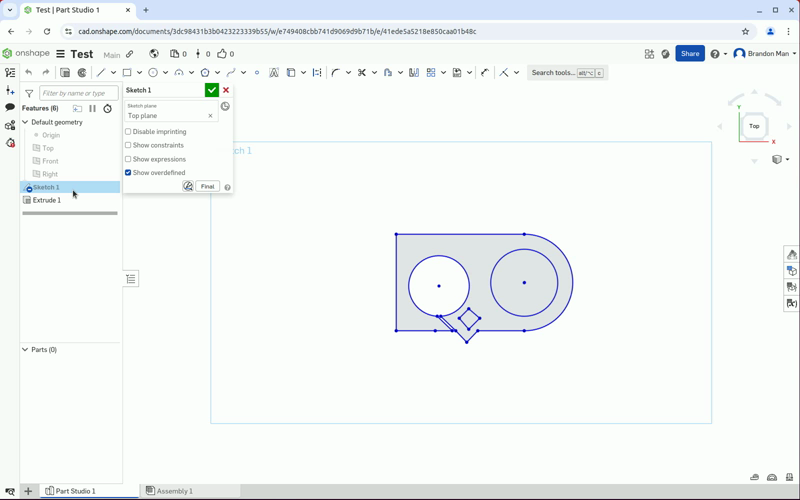
mouse_move(229, 92)
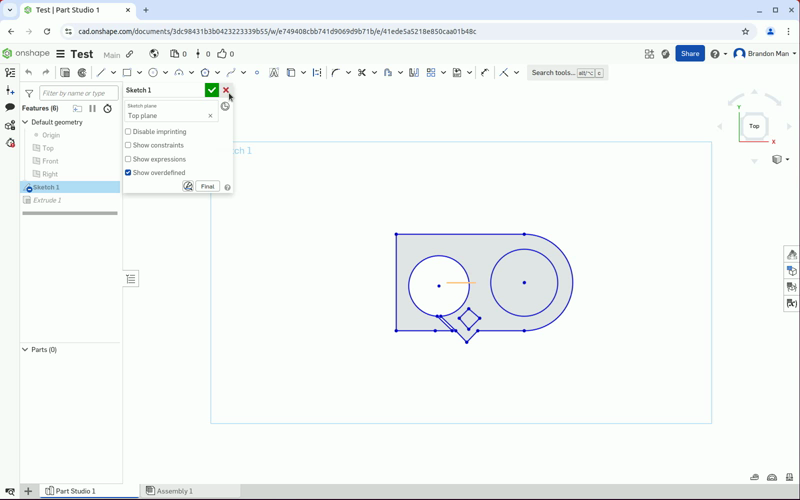
click(229, 92)
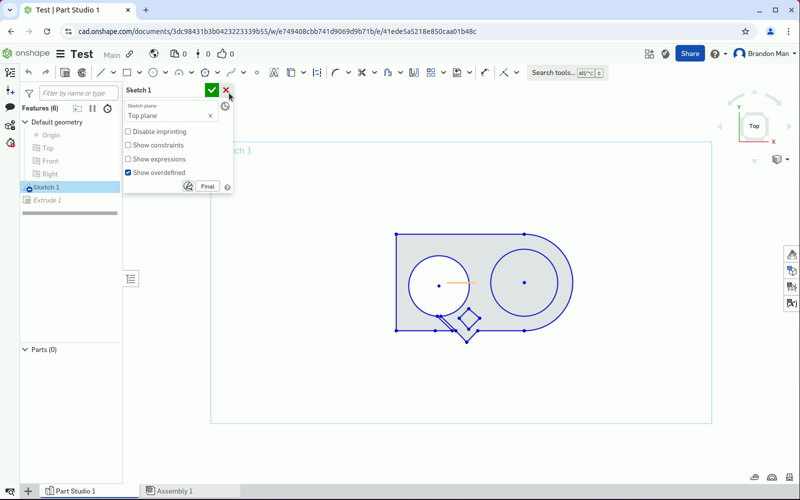
key(shift+s)
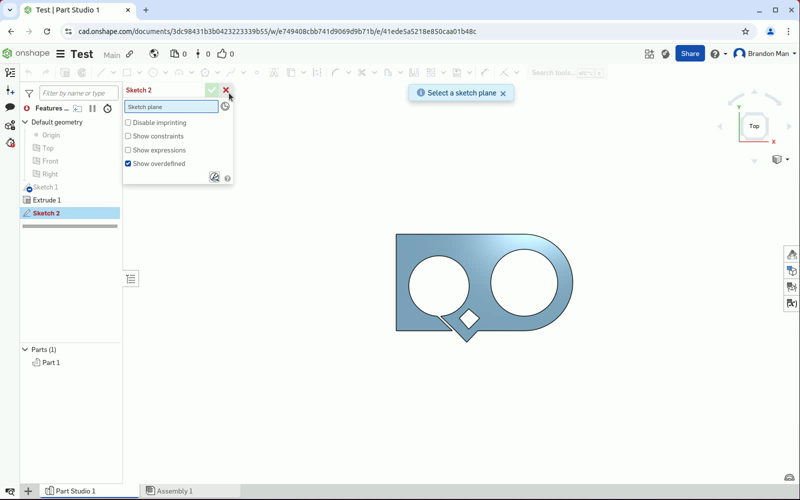
mouse_move(73, 150)
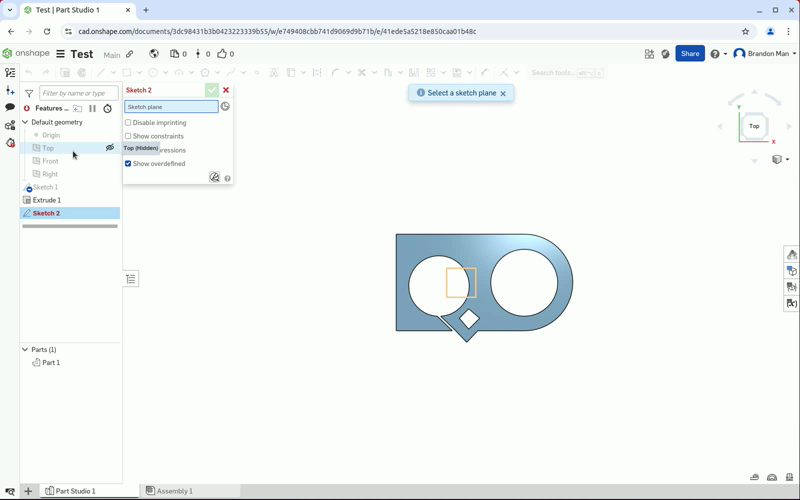
click(73, 150)
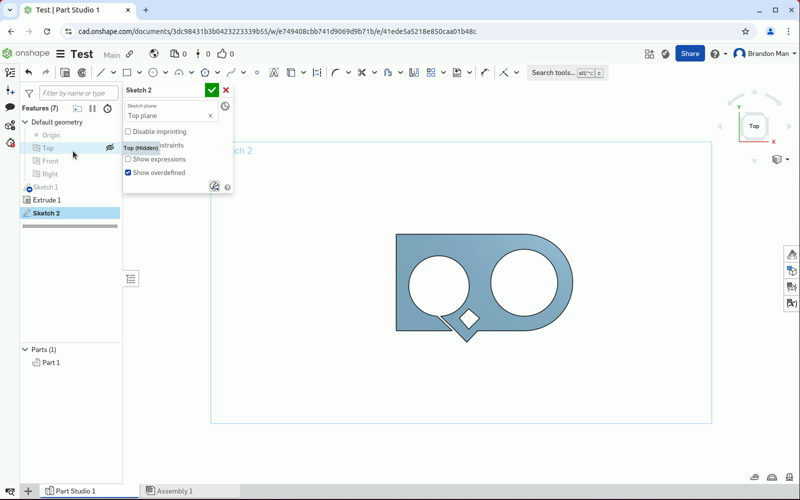
mouse_move(73, 352)
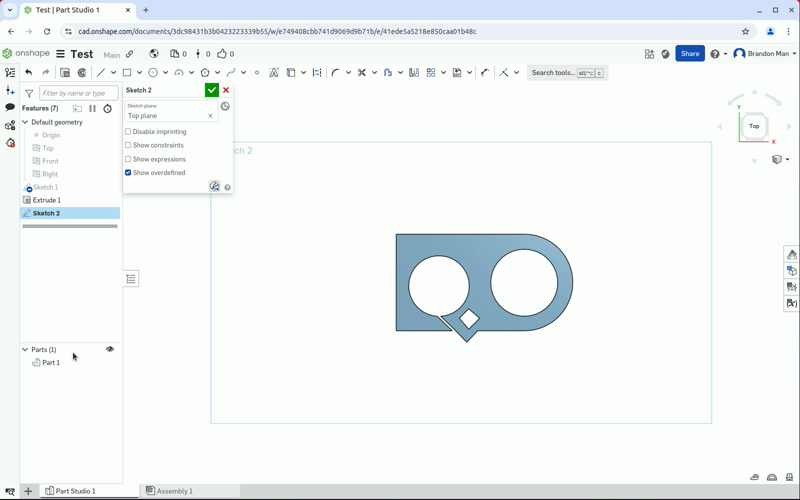
key(y)
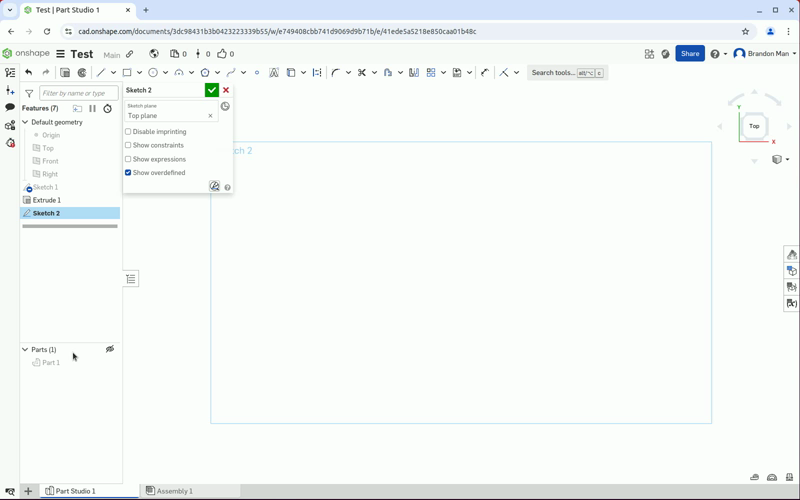
key(l)
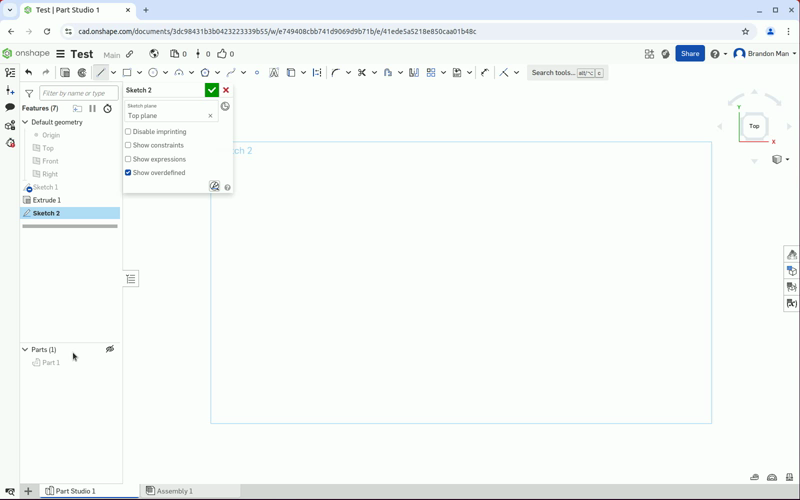
key_down(shift)
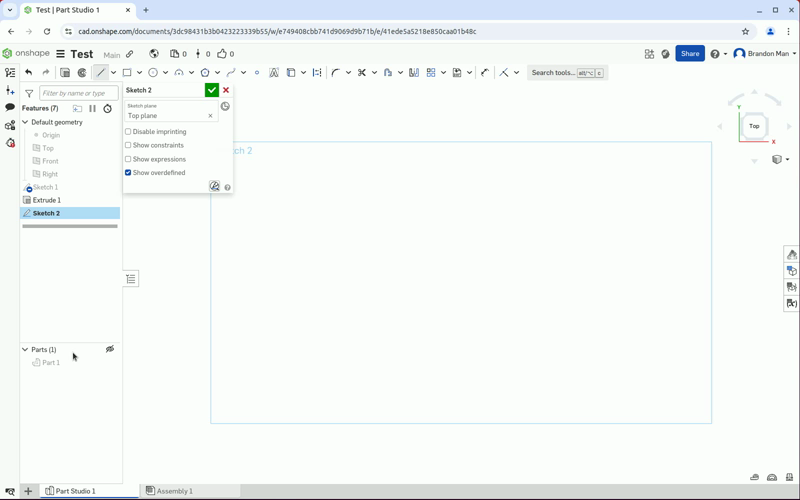
mouse_move(436, 330)
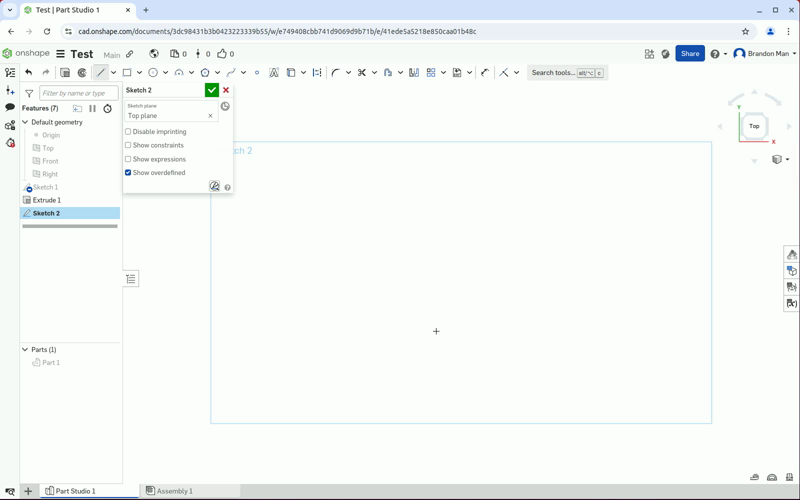
click(436, 330)
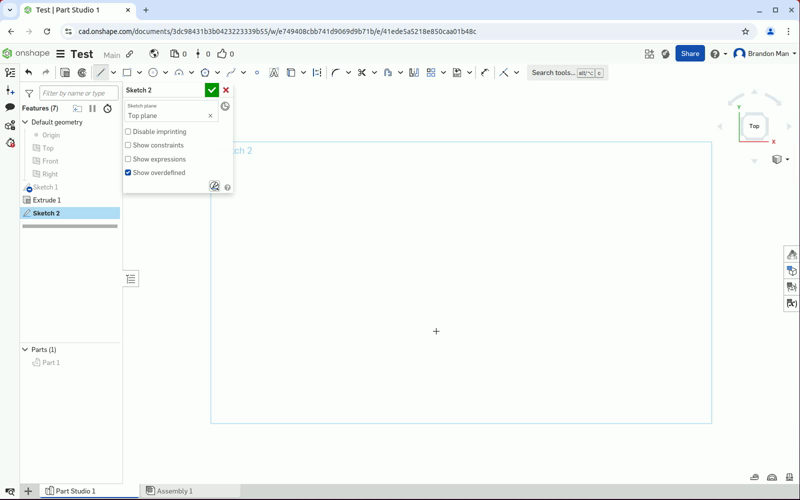
key_up(shift)
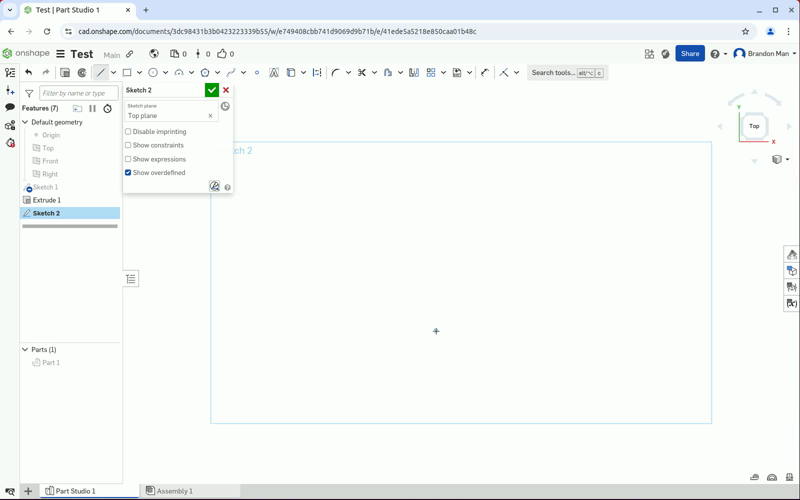
key_down(shift)
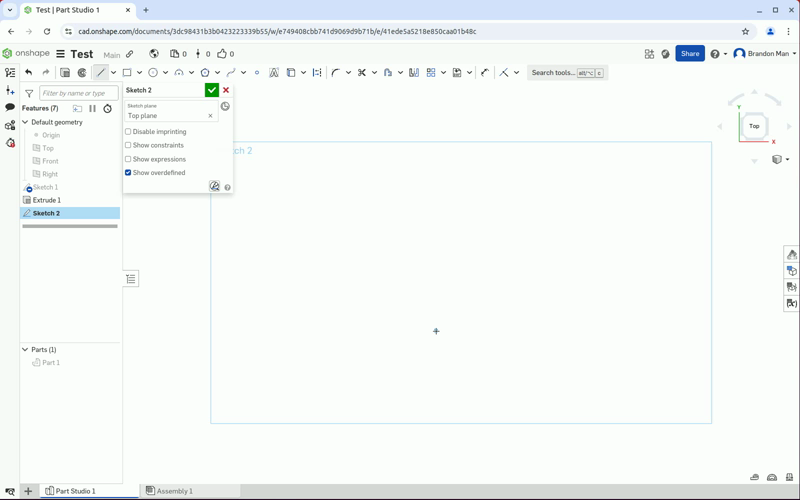
mouse_move(466, 330)
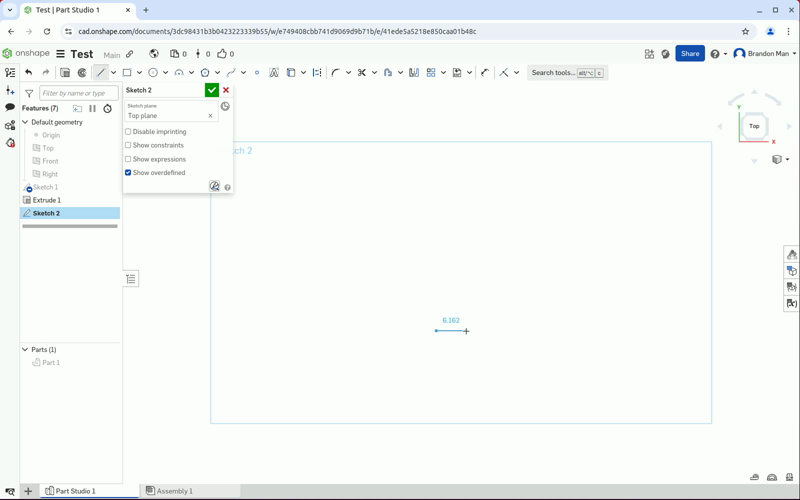
mouse_move(458, 352)
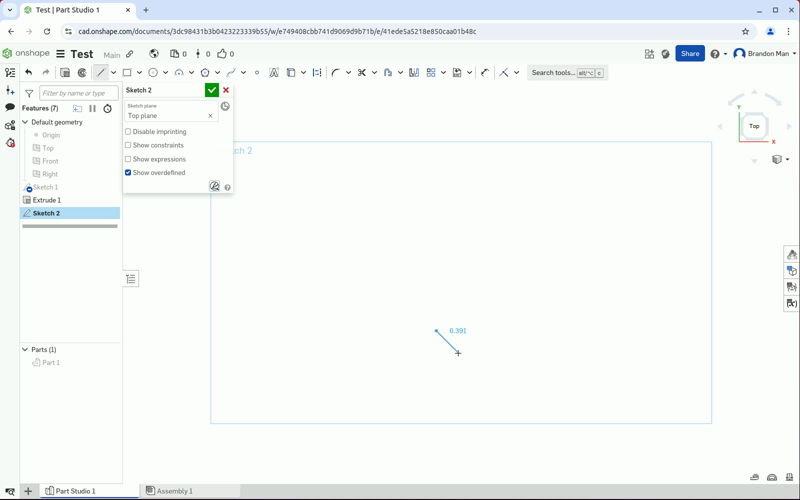
click(458, 352)
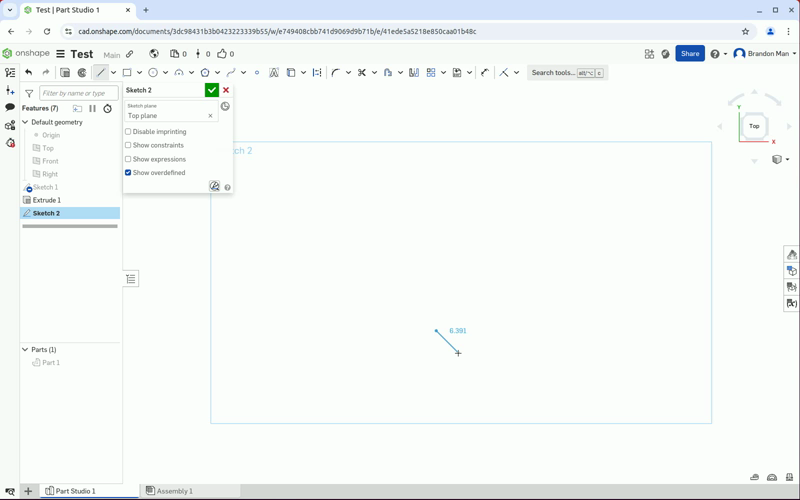
key_up(shift)
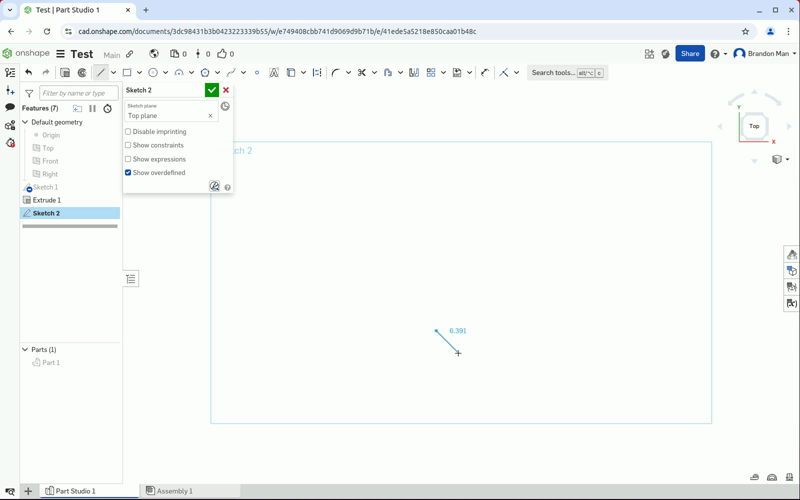
key_down(shift)
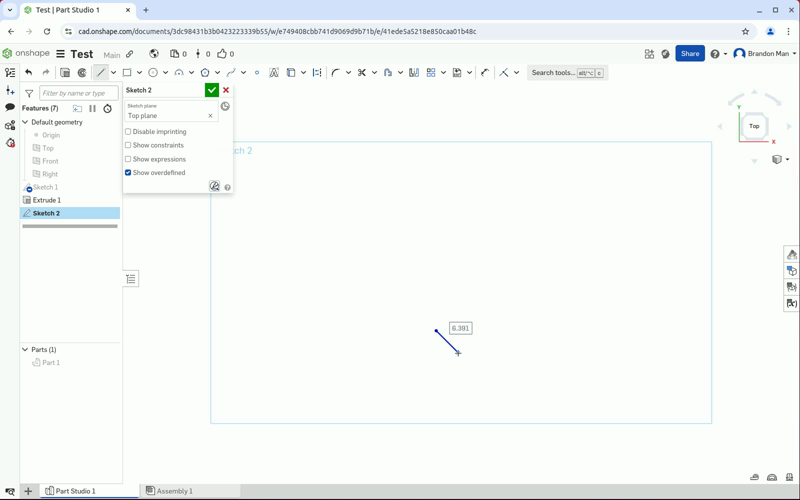
mouse_move(488, 352)
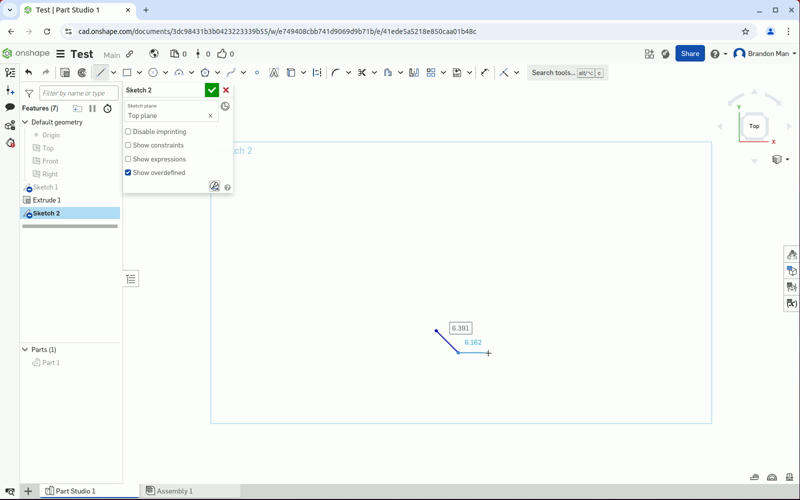
mouse_move(466, 344)
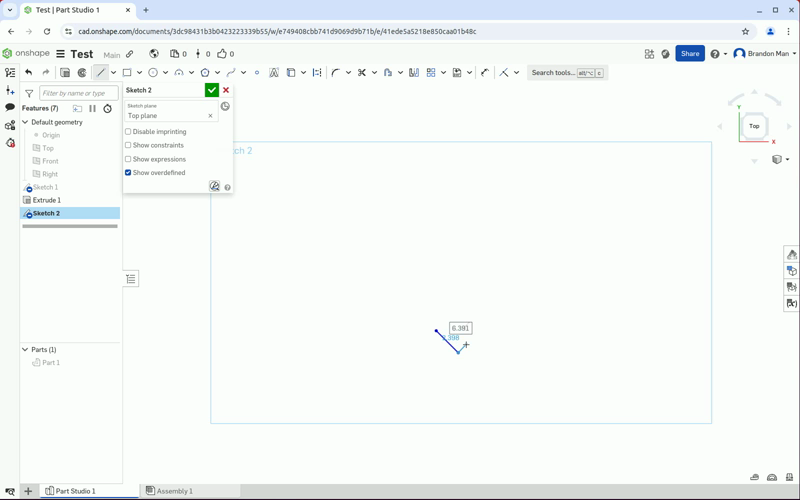
click(466, 344)
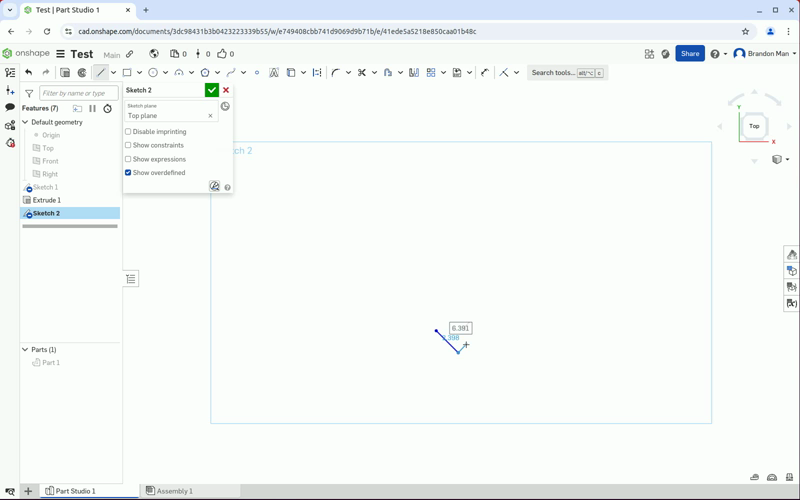
key_up(shift)
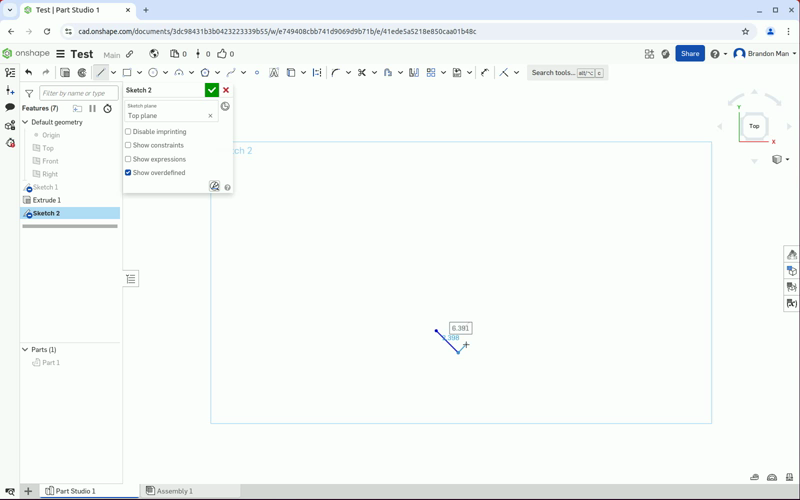
key_down(shift)
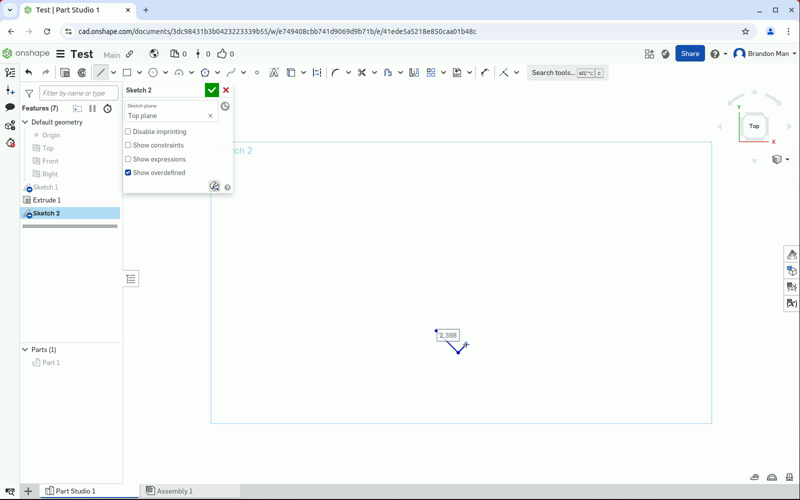
mouse_move(496, 344)
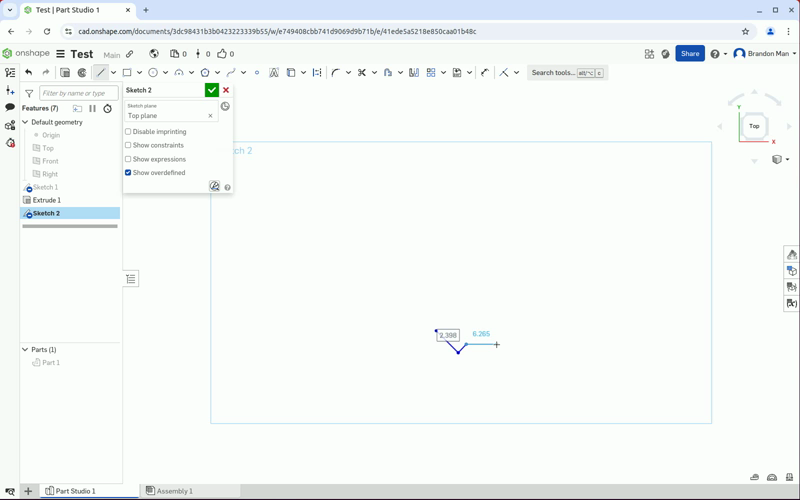
mouse_move(452, 330)
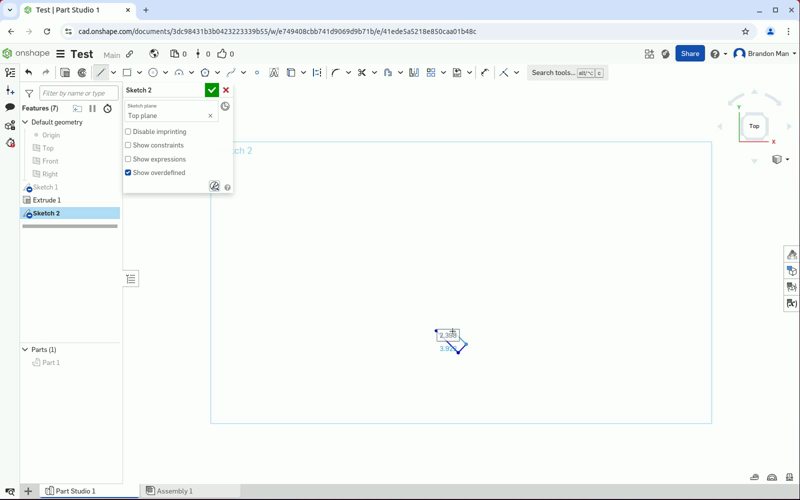
click(452, 330)
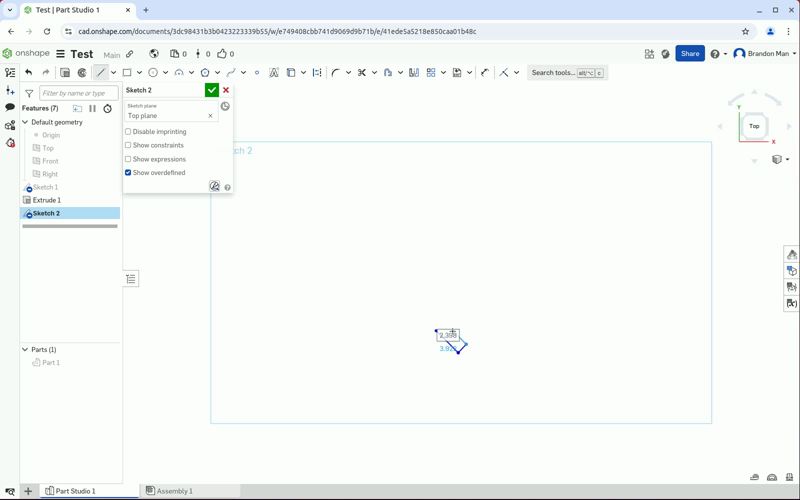
key_up(shift)
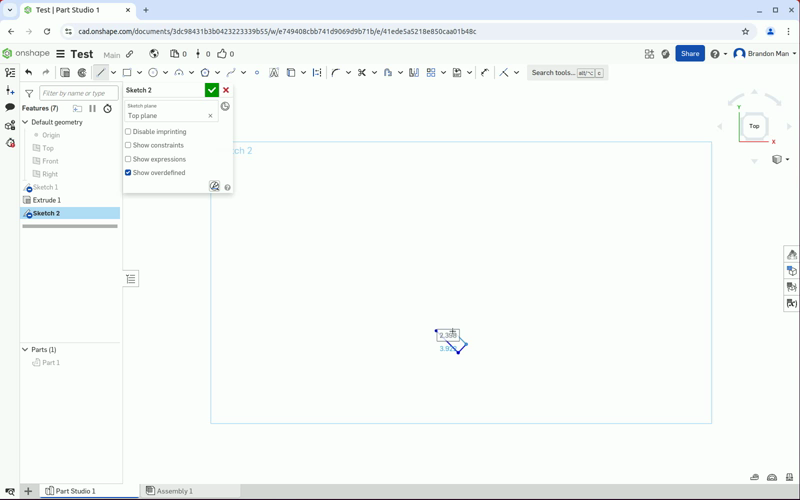
mouse_move(482, 330)
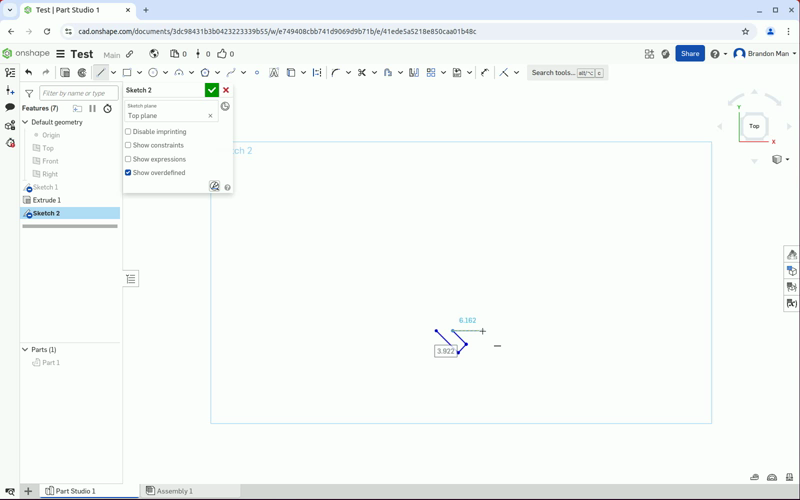
key_down(shift)
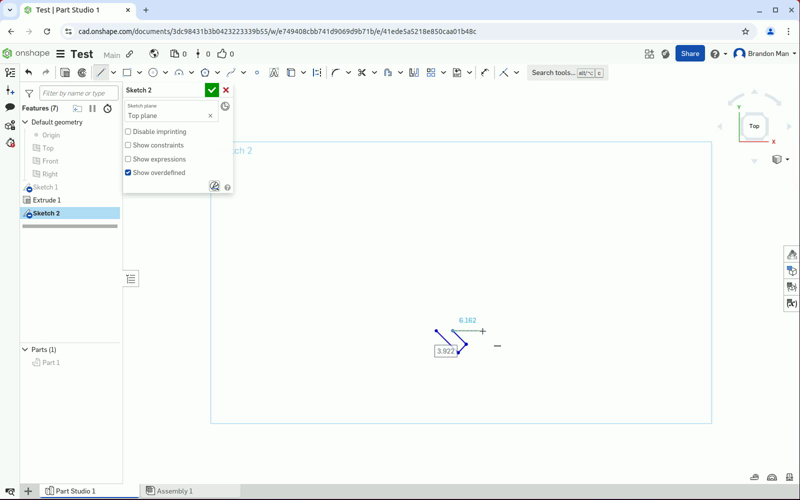
mouse_move(436, 330)
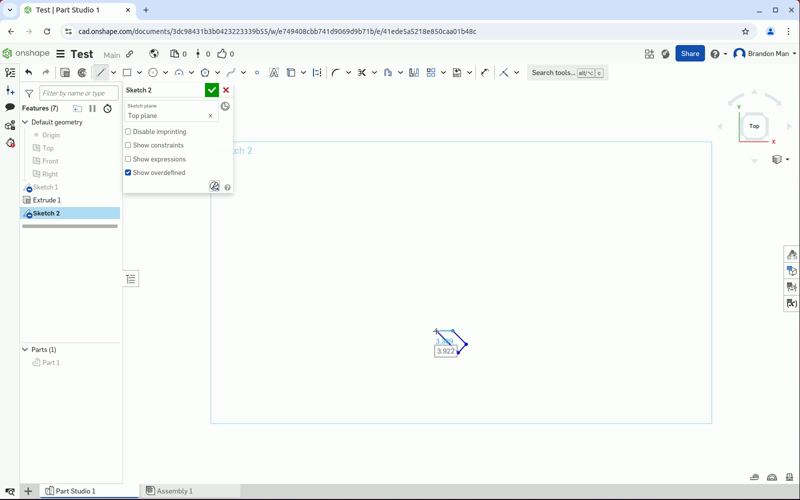
key_up(shift)
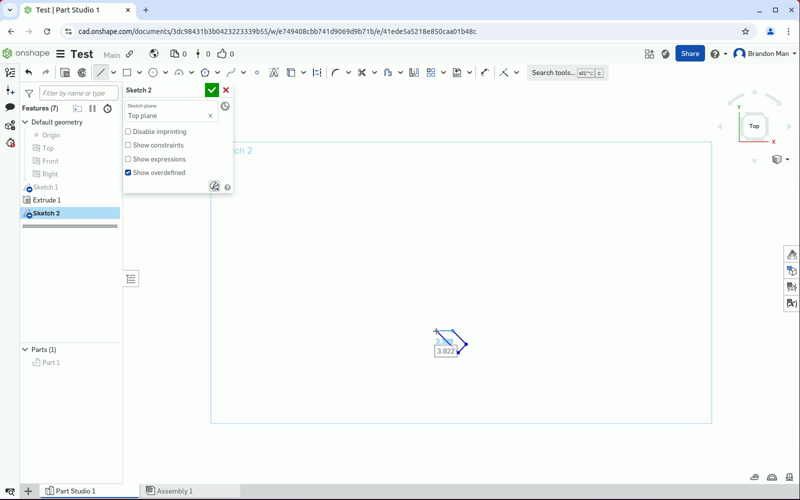
click(436, 330)
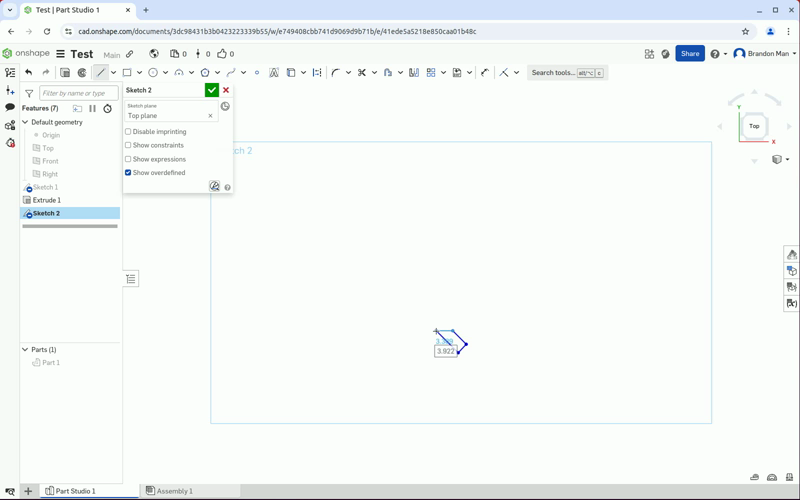
key(esc)
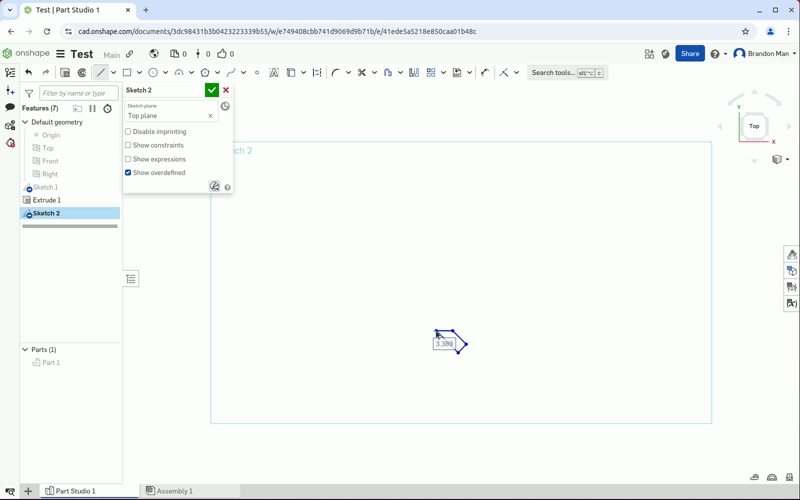
mouse_move(454, 343)
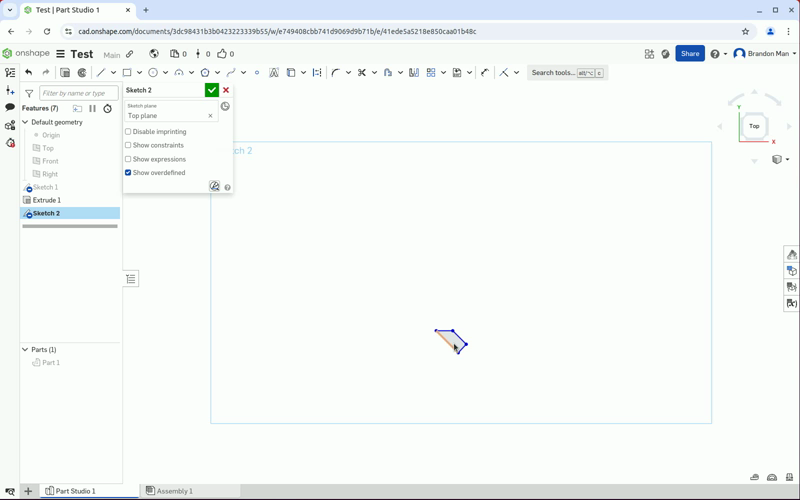
scroll(6)
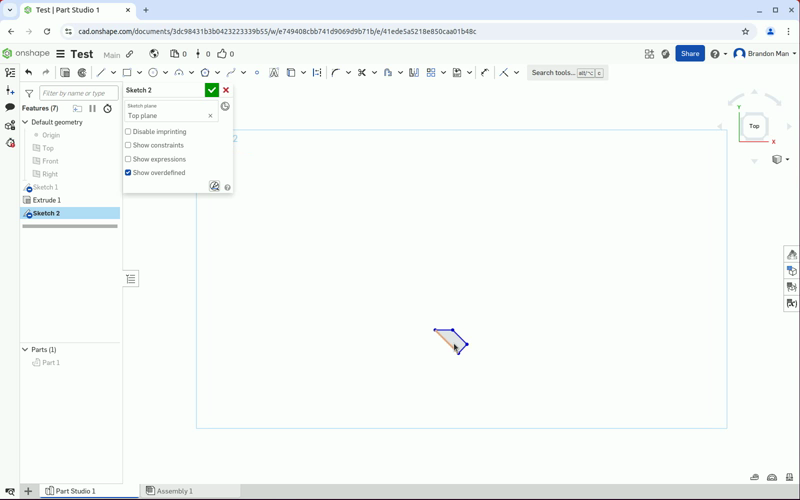
scroll(6)
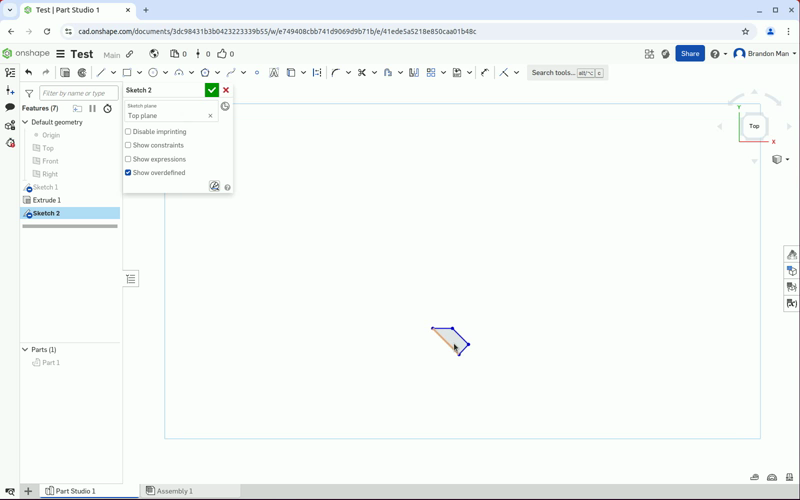
scroll(6)
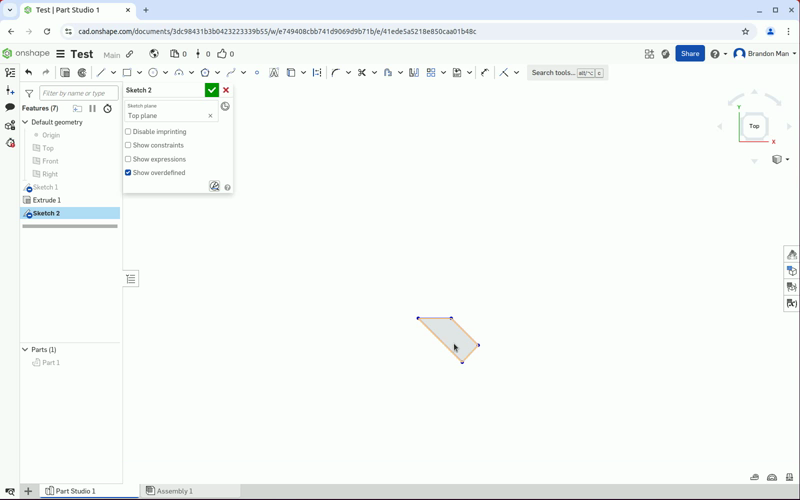
scroll(6)
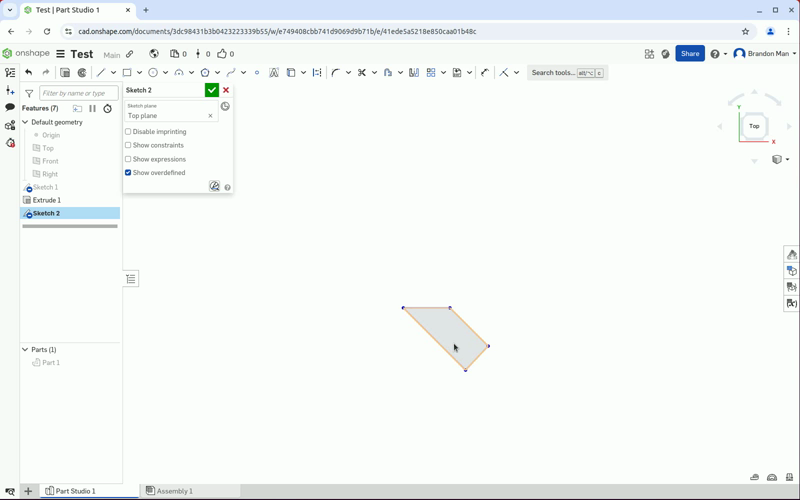
scroll(6)
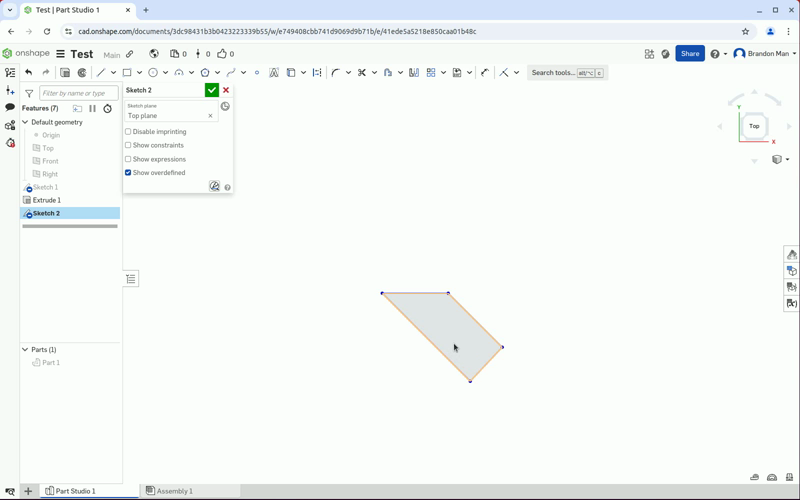
scroll(6)
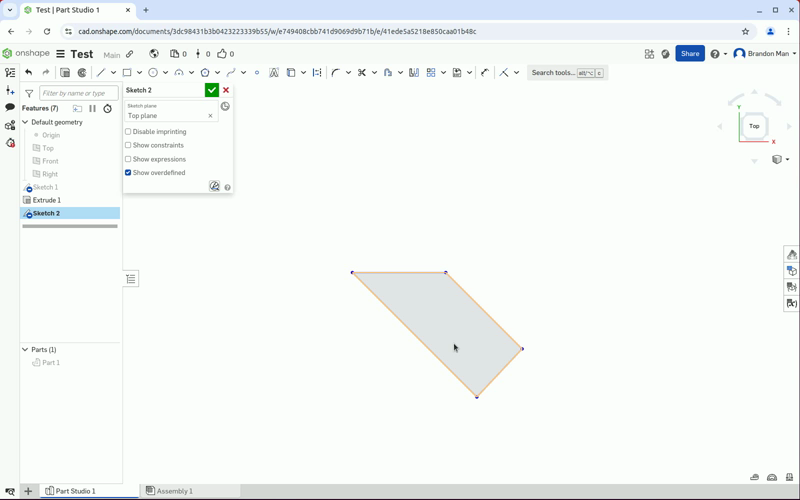
scroll(6)
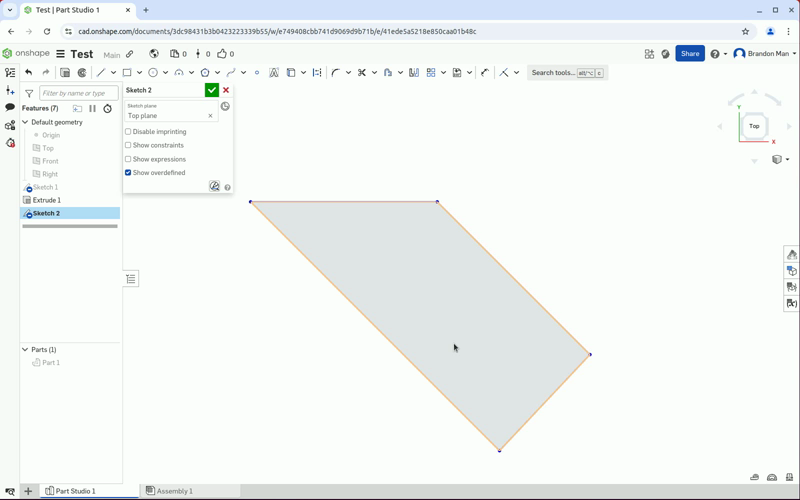
click(454, 343)
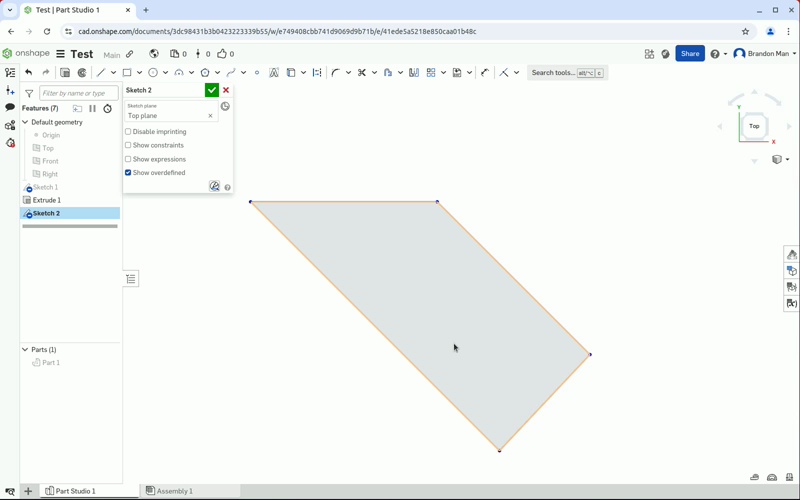
scroll(-6)
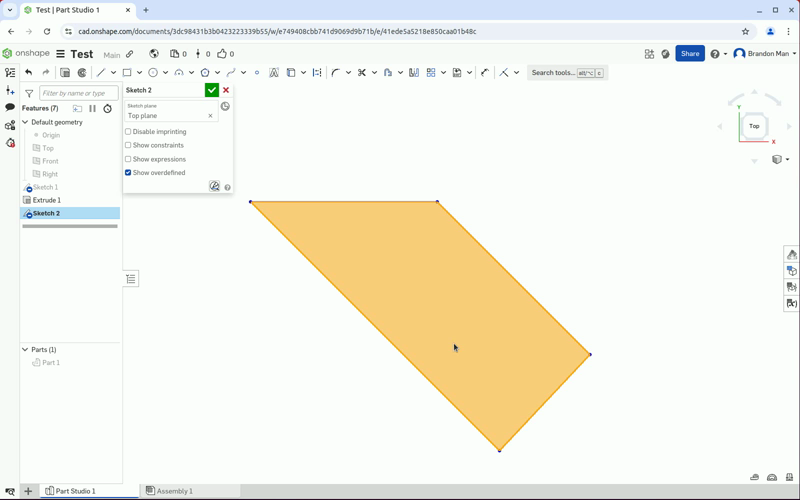
scroll(-6)
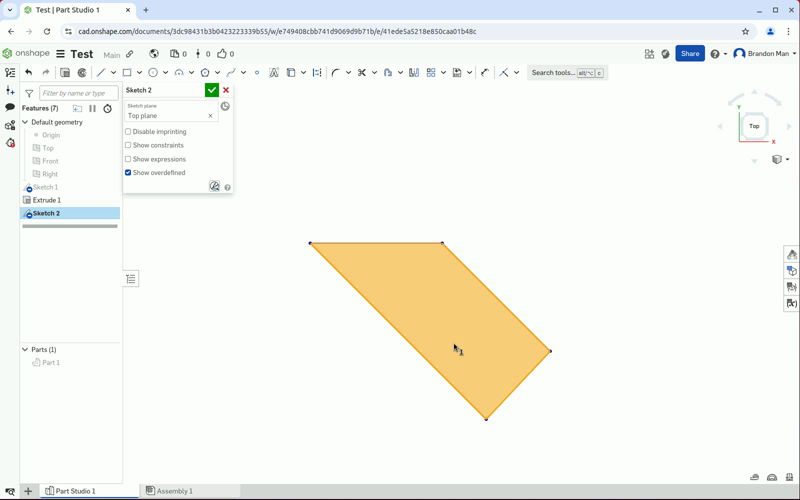
scroll(-6)
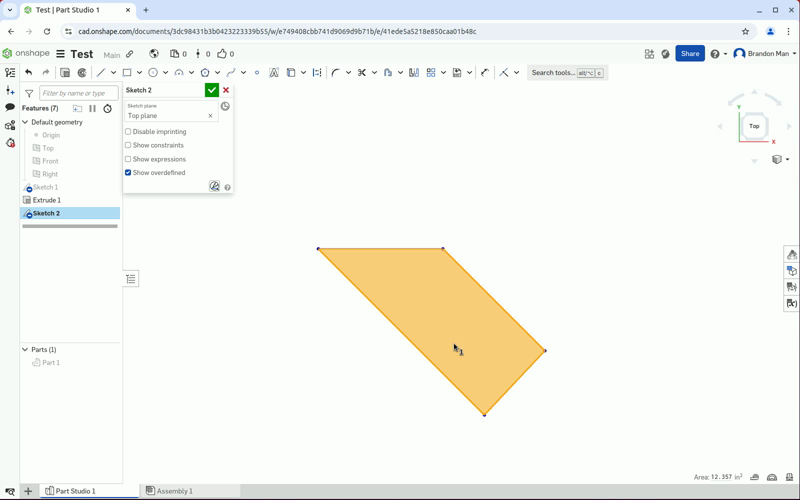
scroll(-6)
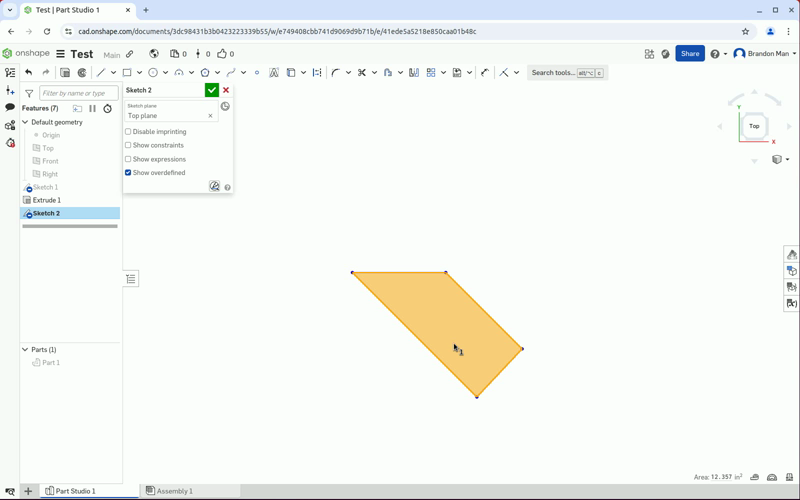
scroll(-6)
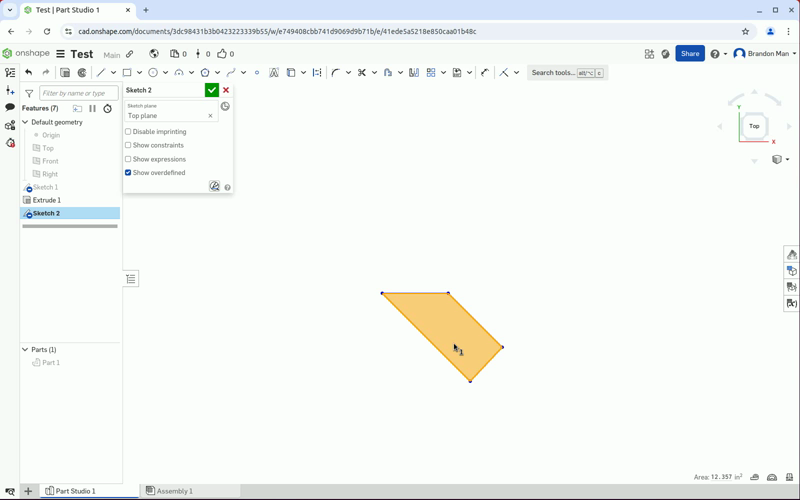
scroll(-6)
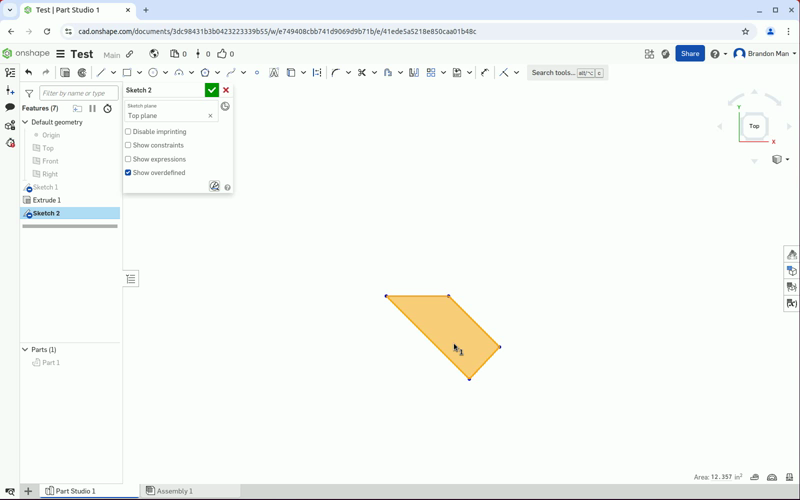
scroll(-6)
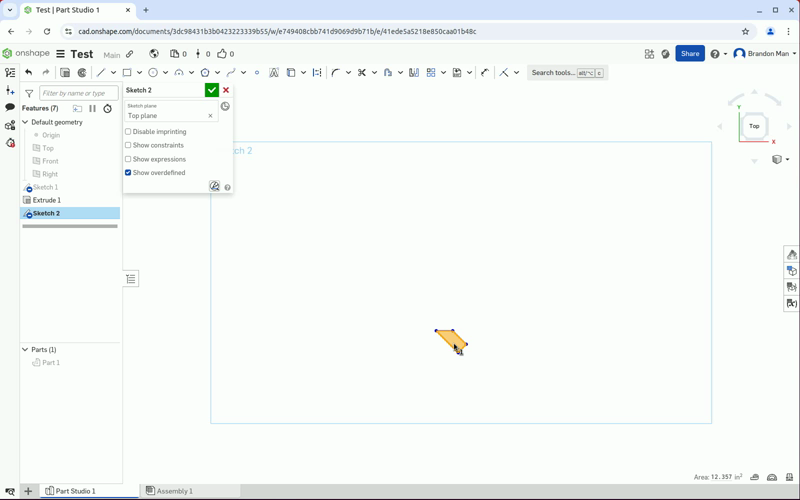
mouse_move(73, 352)
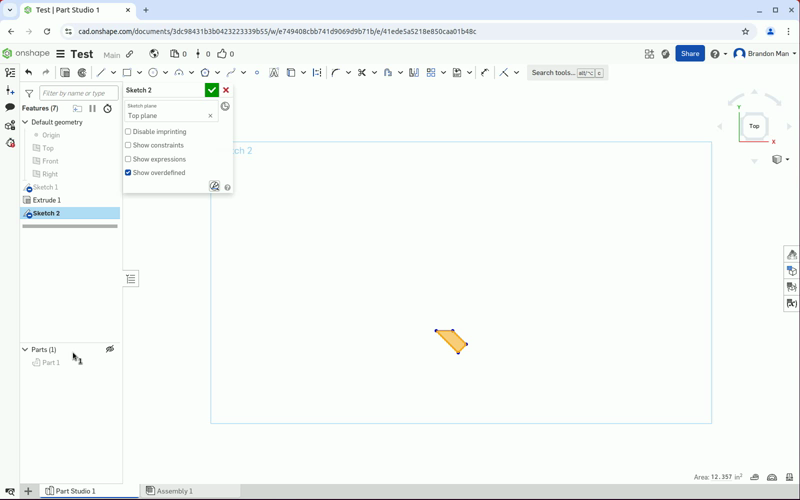
key(shift+y)
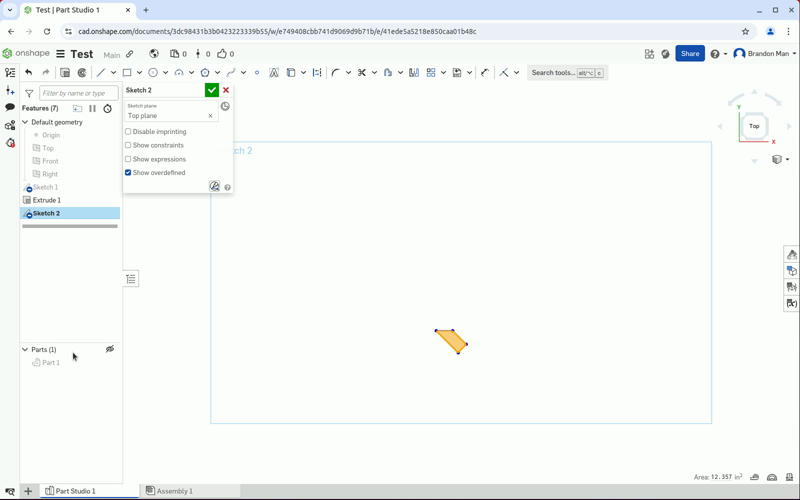
key(shift+e)
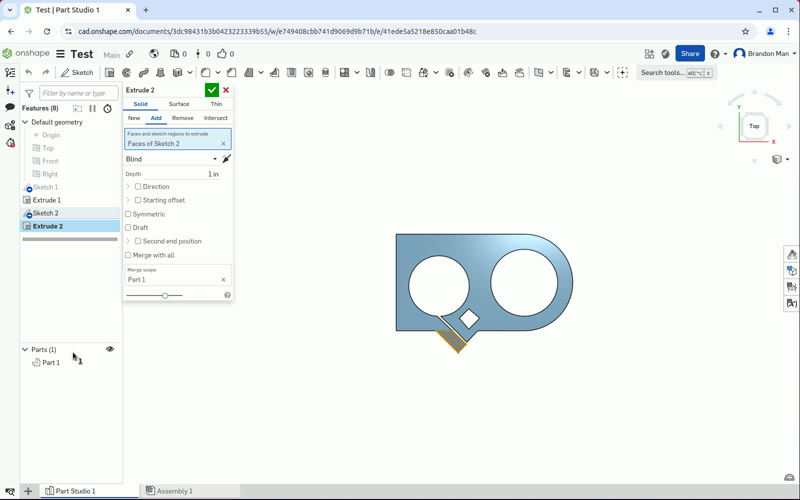
mouse_move(143, 106)
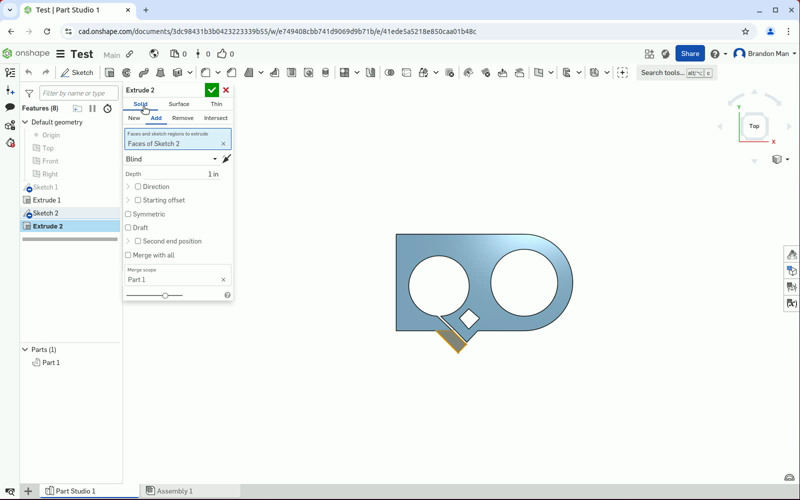
click(143, 106)
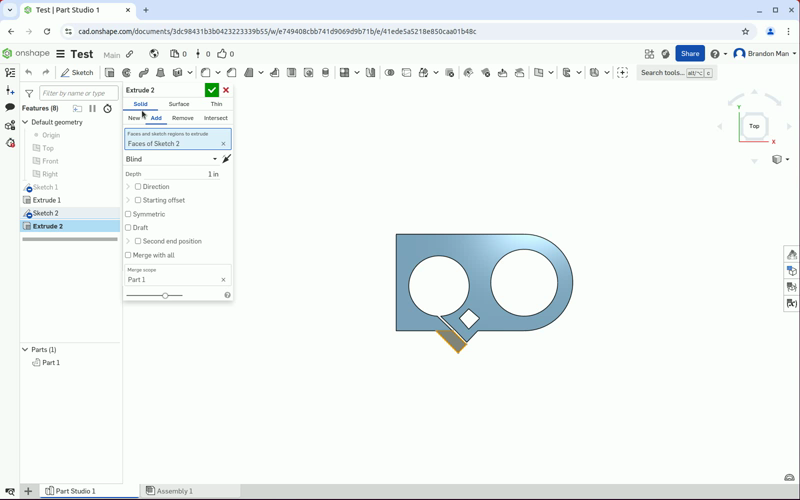
mouse_move(137, 120)
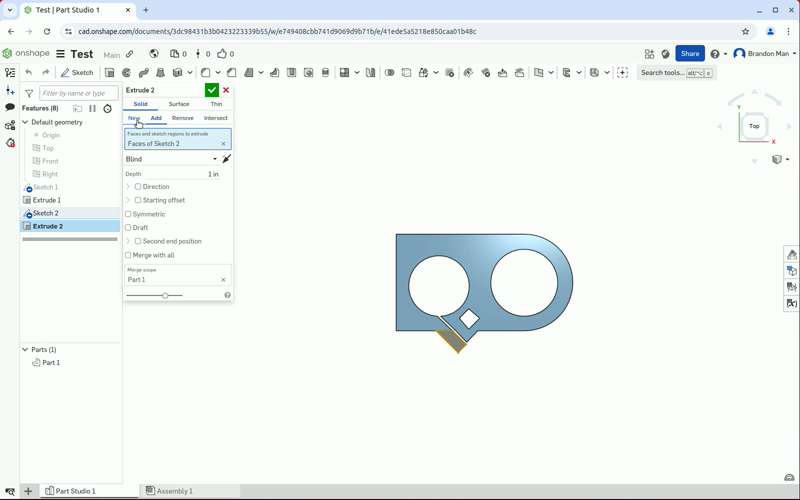
click(137, 120)
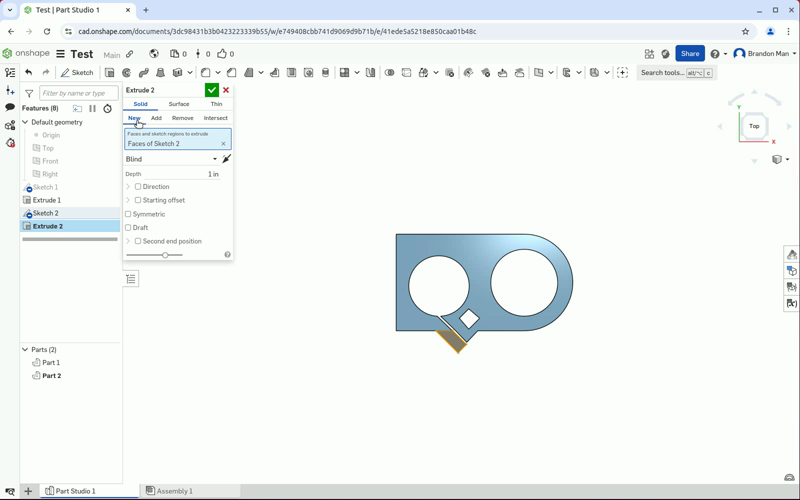
key(tab, 4)
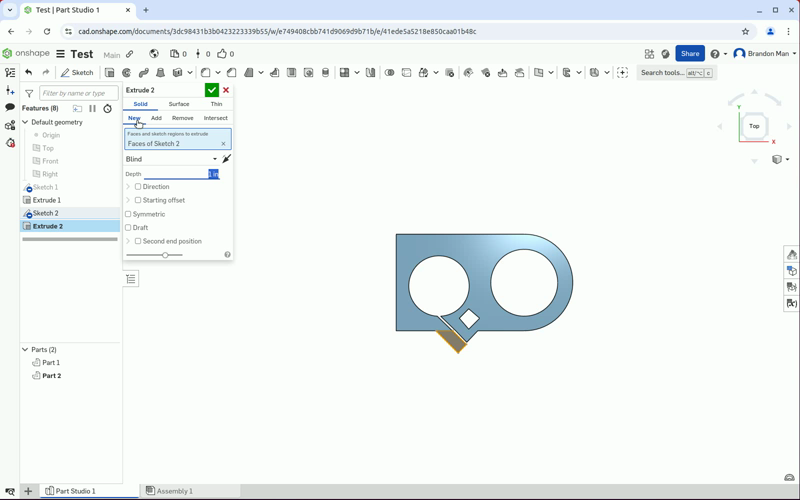
text(4.574)
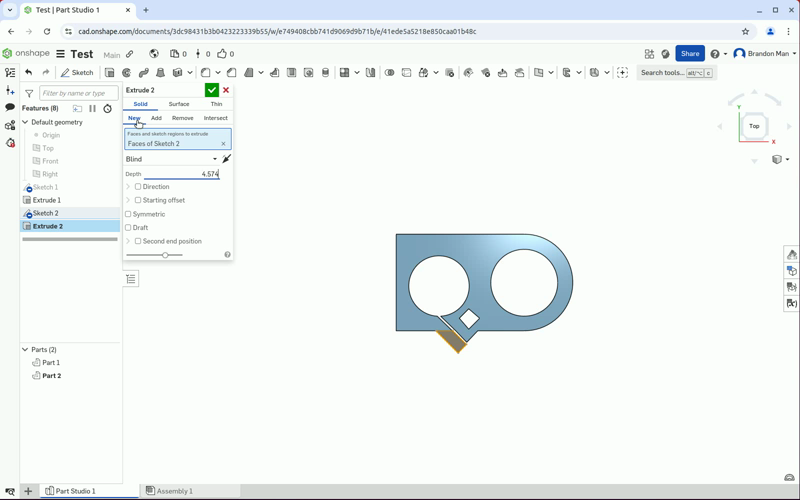
key(enter)
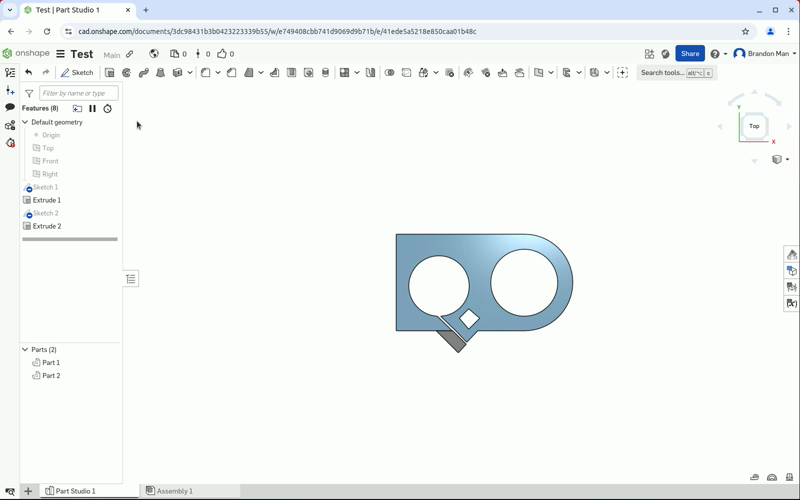
key(shift+h)
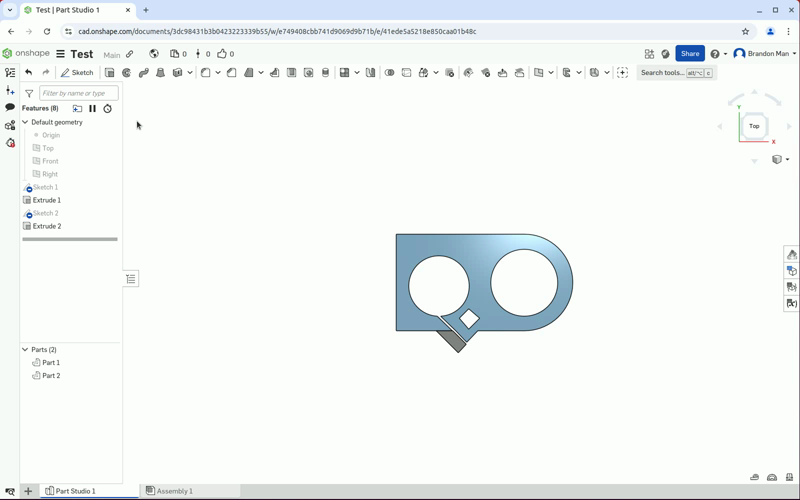
key(shift+h)
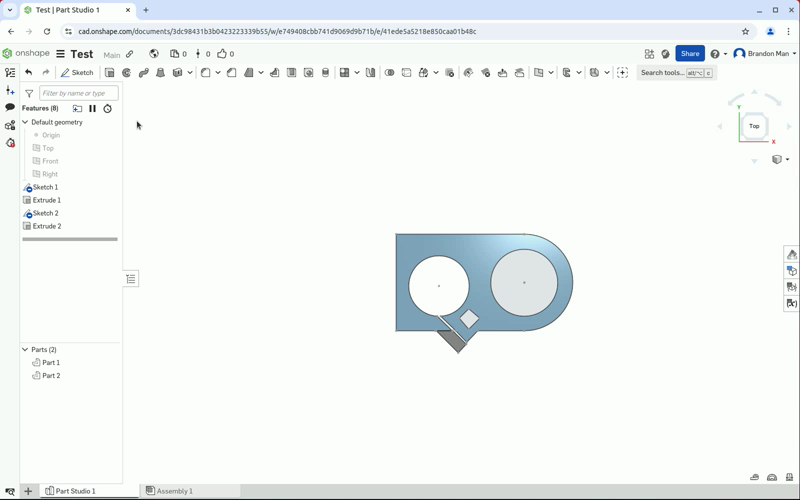
key(shift+7)
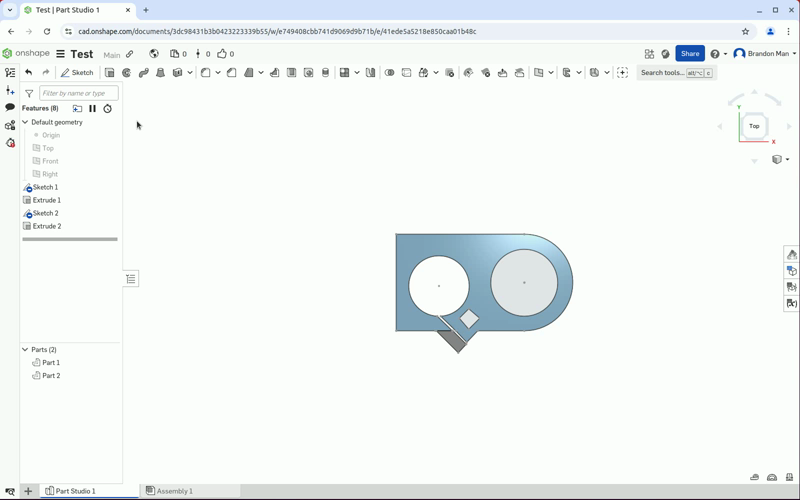
key(up, 3)
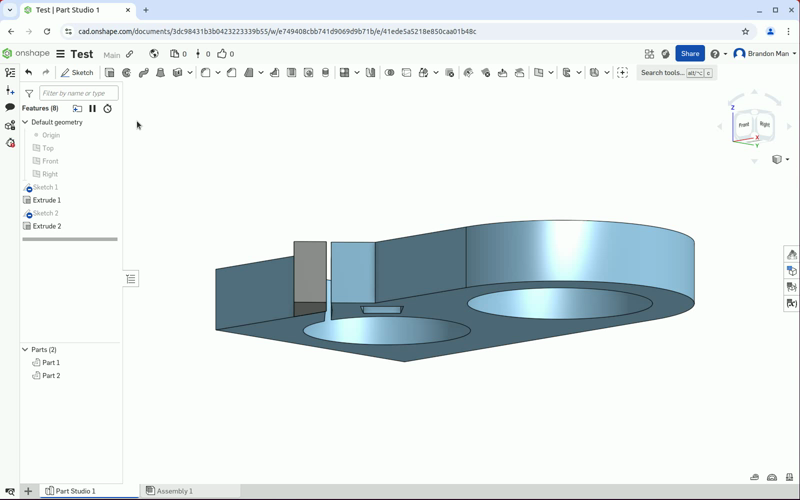
key(left, 3)
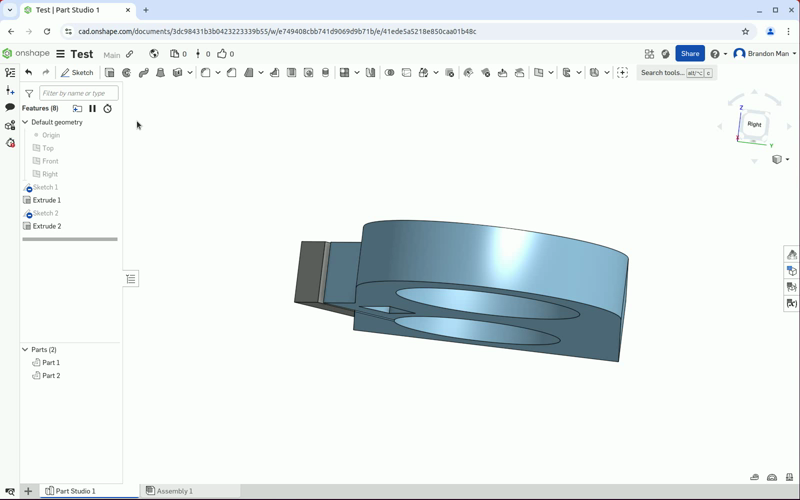
key(right, 3)
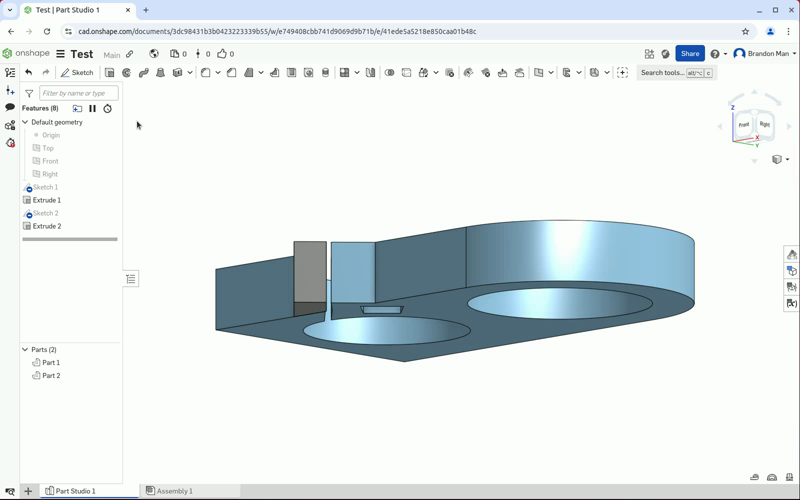
key(down, 3)
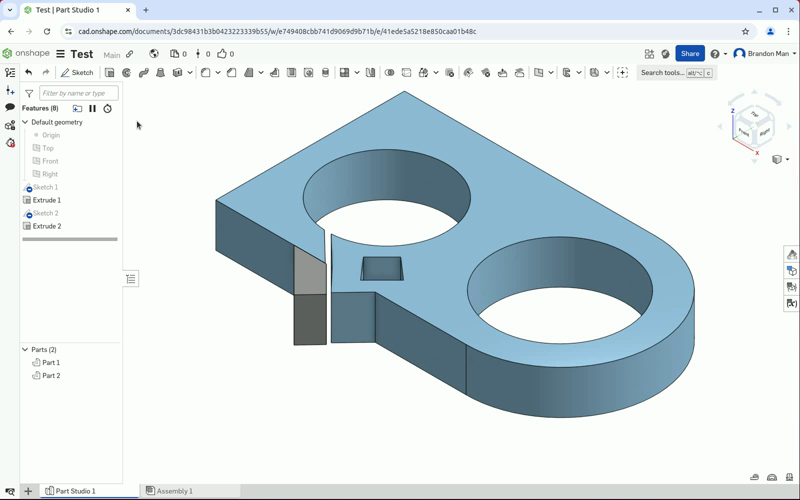
mouse_move(73, 189)
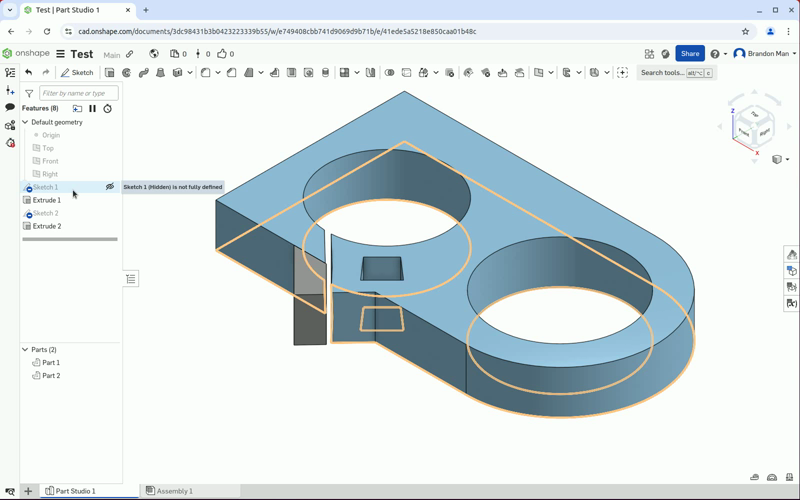
click(73, 189)